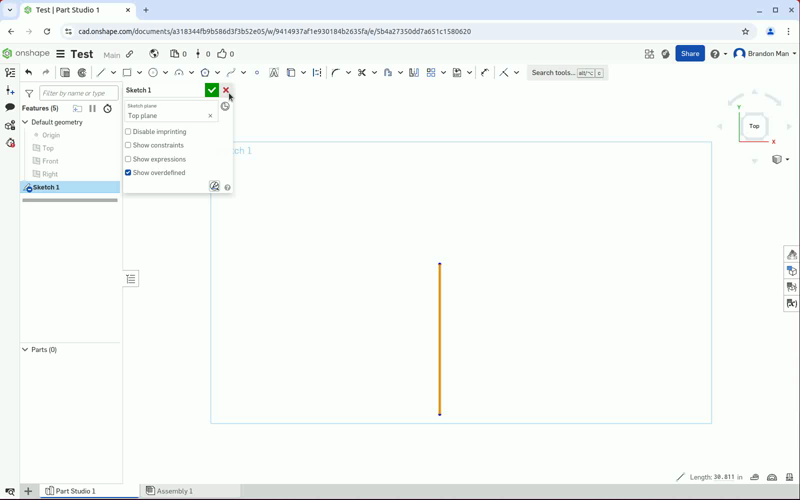
key(shift+h)
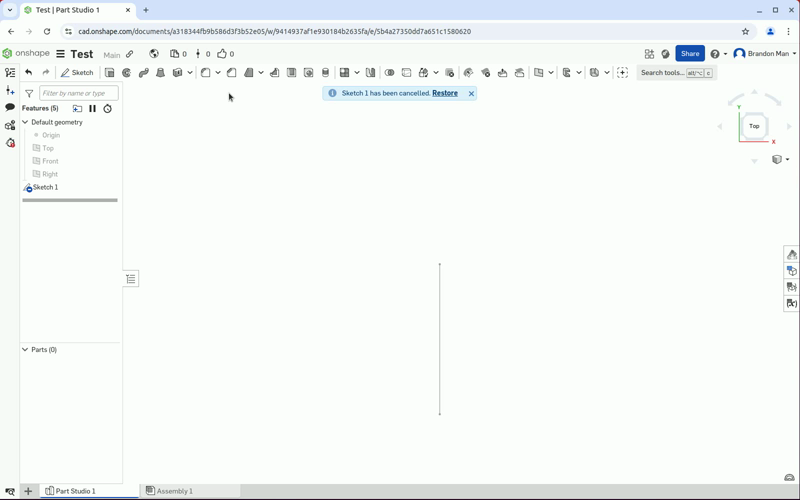
mouse_move(73, 352)
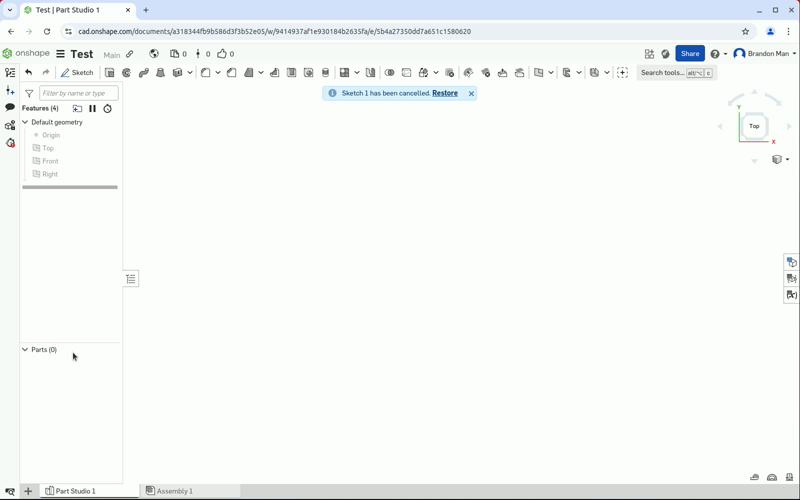
key(y)
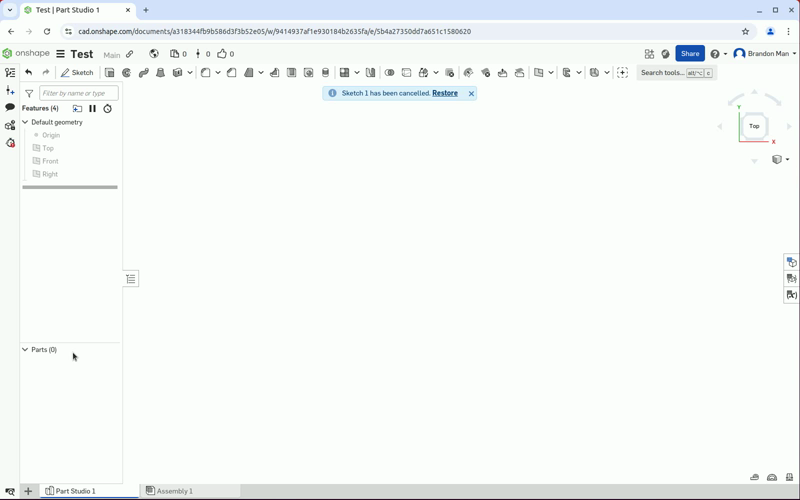
key(shift+p)
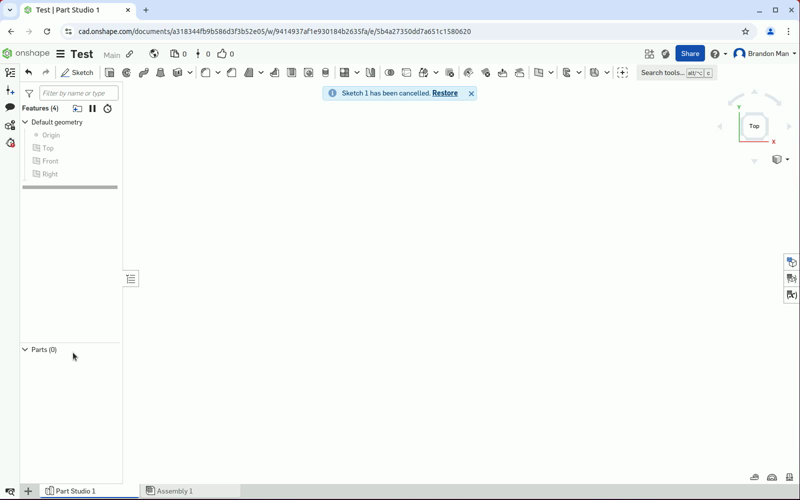
key(space)
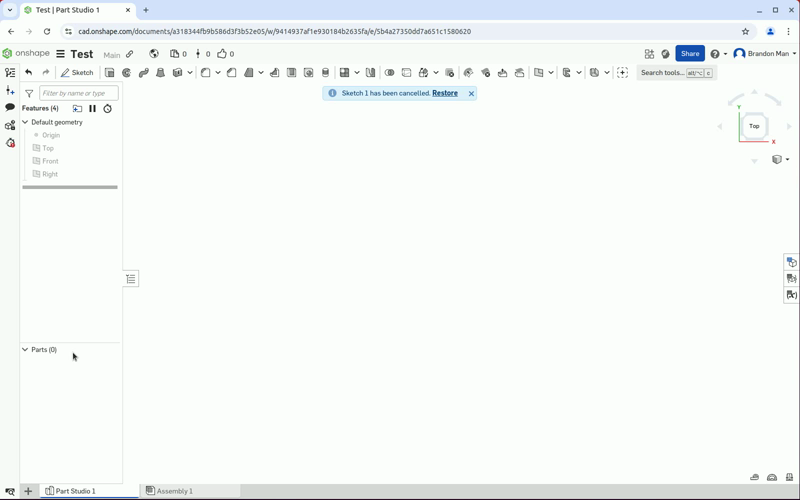
key_down(shift)
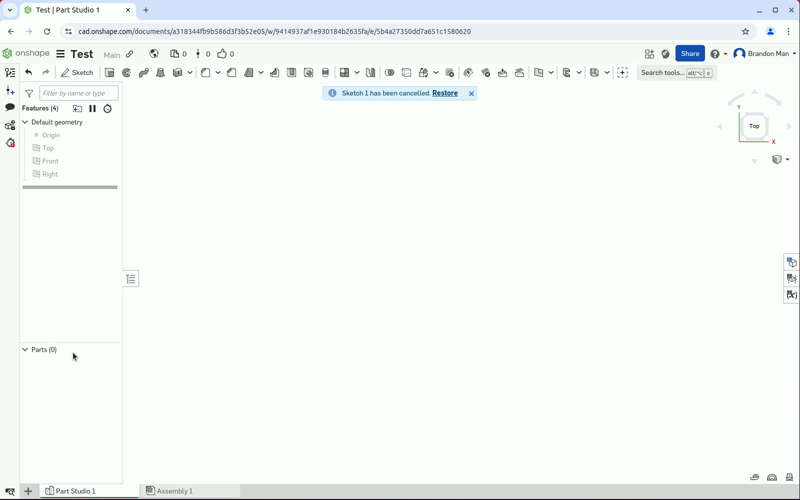
key(up)
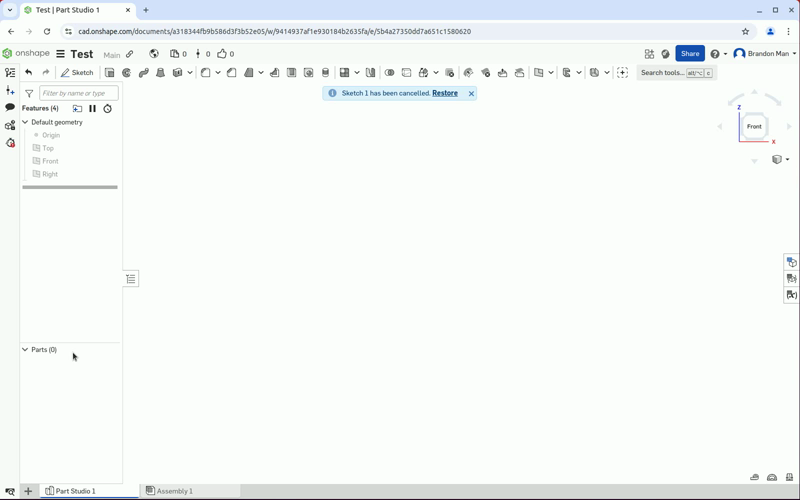
key_up(shift)
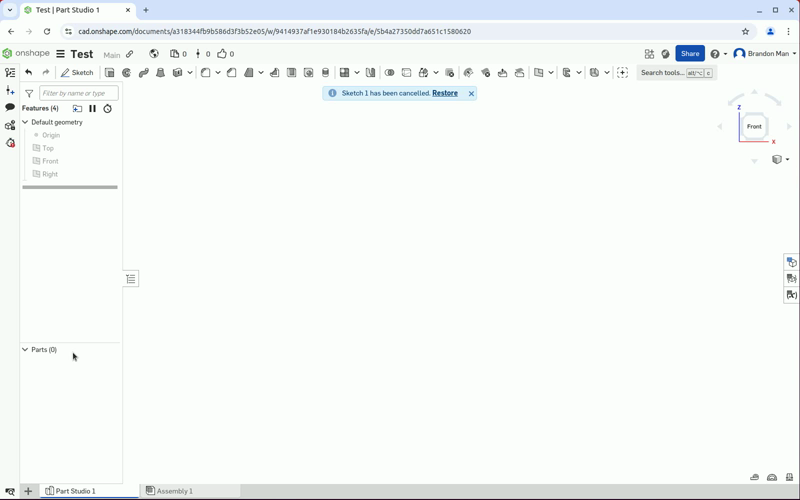
mouse_move(73, 352)
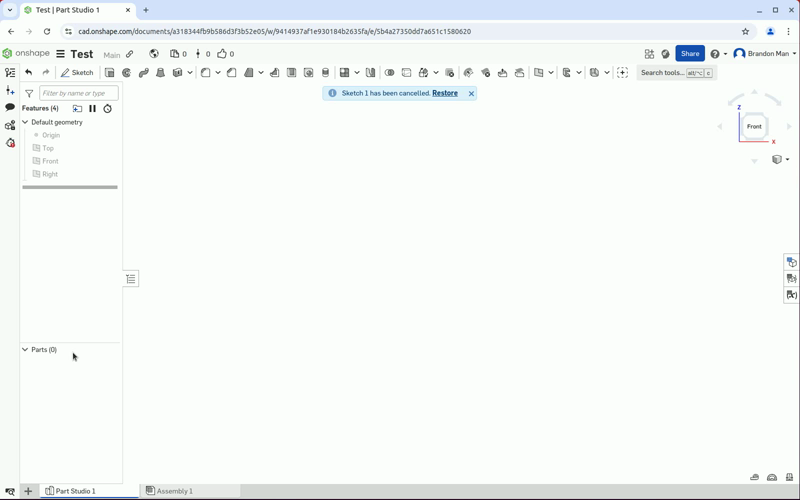
key(shift+y)
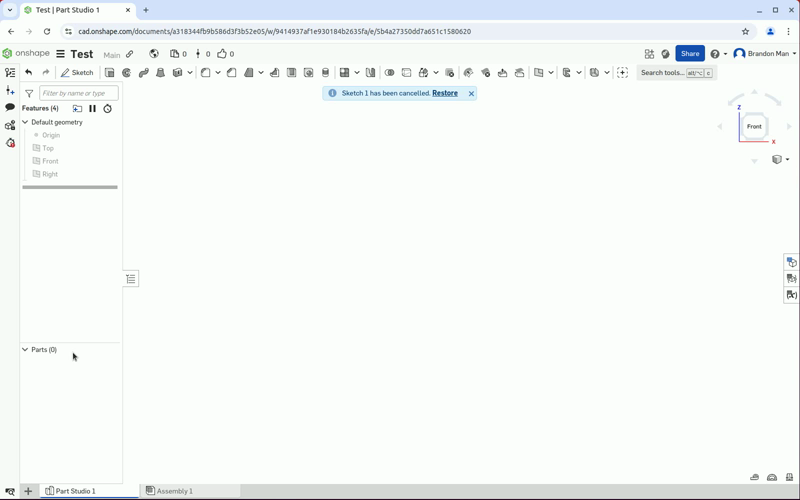
key(shift+s)
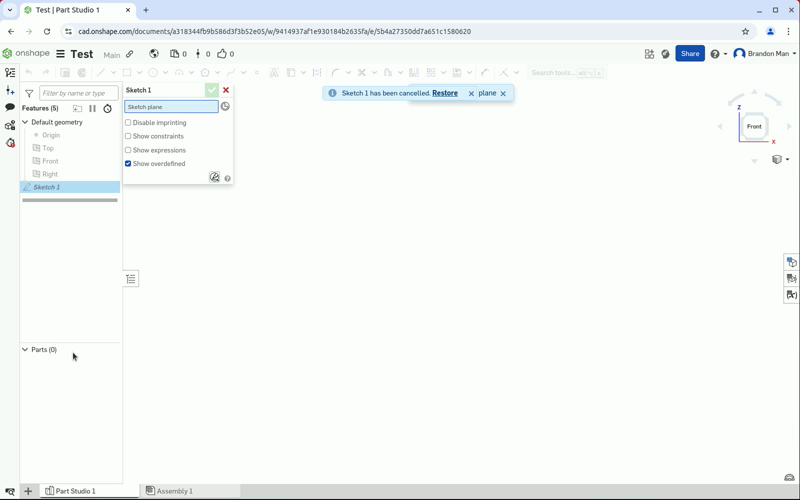
mouse_move(73, 163)
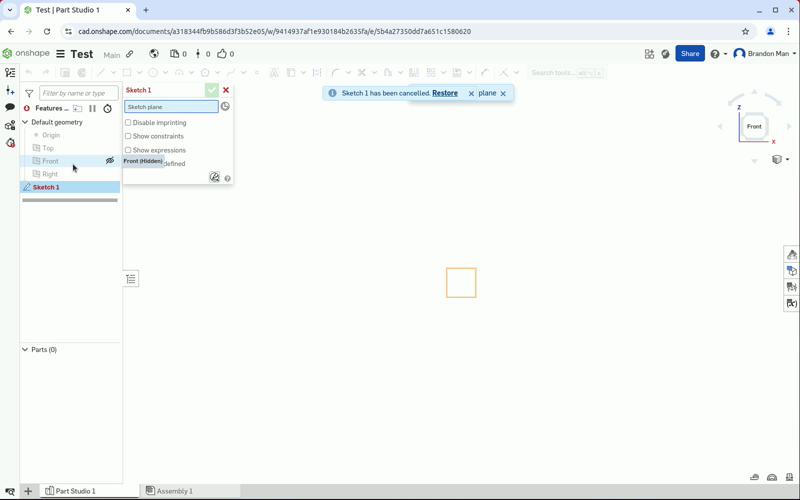
click(73, 163)
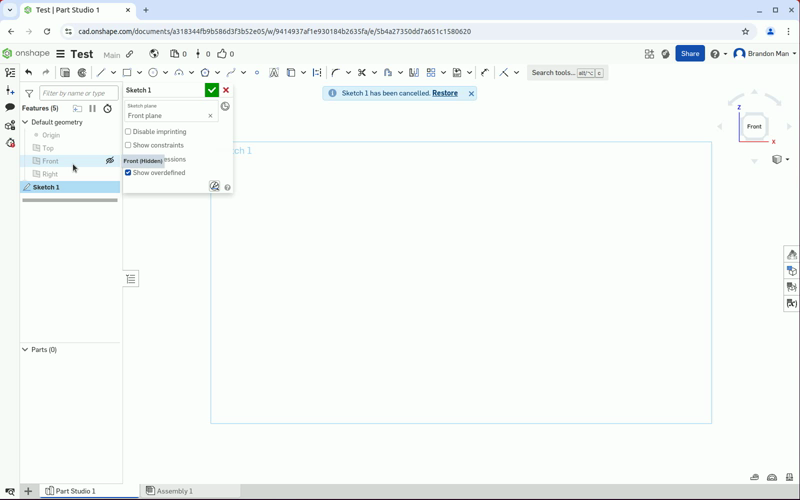
mouse_move(73, 352)
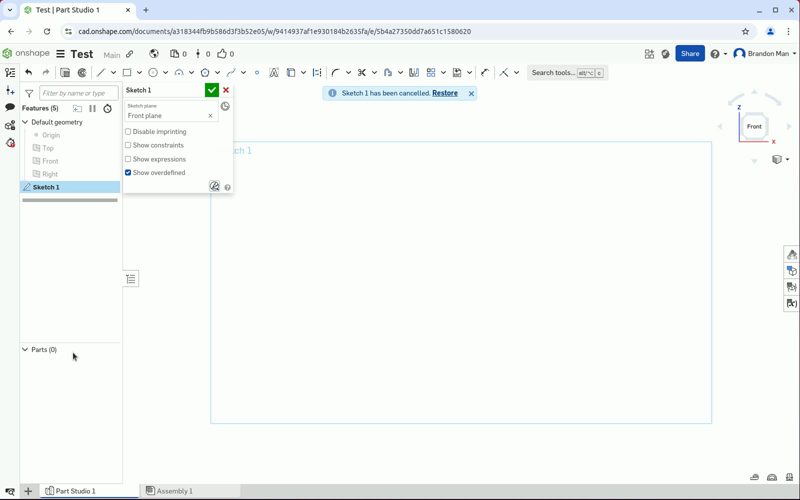
key(y)
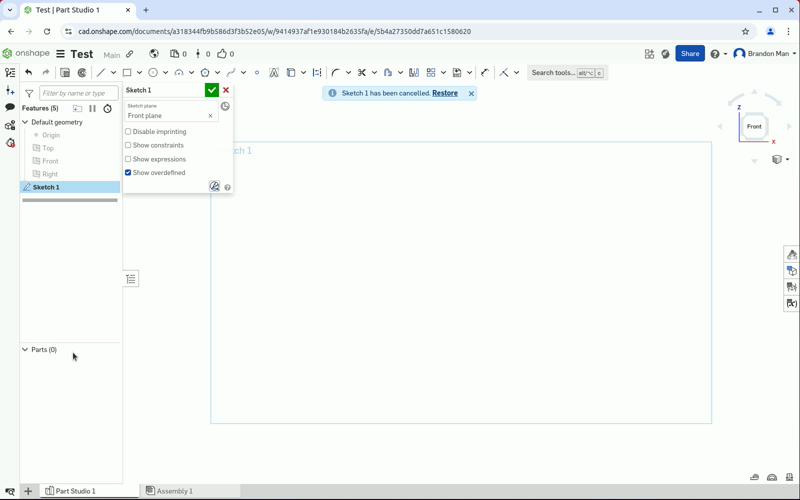
key(l)
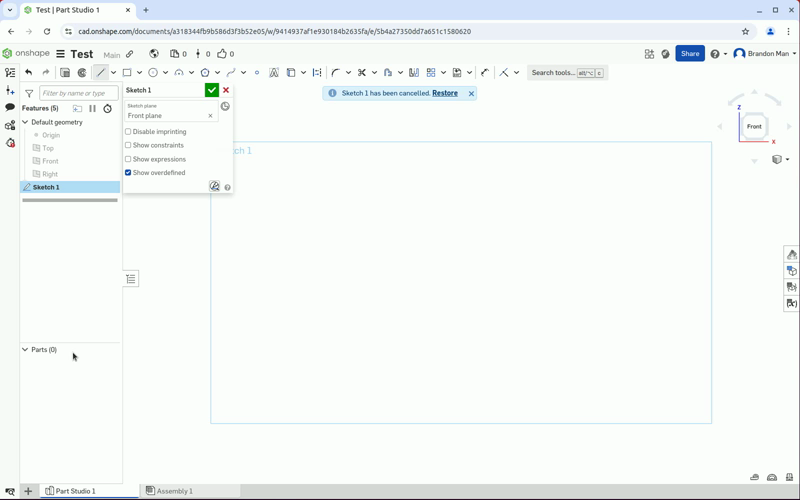
key_down(shift)
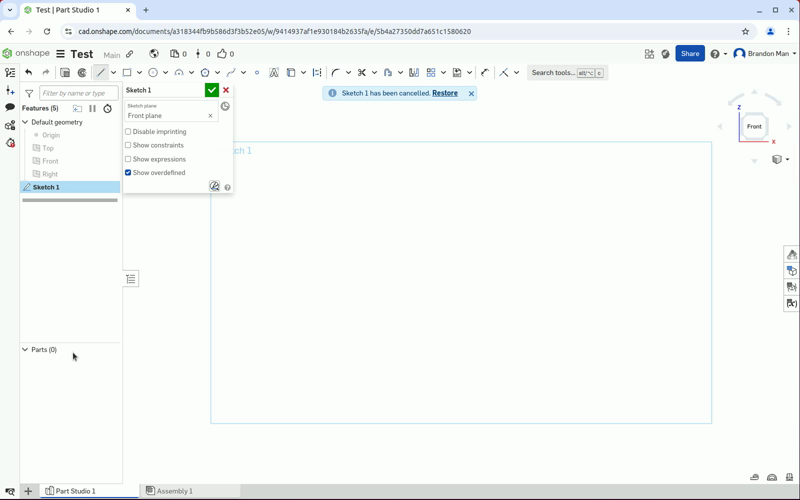
mouse_move(460, 282)
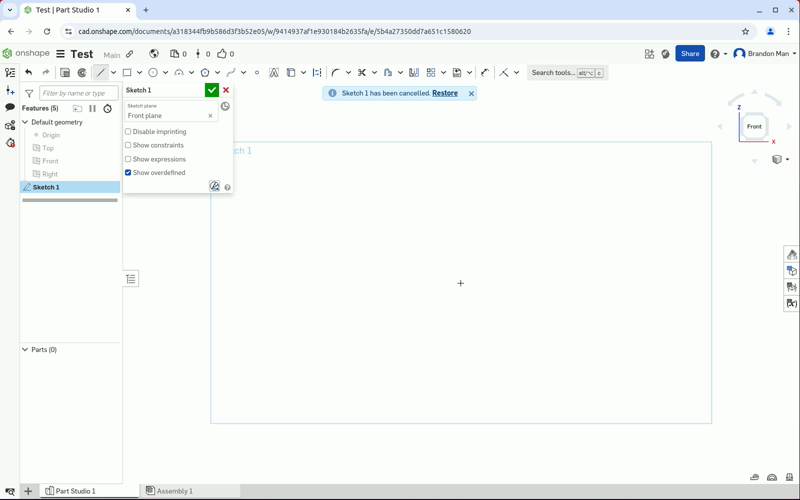
click(460, 282)
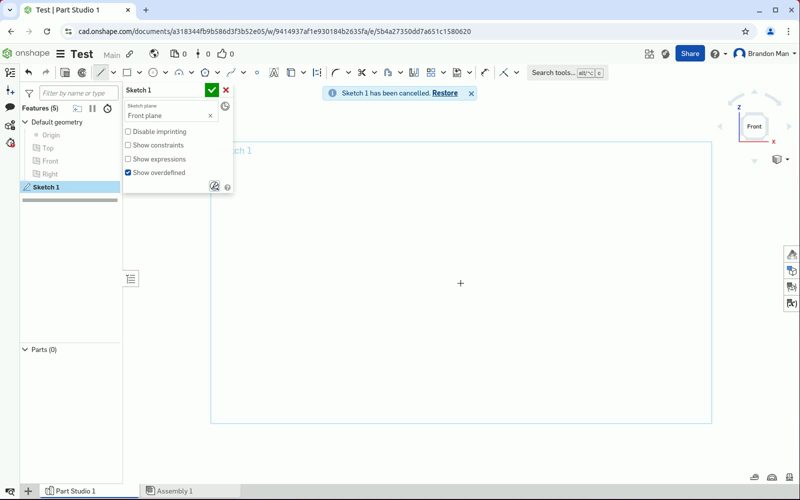
key_up(shift)
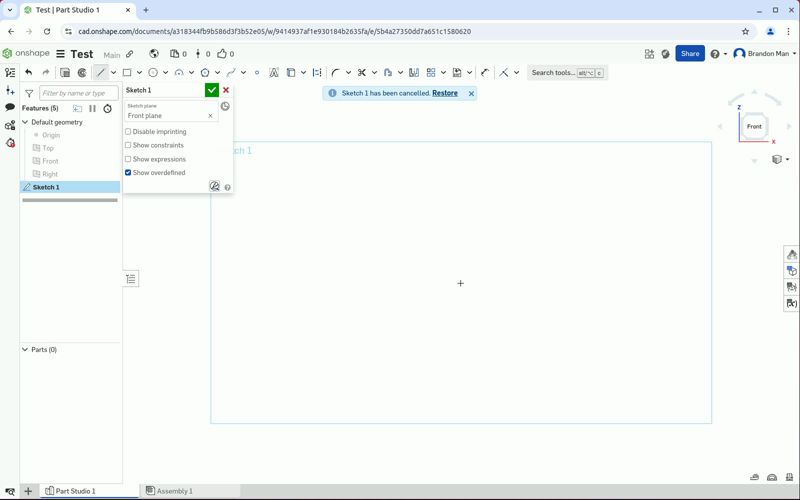
key_down(shift)
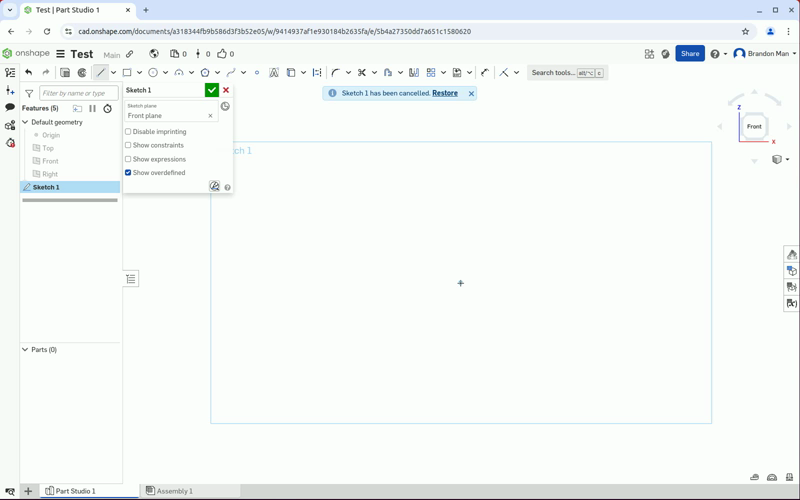
mouse_move(535, 282)
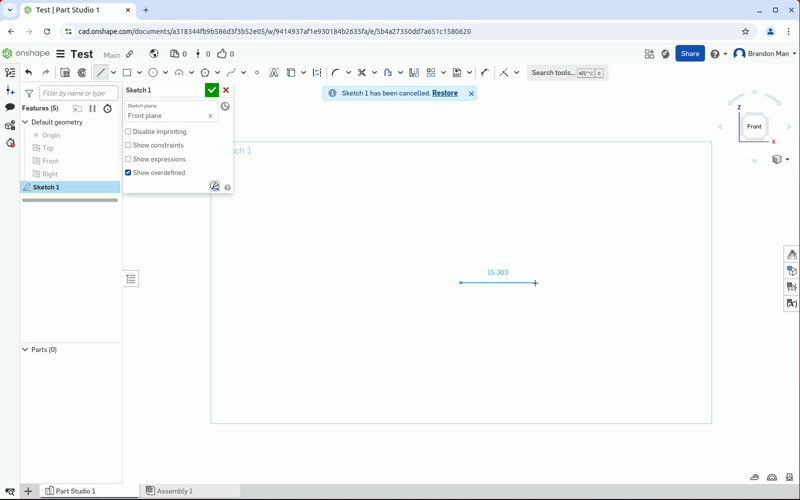
click(535, 282)
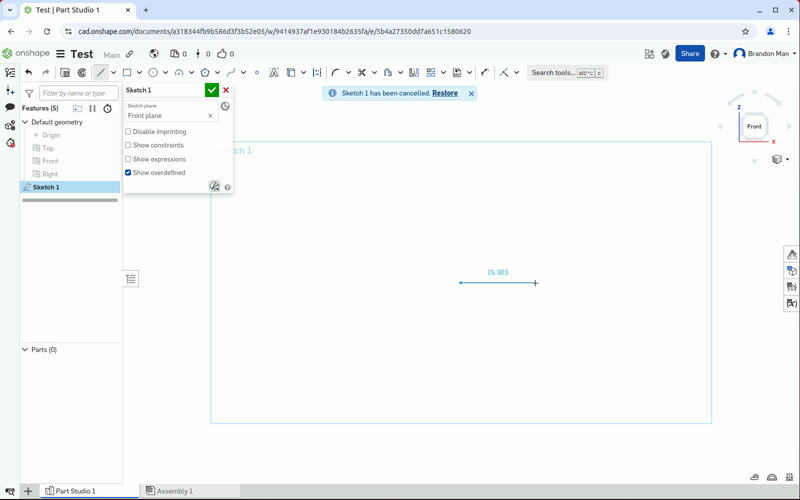
key_up(shift)
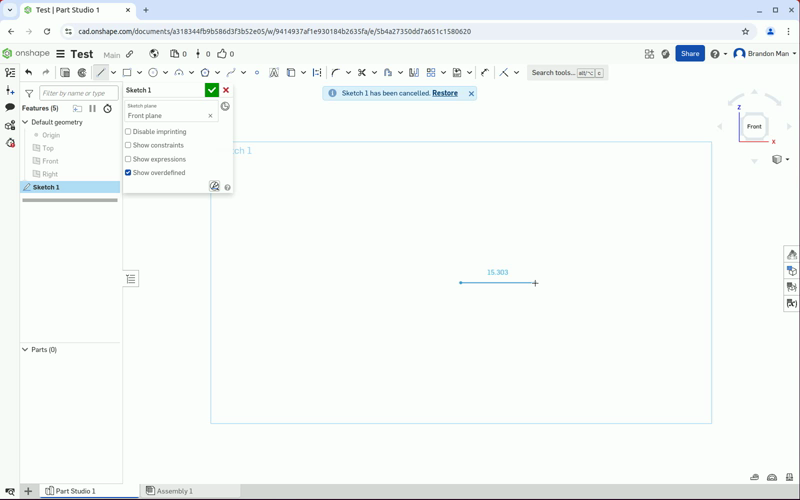
key_down(shift)
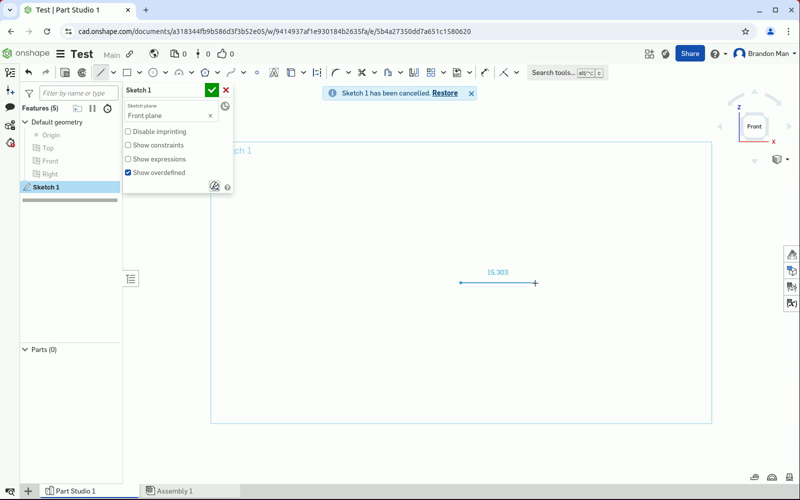
mouse_move(535, 191)
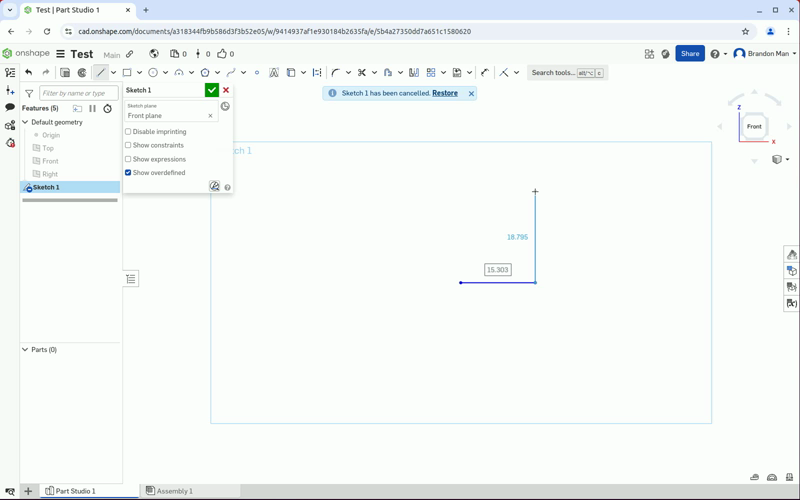
click(535, 191)
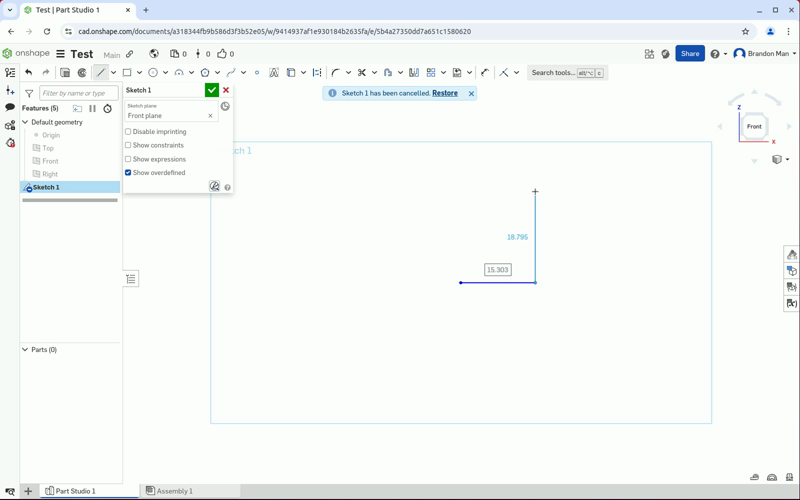
key_up(shift)
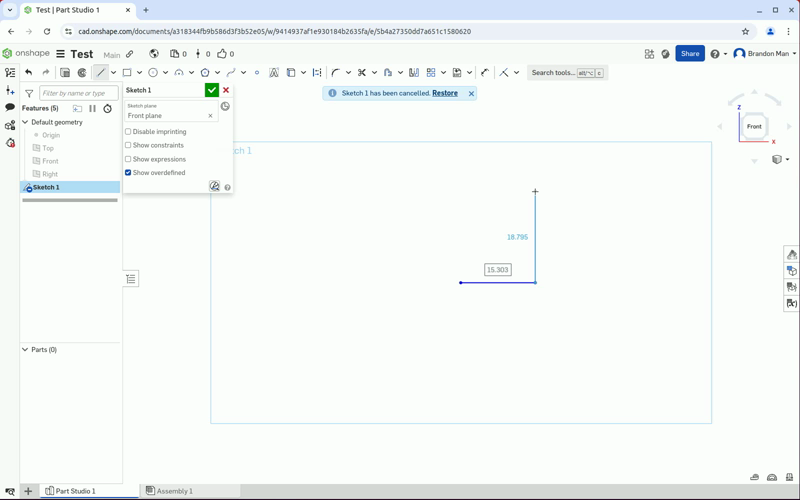
key_down(shift)
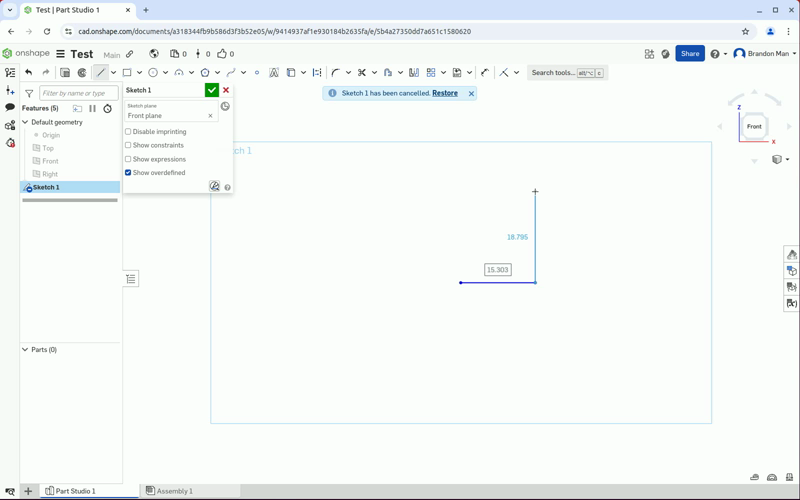
mouse_move(565, 191)
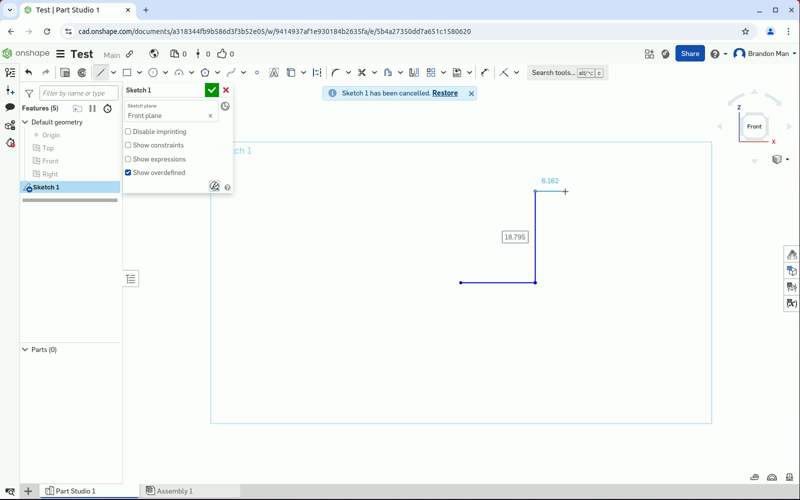
mouse_move(498, 191)
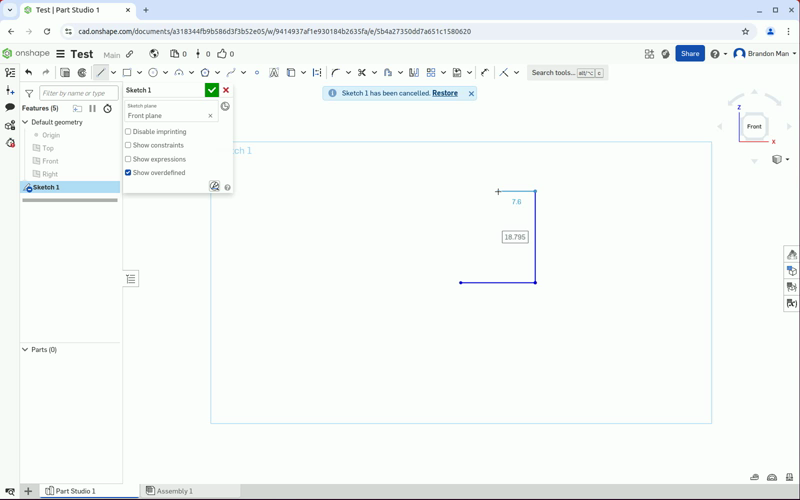
click(498, 191)
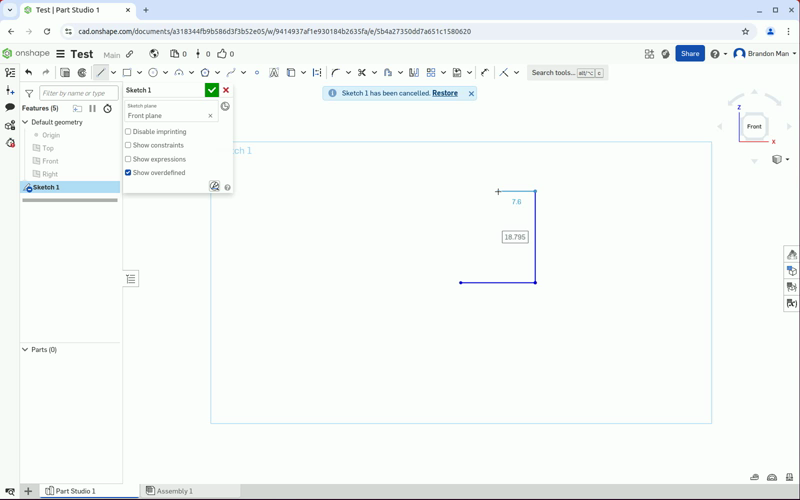
key_up(shift)
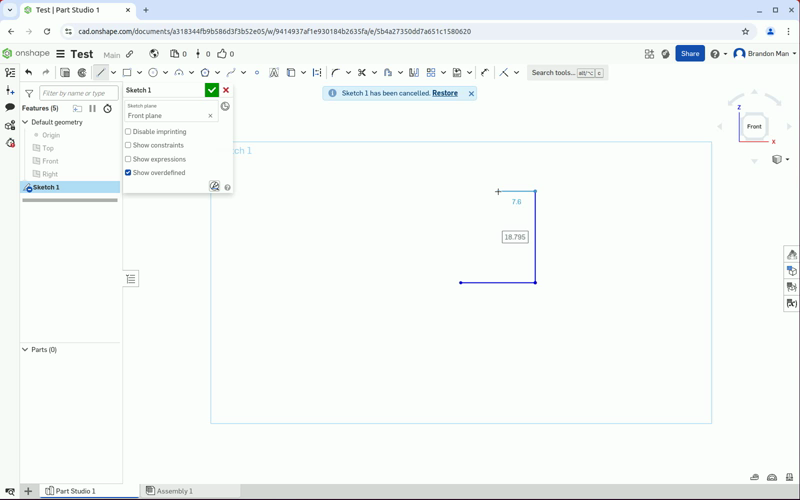
key_down(shift)
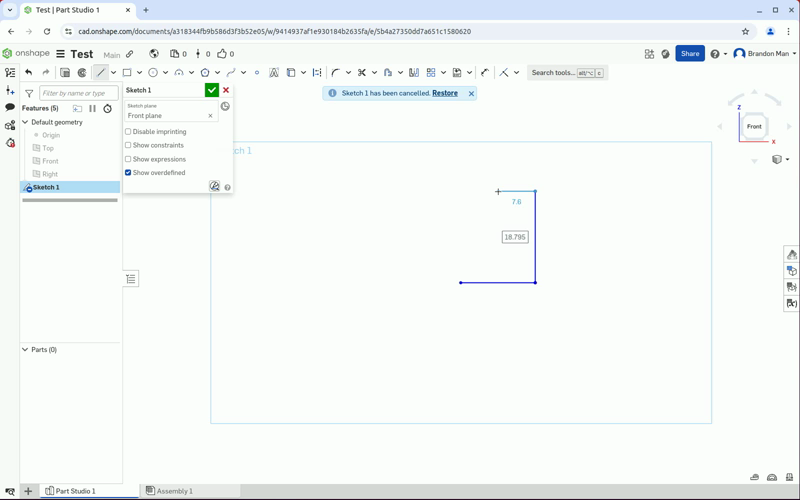
mouse_move(528, 191)
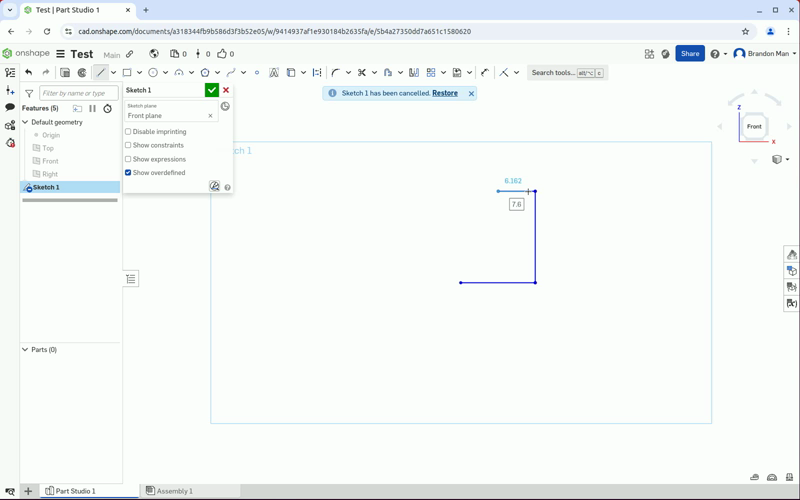
mouse_move(498, 247)
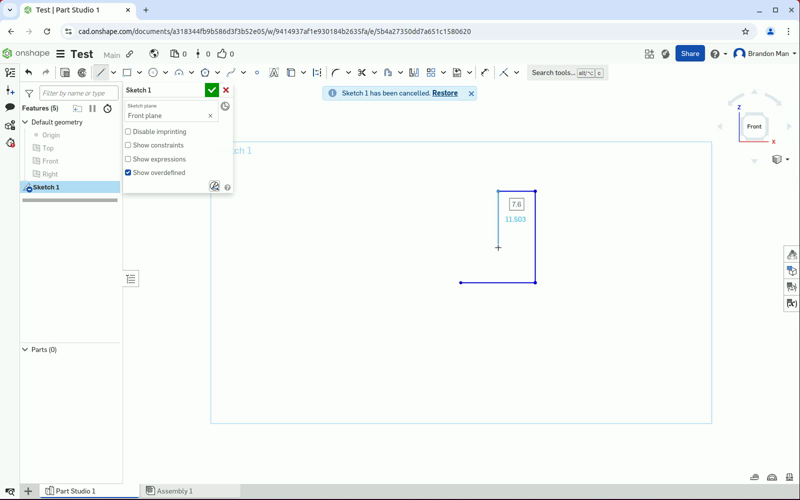
click(498, 247)
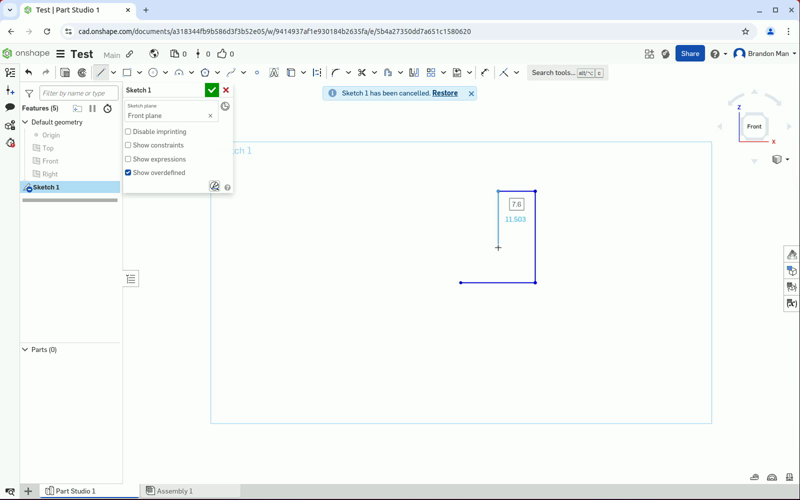
key_up(shift)
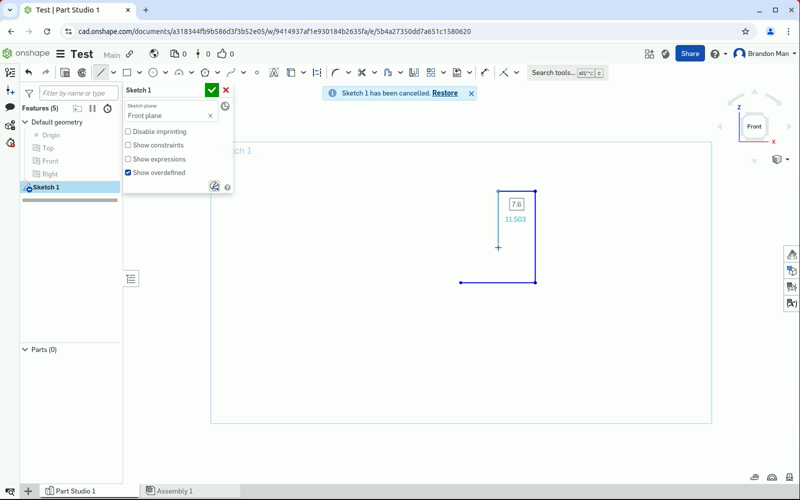
key_down(shift)
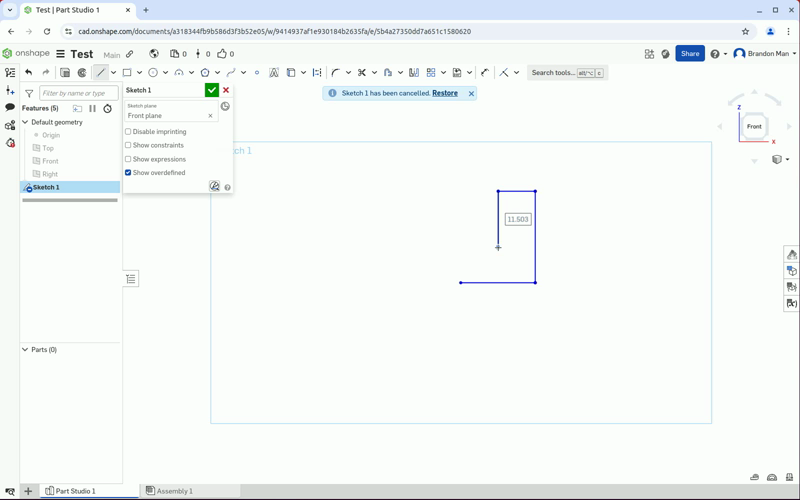
mouse_move(528, 247)
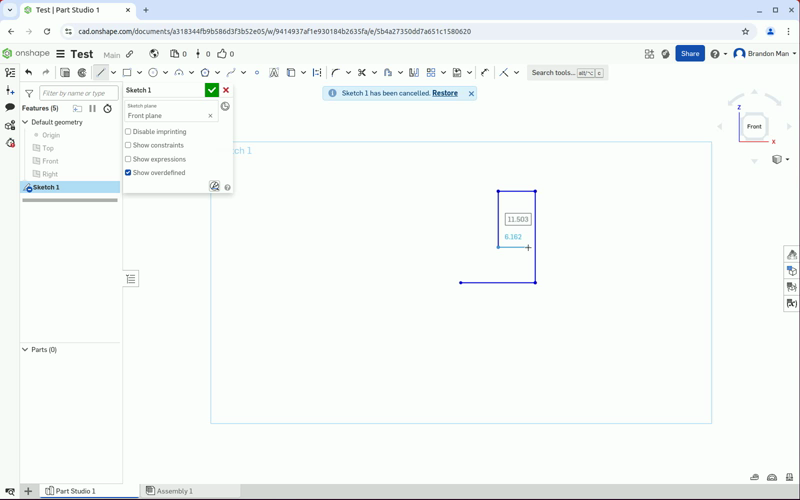
mouse_move(460, 247)
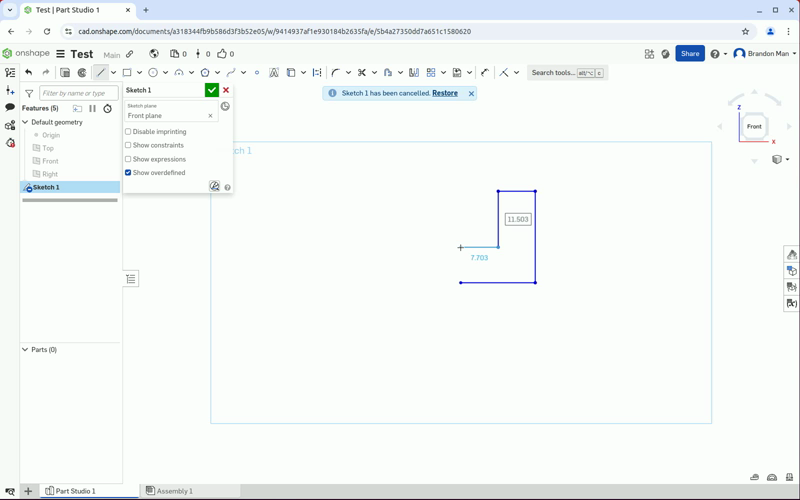
click(460, 247)
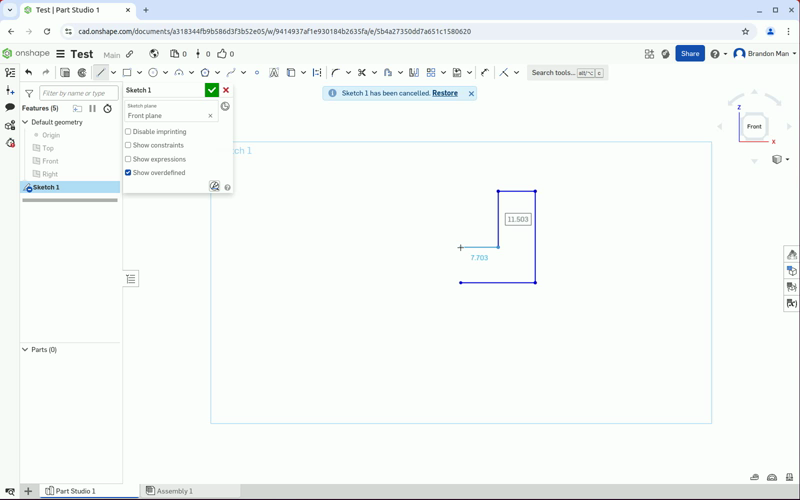
key_up(shift)
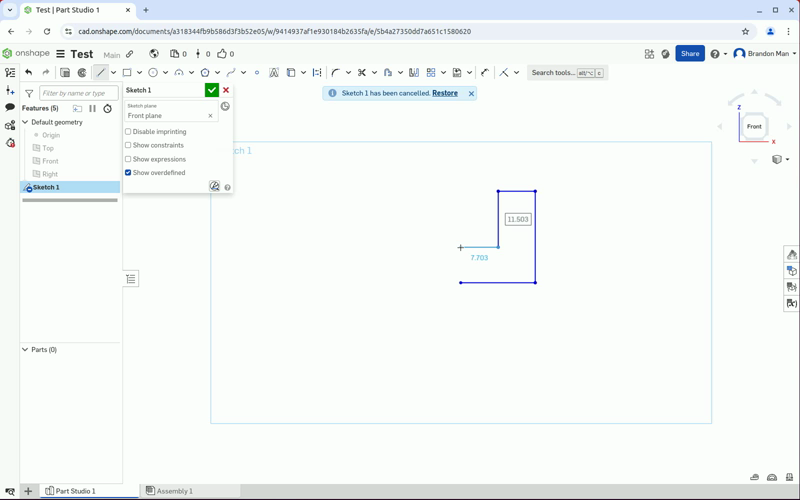
mouse_move(490, 247)
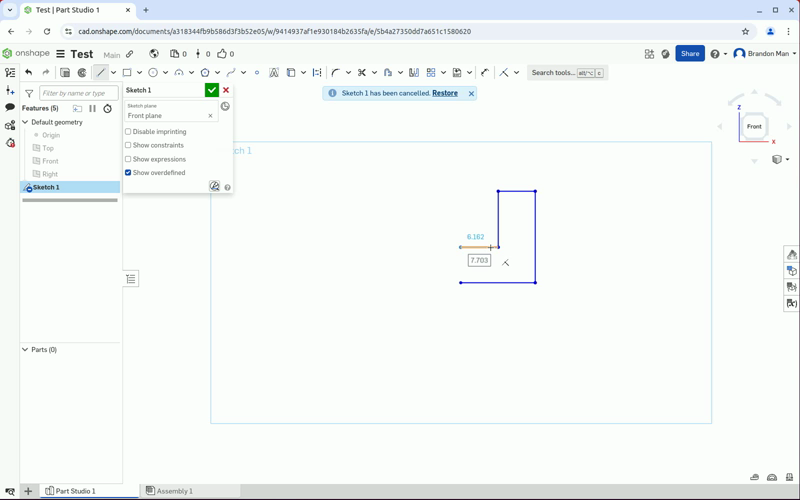
key_down(shift)
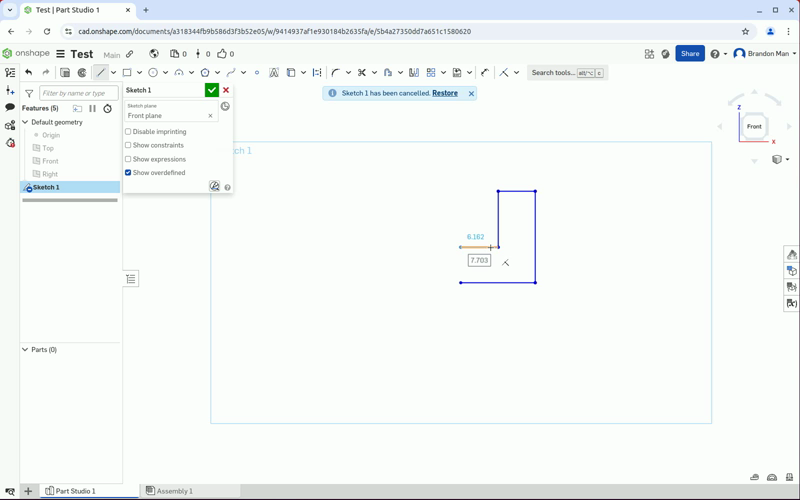
mouse_move(460, 282)
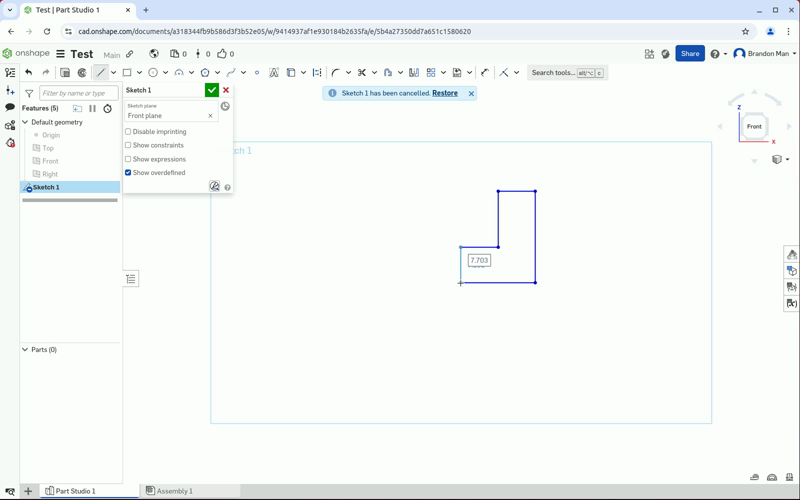
key_up(shift)
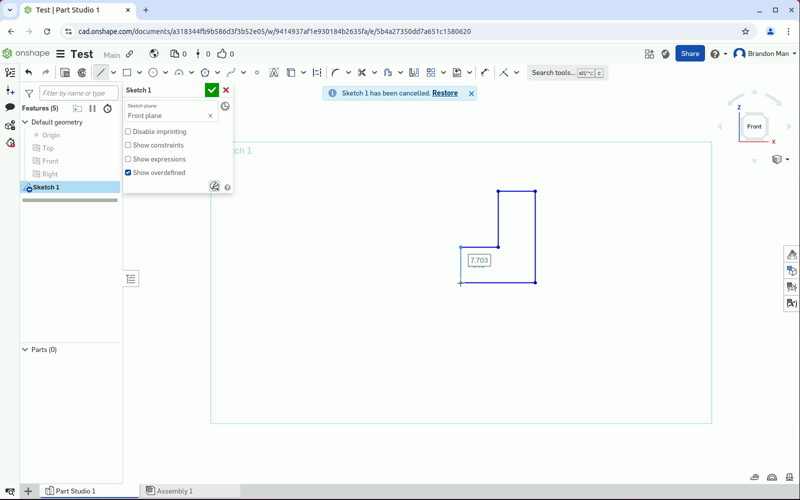
click(460, 282)
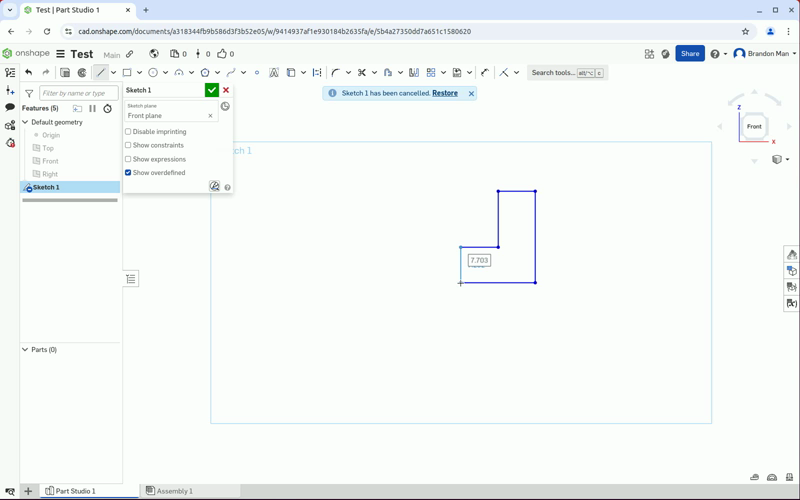
key(esc)
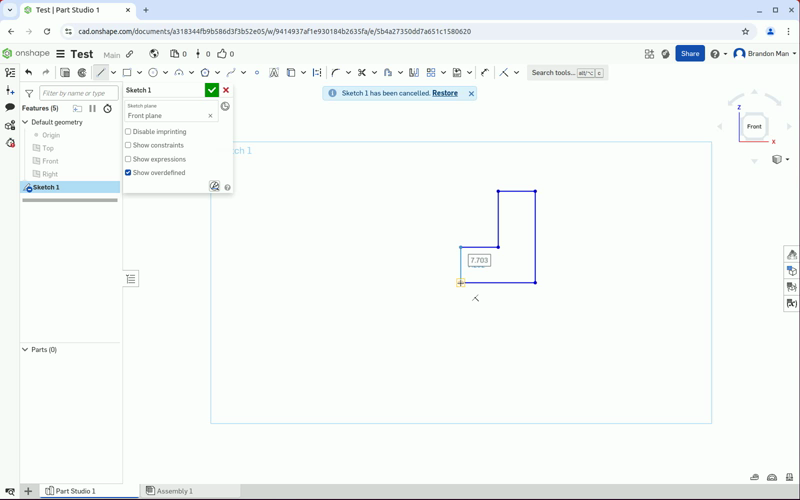
mouse_move(526, 200)
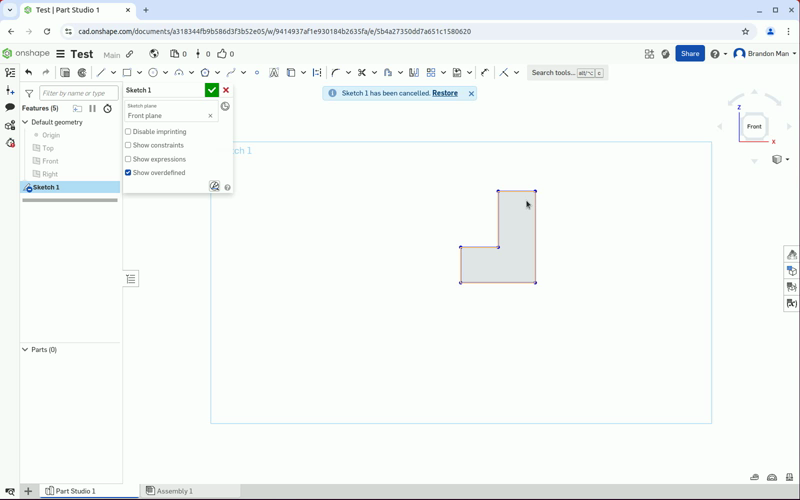
click(526, 200)
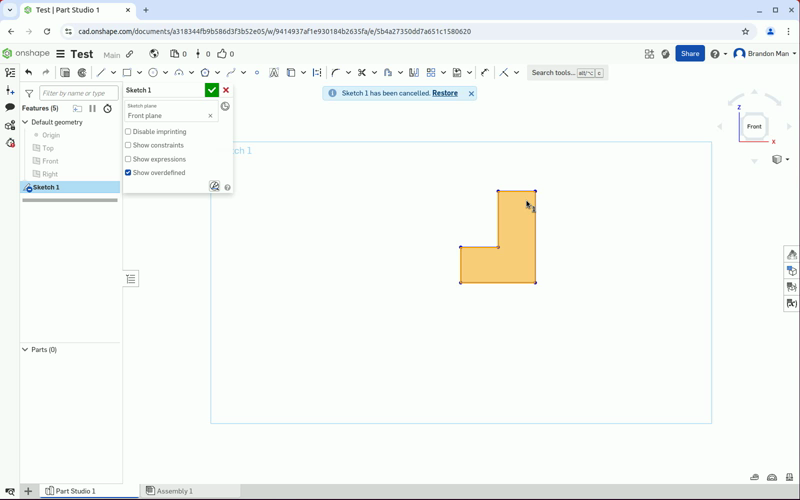
mouse_move(73, 352)
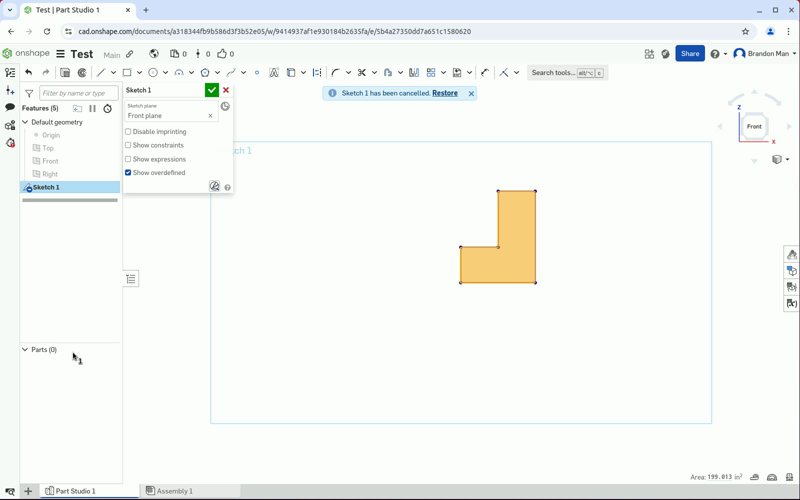
key(shift+y)
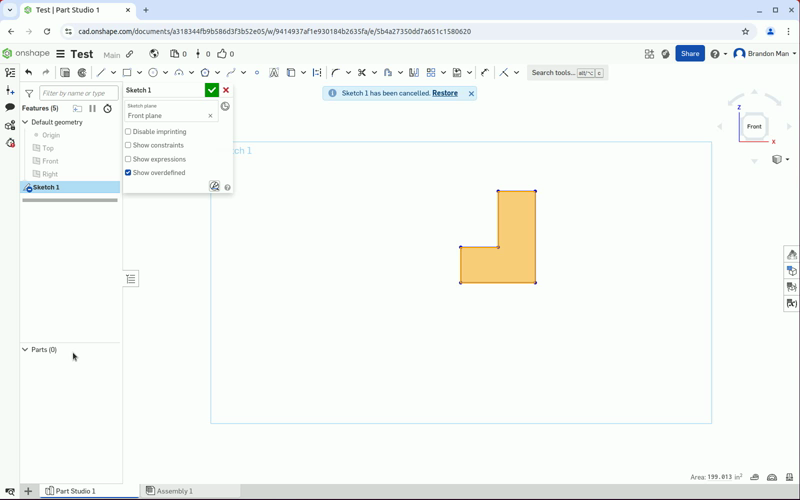
key(shift+e)
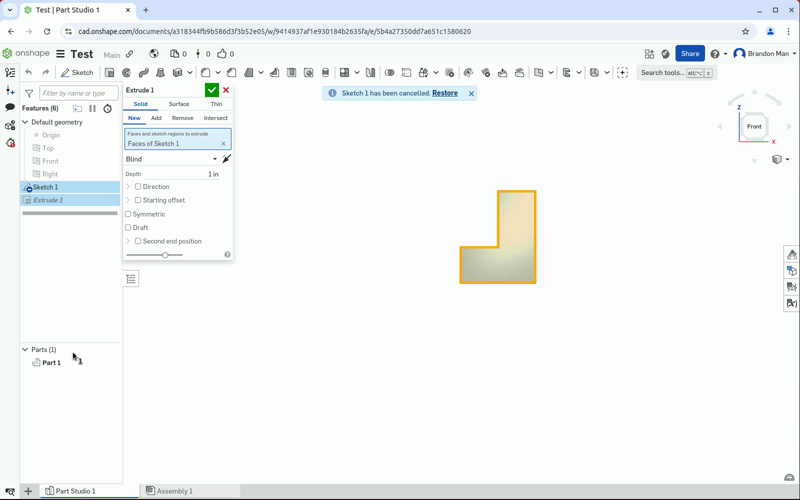
mouse_move(143, 106)
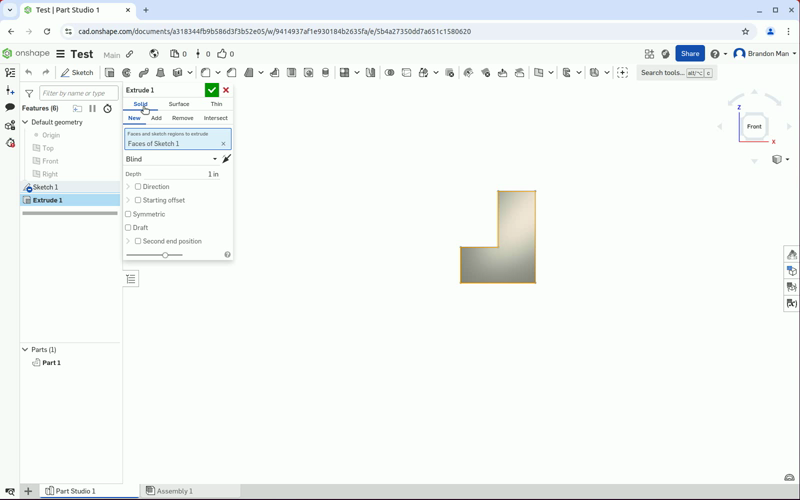
click(143, 106)
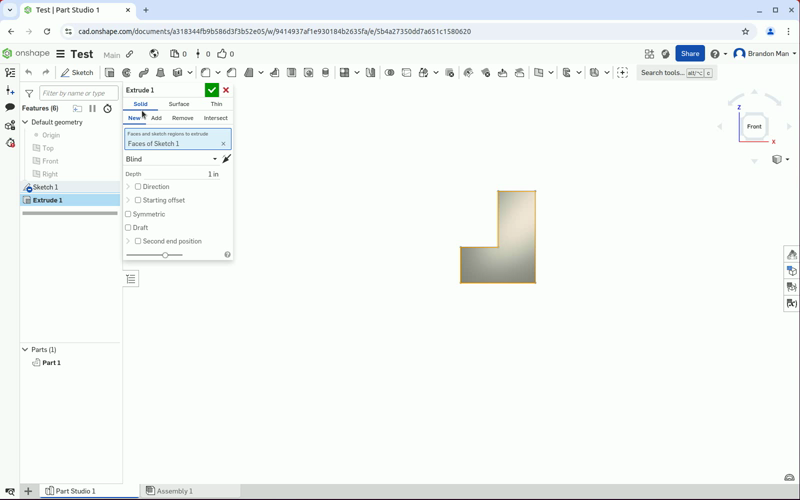
mouse_move(137, 120)
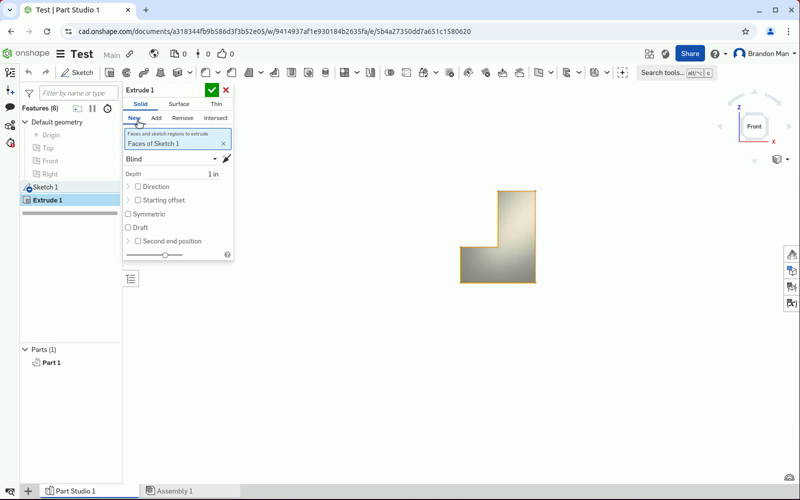
click(137, 120)
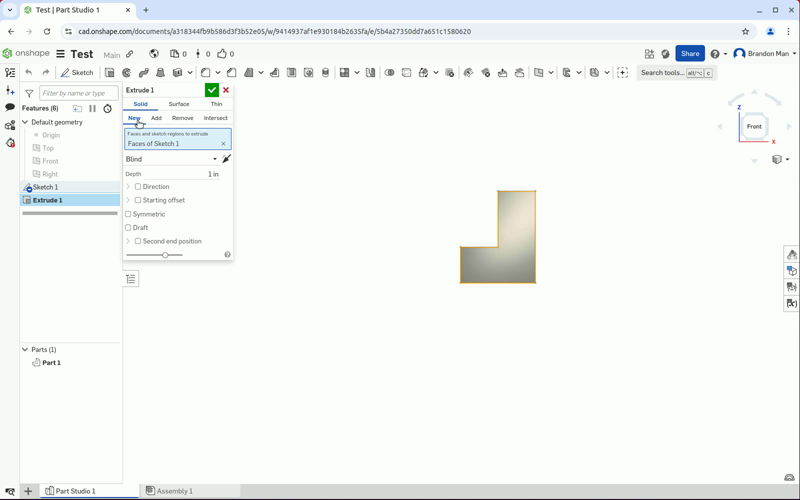
key(tab, 4)
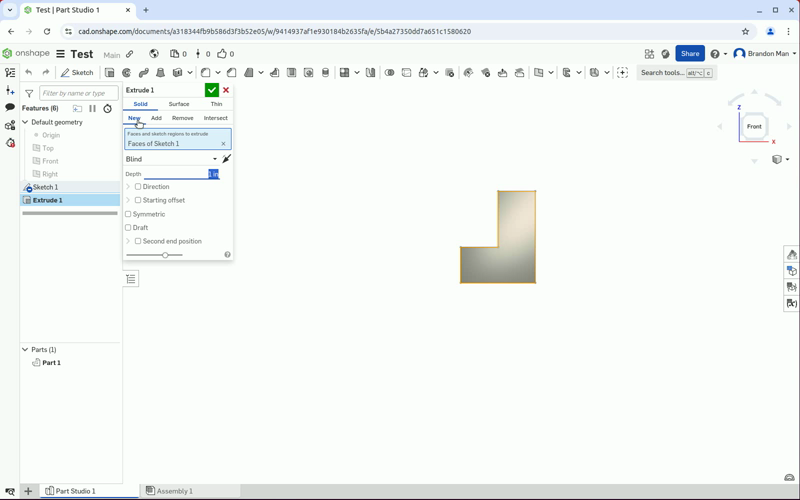
text(23.108)
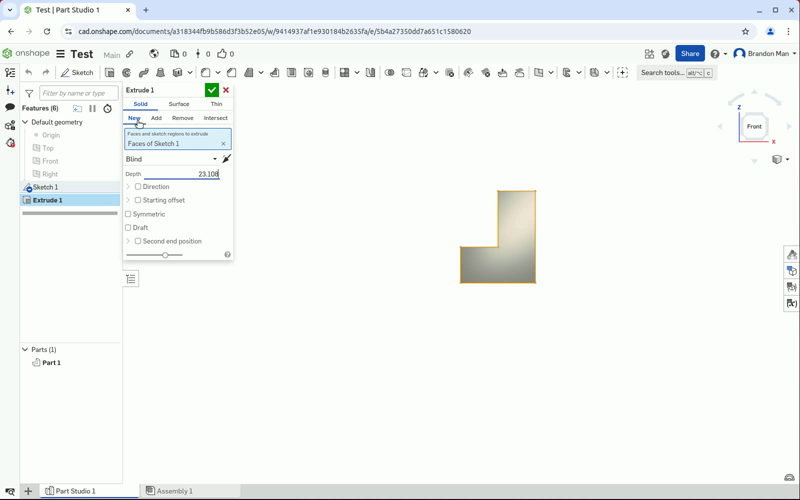
key(enter)
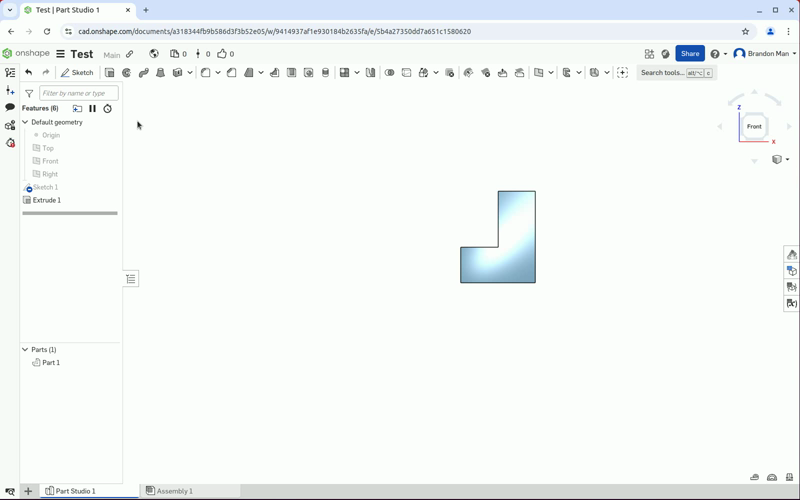
key(shift+h)
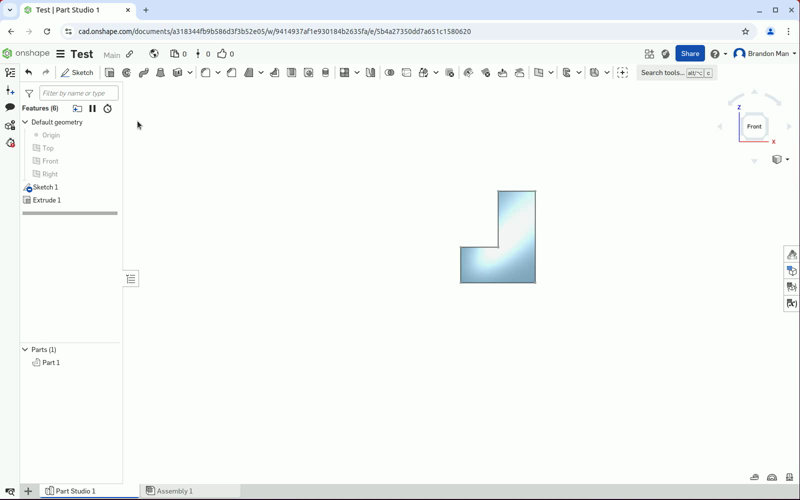
key(shift+h)
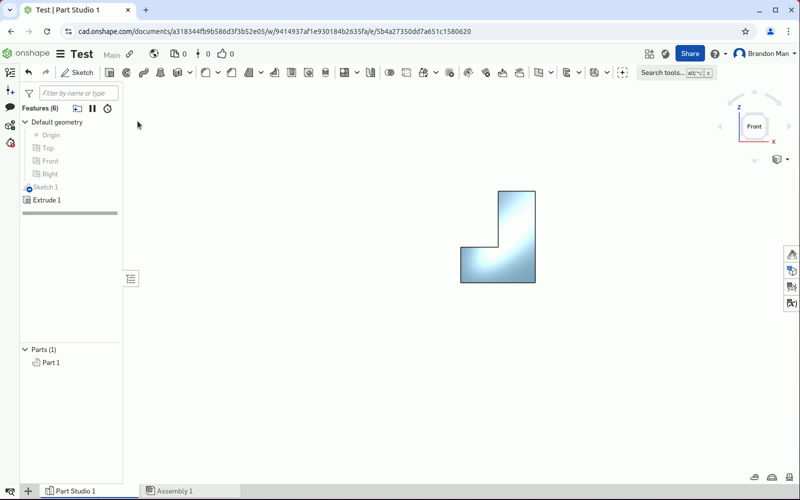
mouse_move(73, 189)
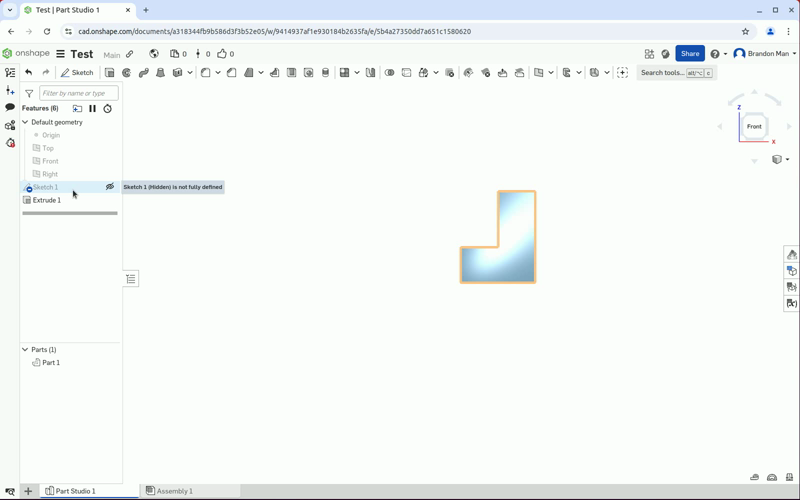
click(73, 189)
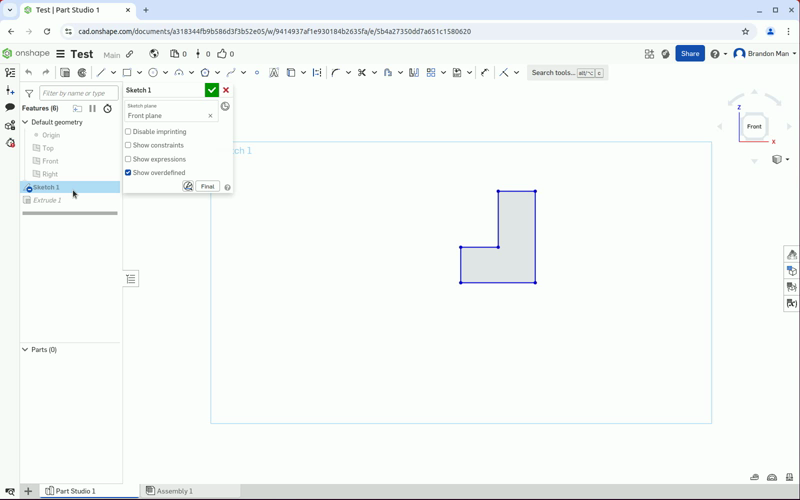
mouse_move(229, 92)
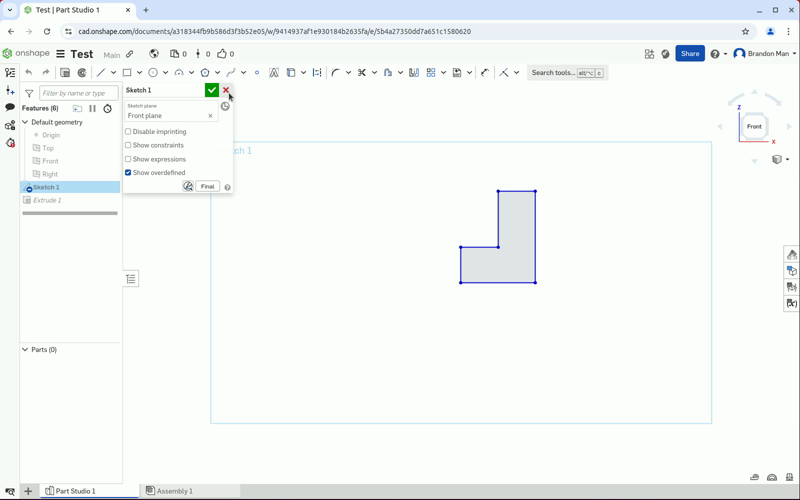
click(229, 92)
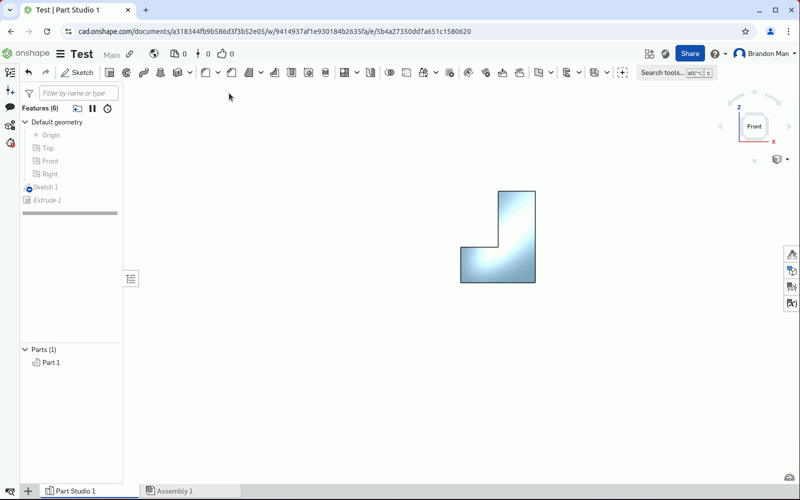
mouse_move(73, 352)
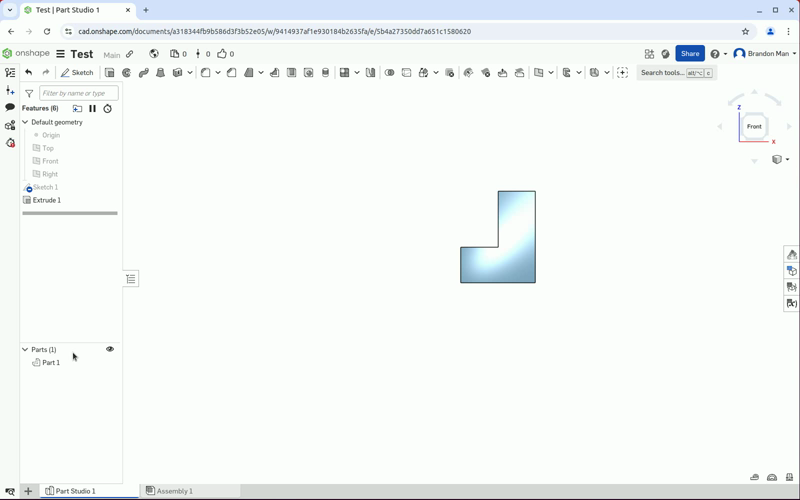
key(y)
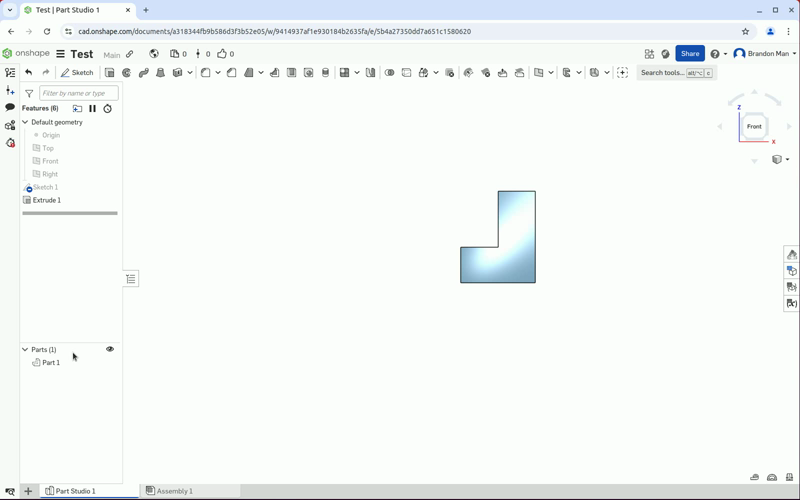
key(shift+p)
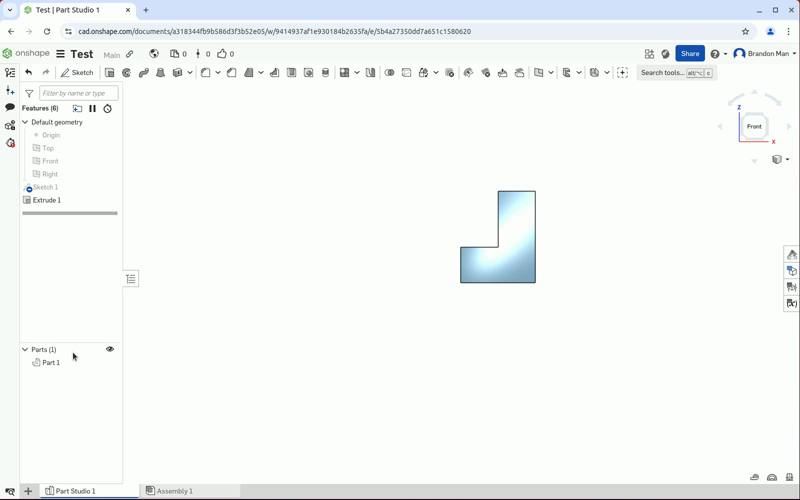
key(space)
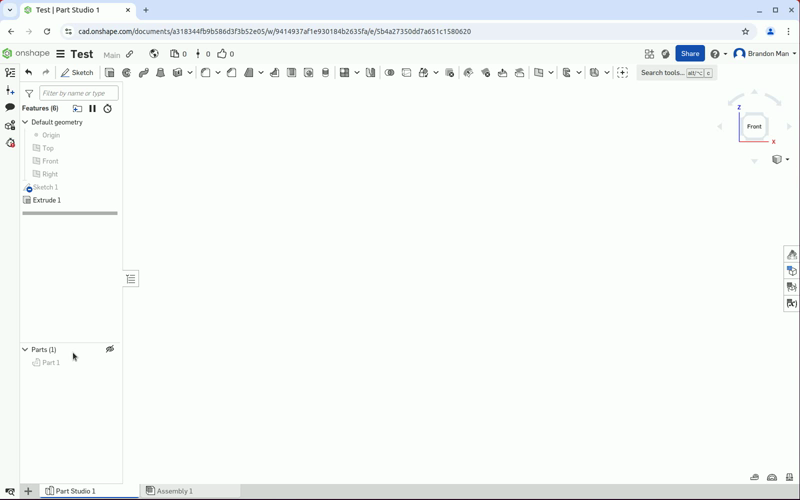
key_down(shift)
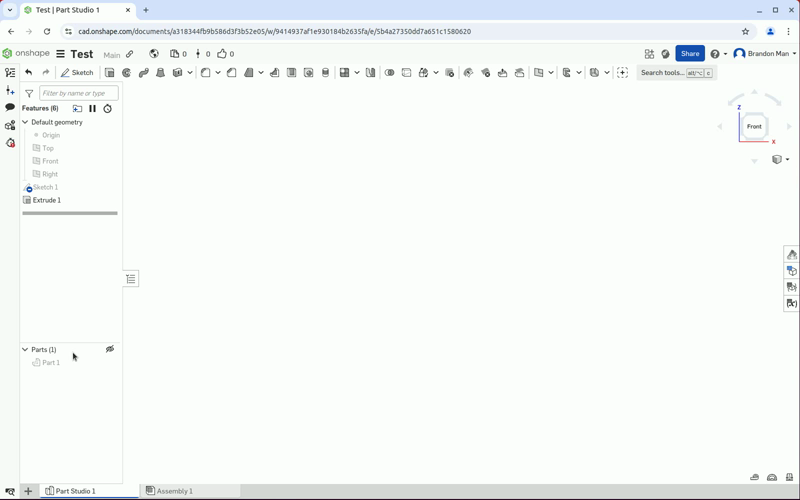
key(left)
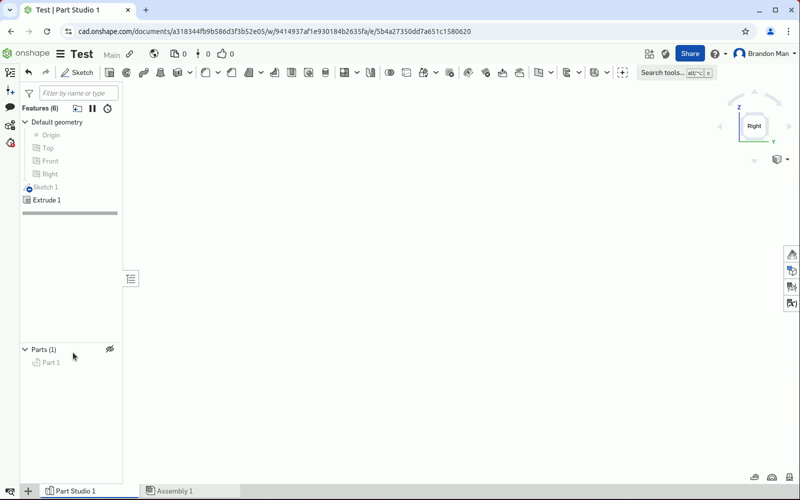
key_up(shift)
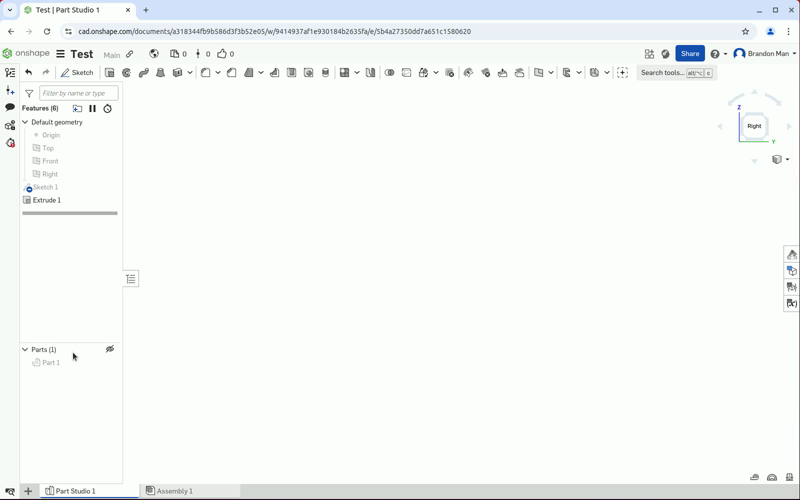
mouse_move(73, 352)
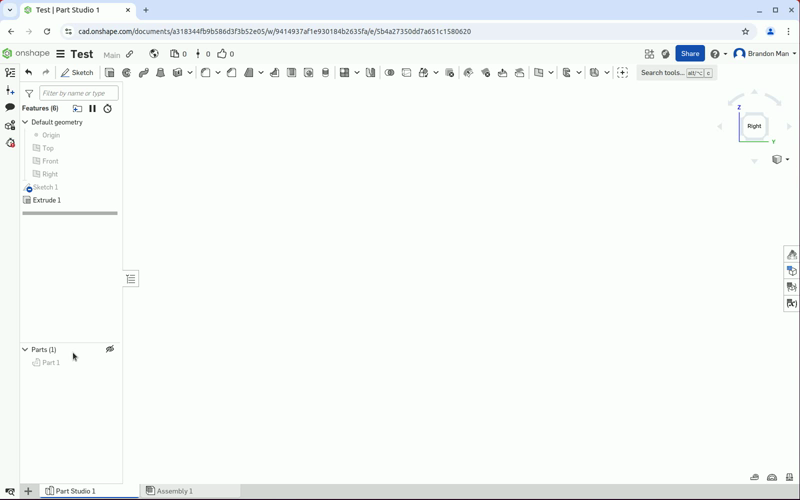
key(shift+y)
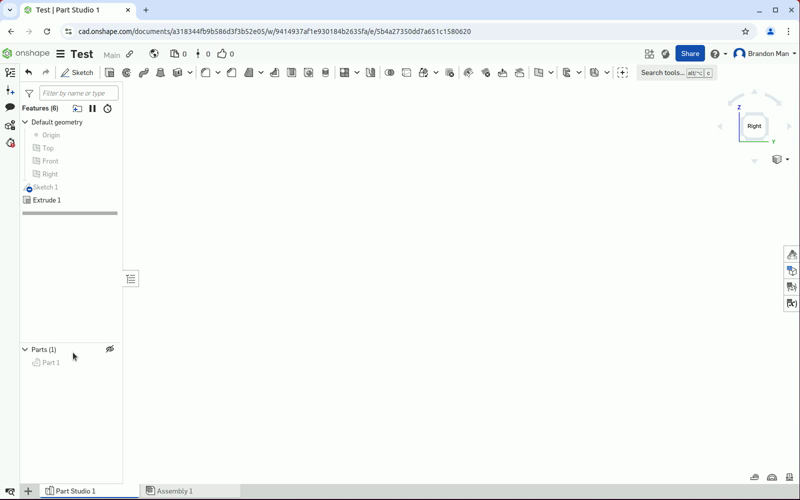
key(shift+s)
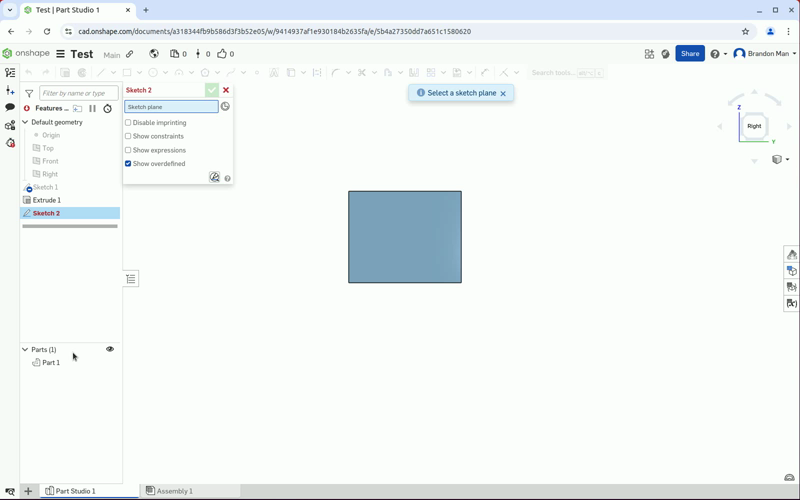
mouse_move(73, 176)
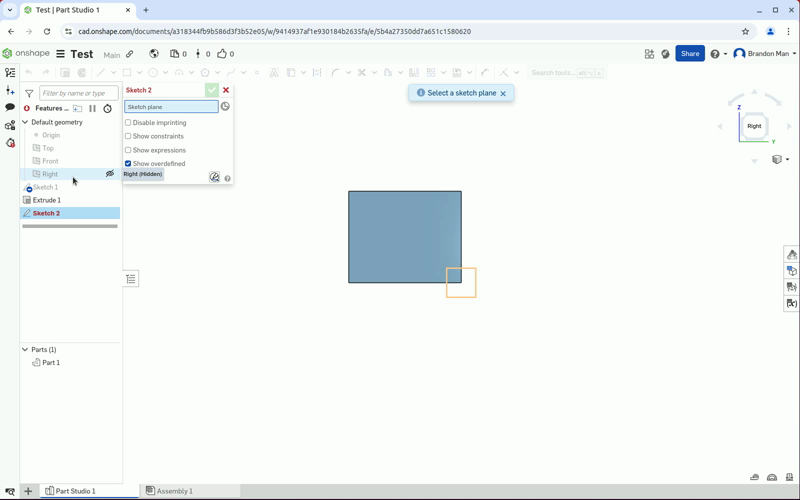
click(73, 176)
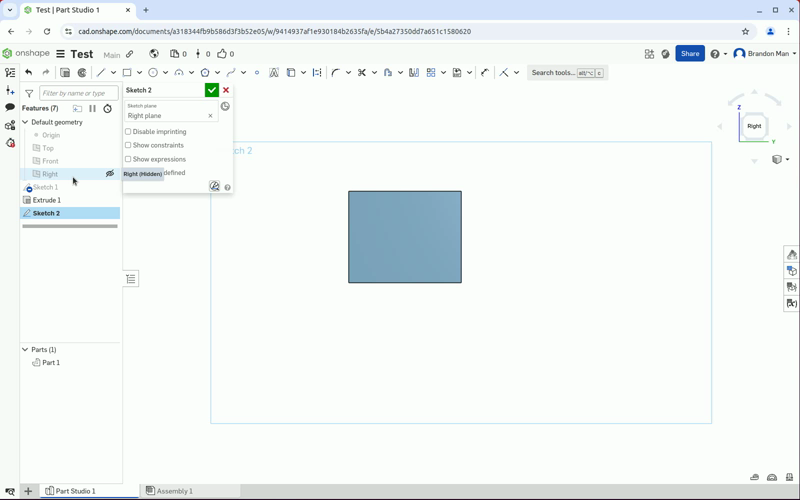
mouse_move(73, 352)
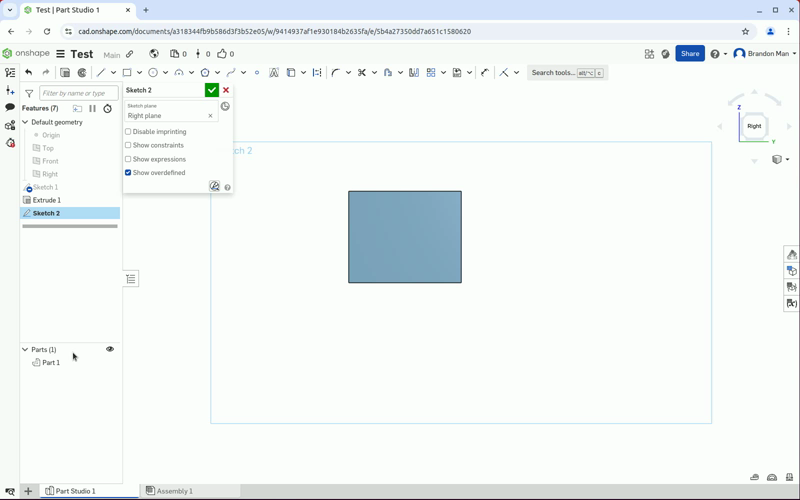
key(y)
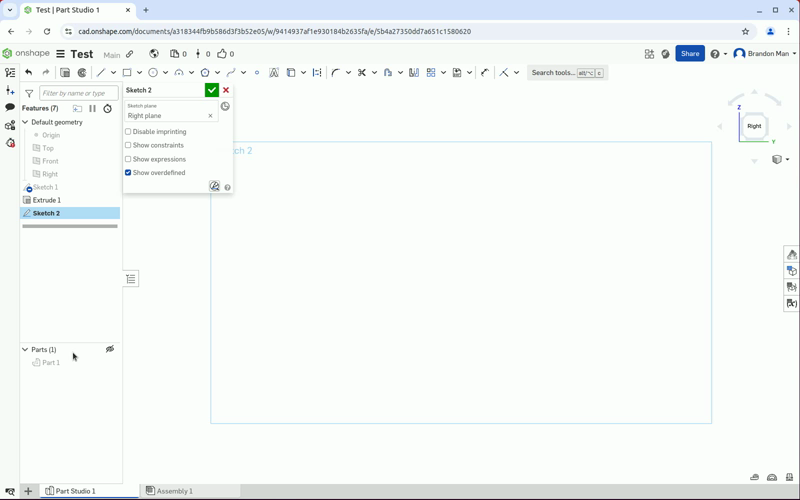
key(l)
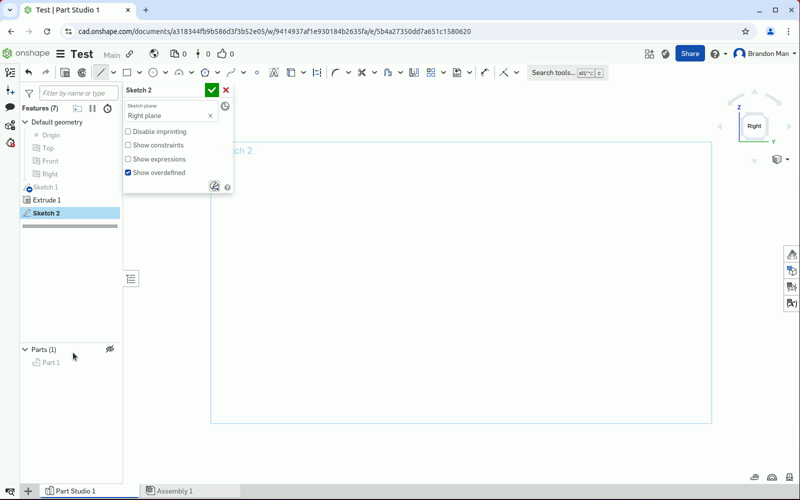
key_down(shift)
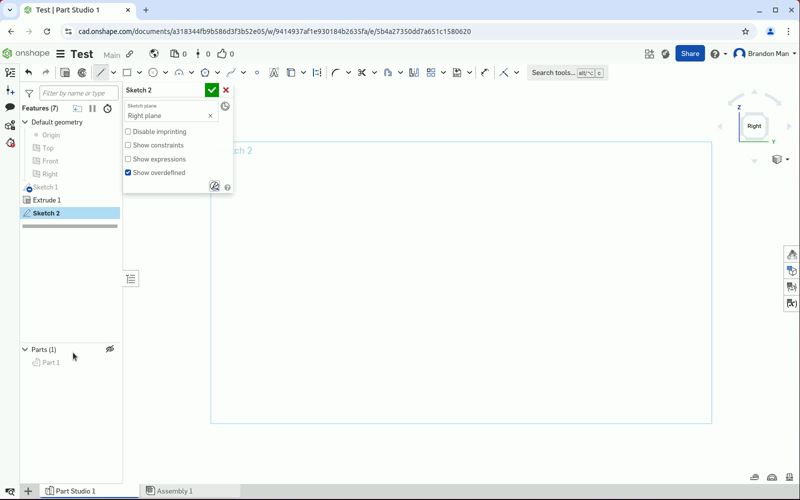
mouse_move(388, 217)
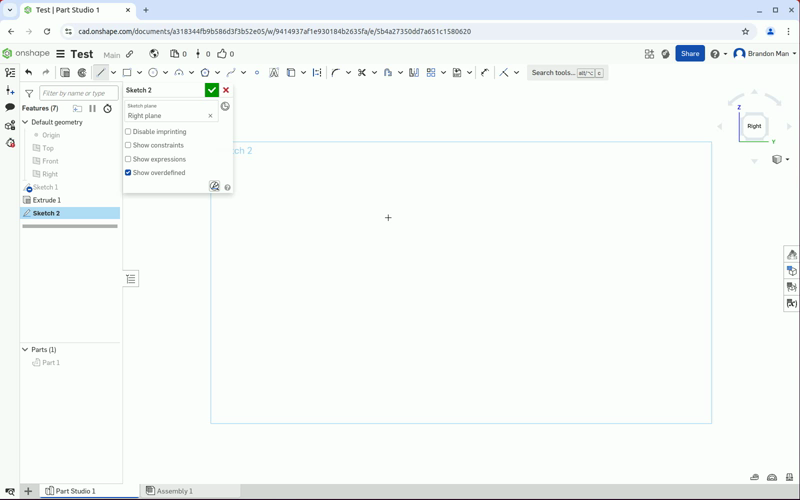
click(388, 217)
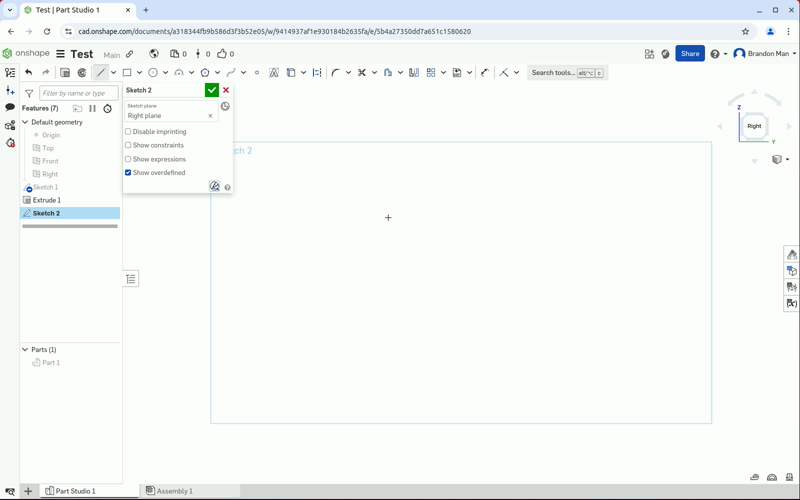
key_up(shift)
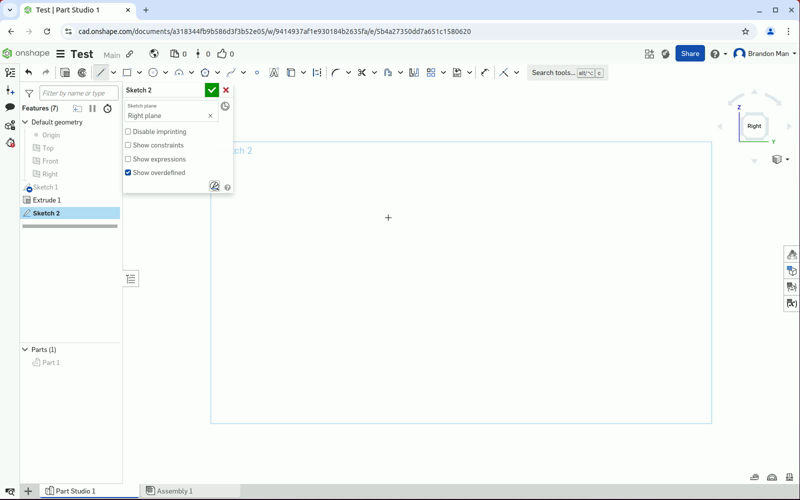
key_down(shift)
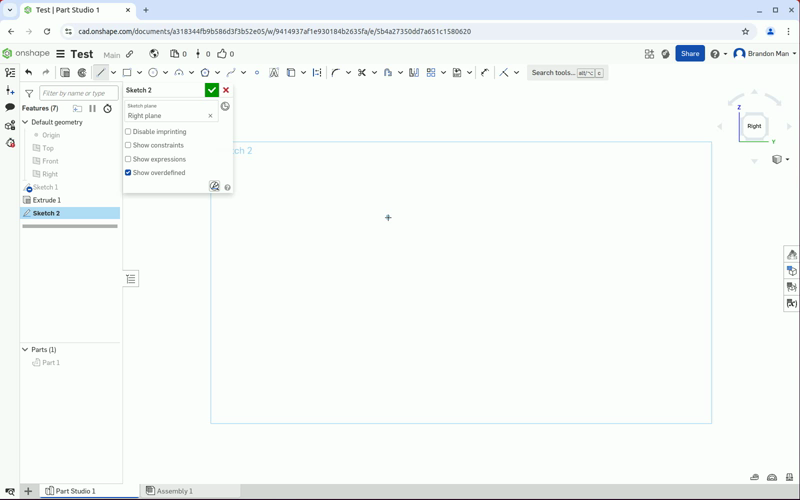
mouse_move(418, 217)
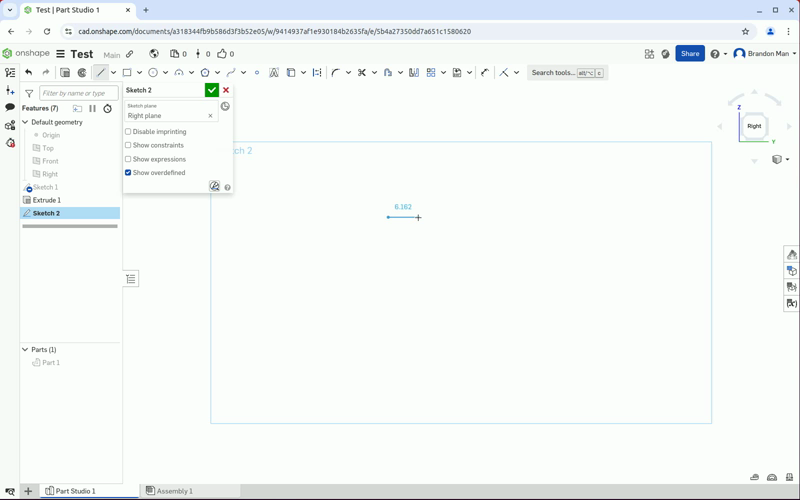
mouse_move(425, 217)
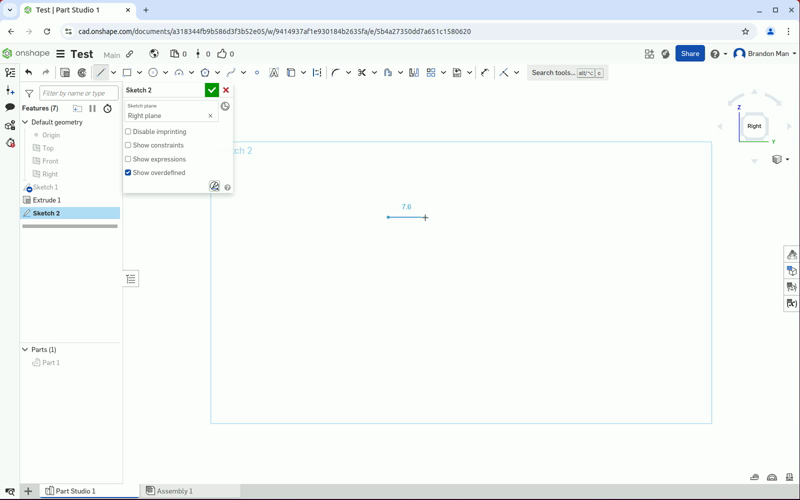
click(425, 217)
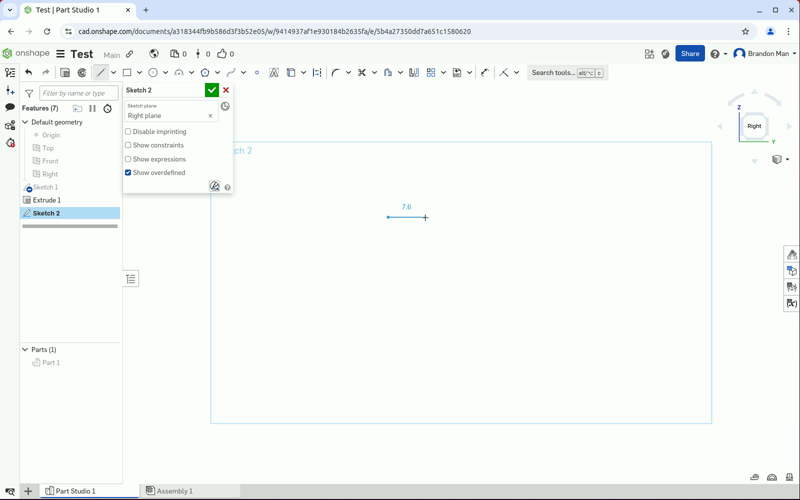
key_up(shift)
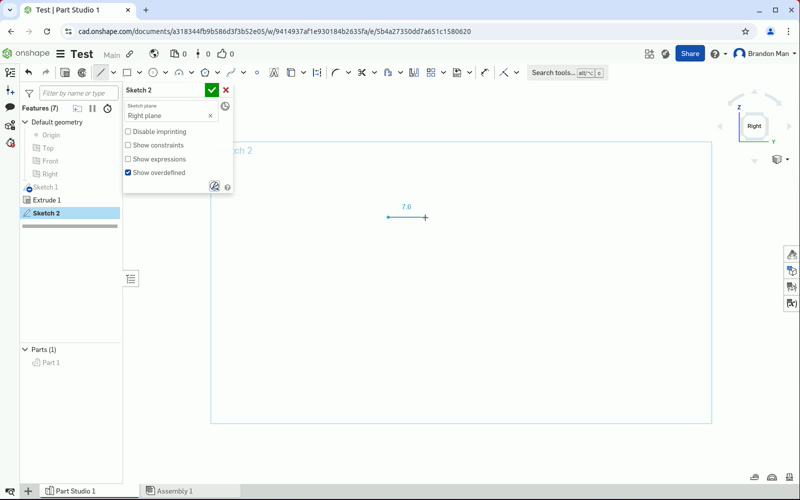
key_down(shift)
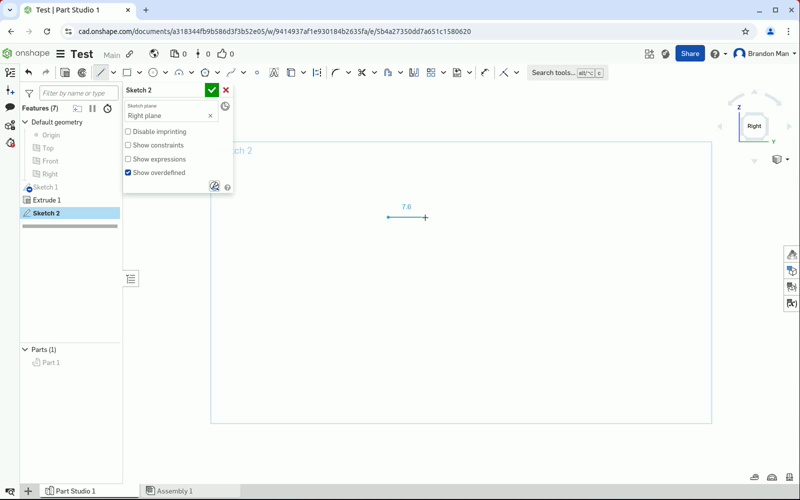
mouse_move(455, 217)
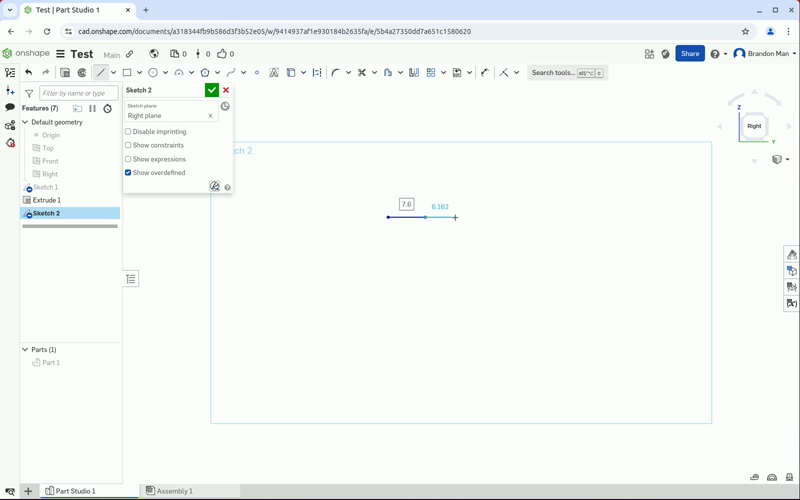
mouse_move(425, 191)
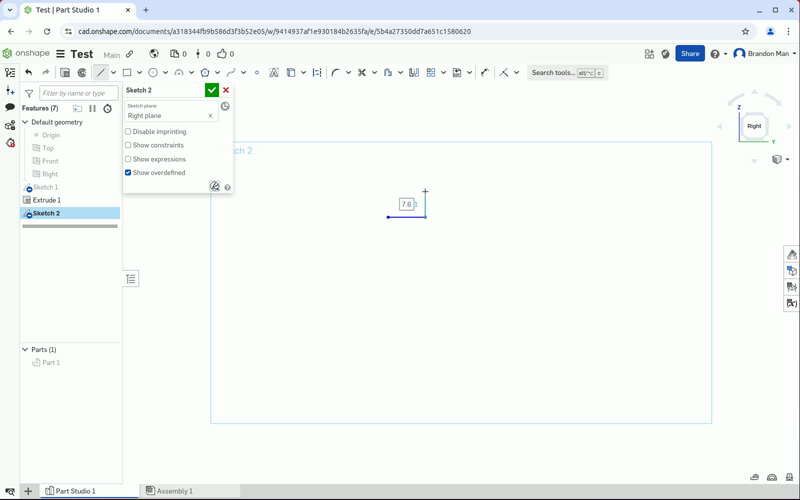
click(425, 191)
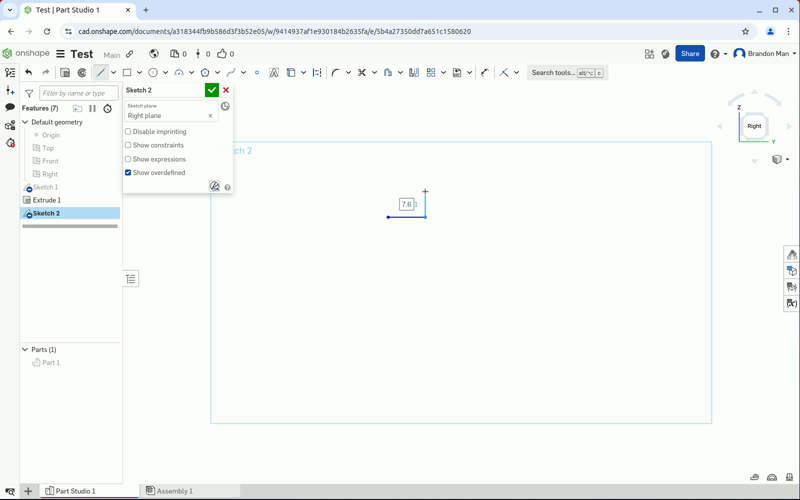
key_up(shift)
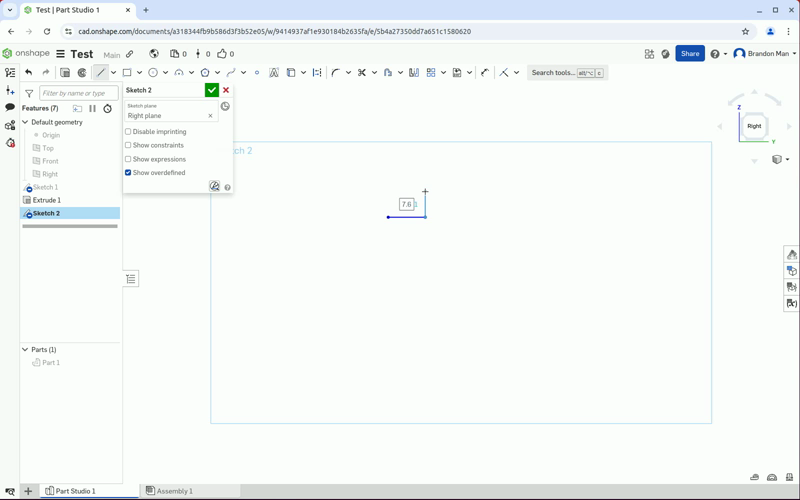
key_down(shift)
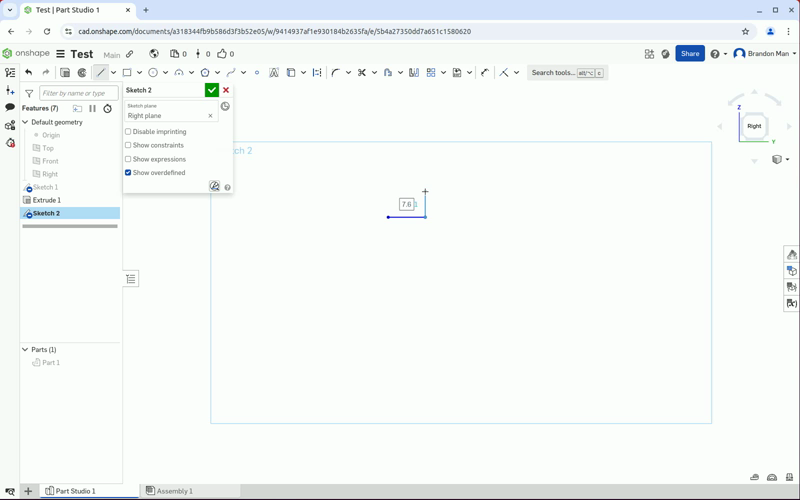
mouse_move(455, 191)
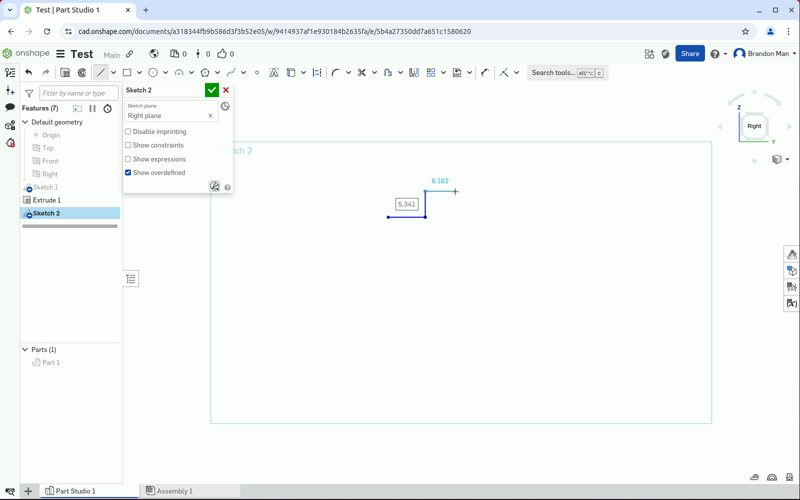
mouse_move(388, 190)
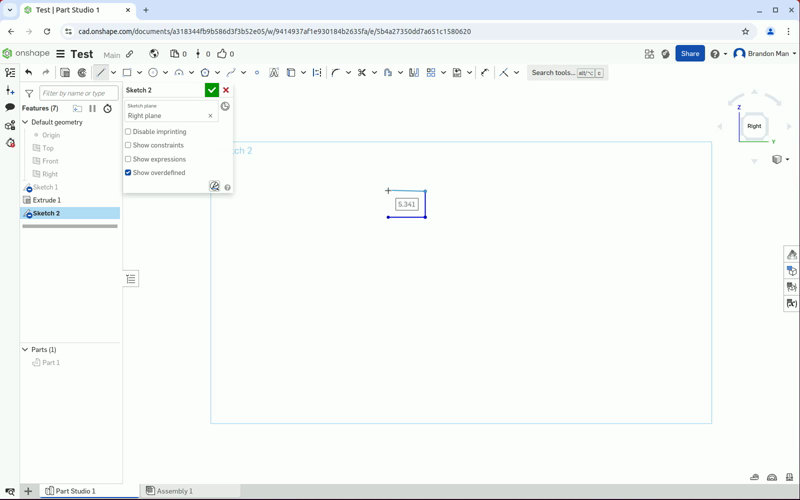
click(388, 190)
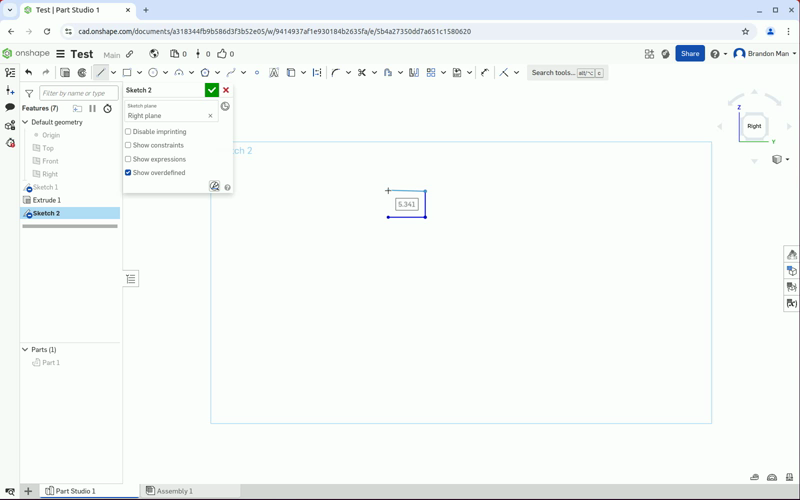
key_up(shift)
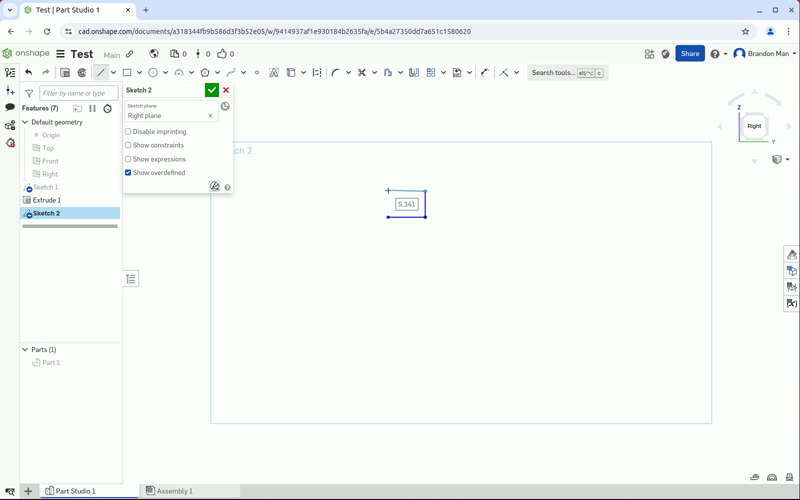
mouse_move(418, 190)
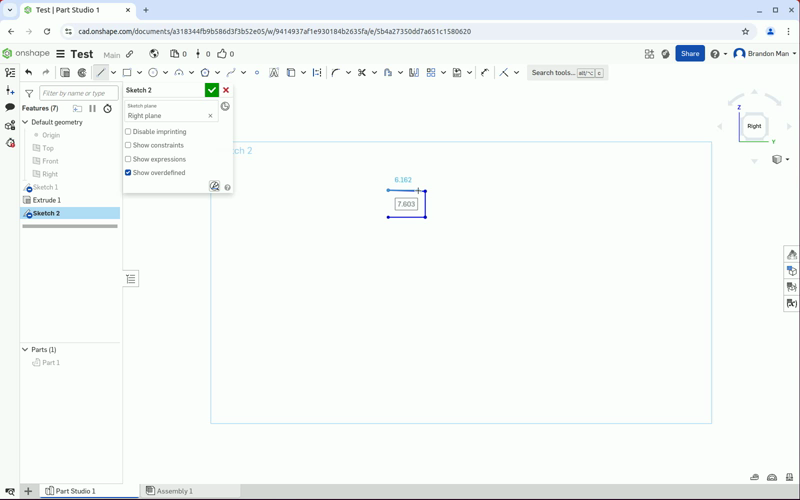
key_down(shift)
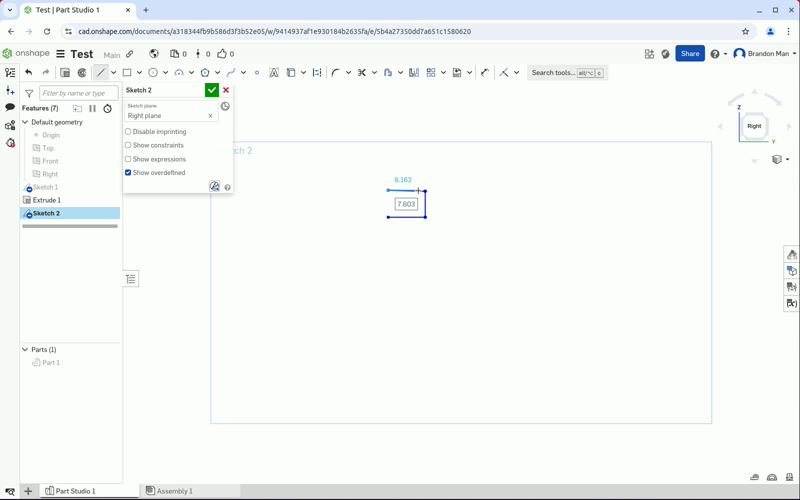
mouse_move(388, 217)
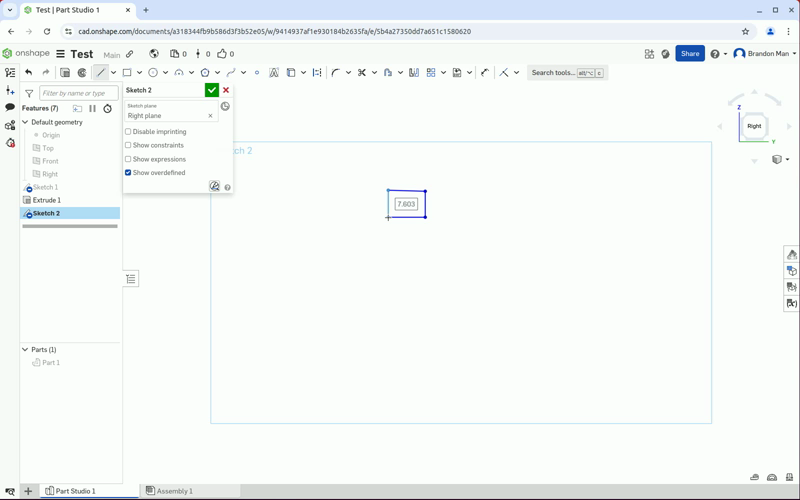
key_up(shift)
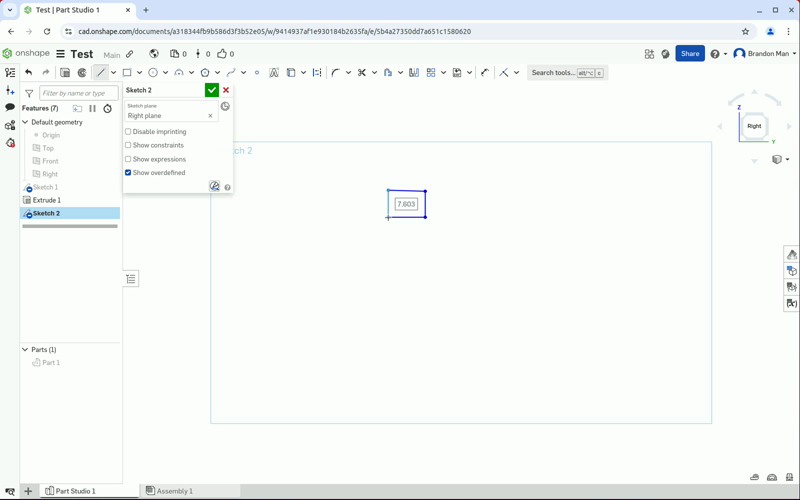
click(388, 217)
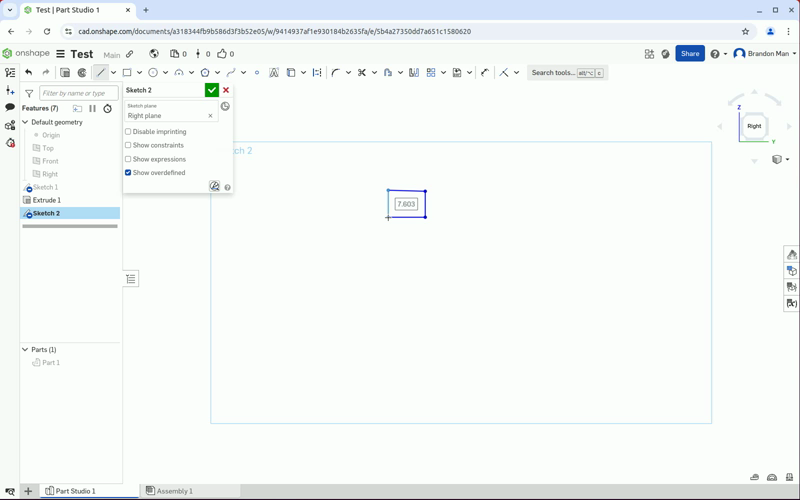
key(esc)
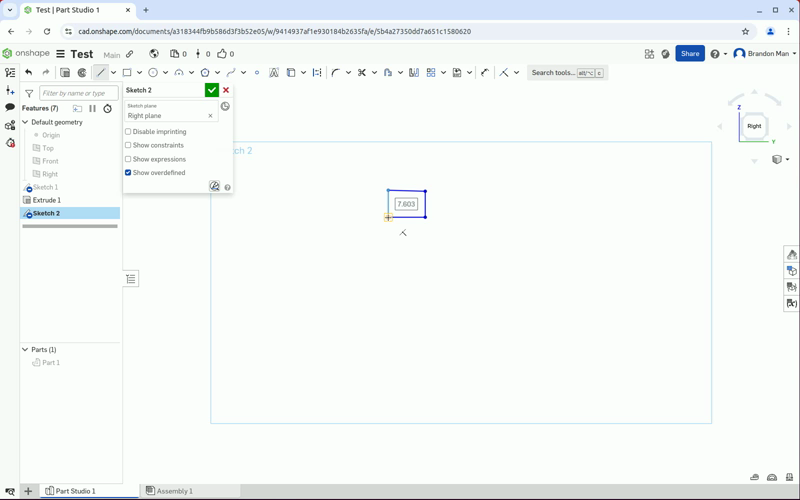
mouse_move(424, 213)
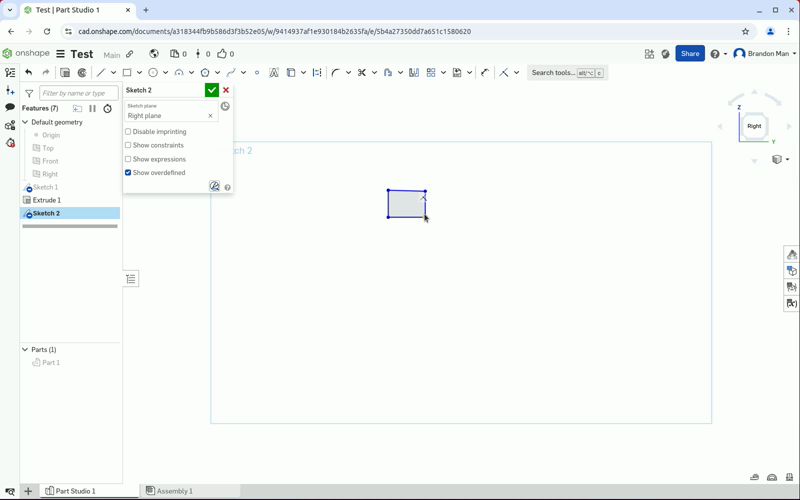
scroll(6)
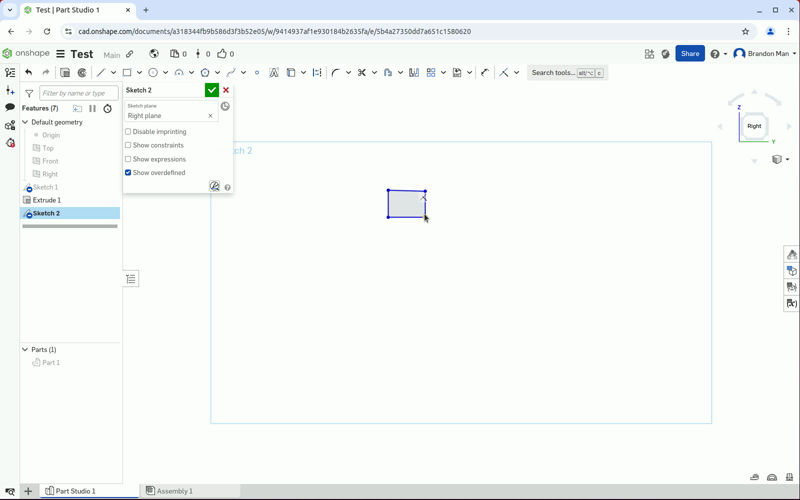
scroll(6)
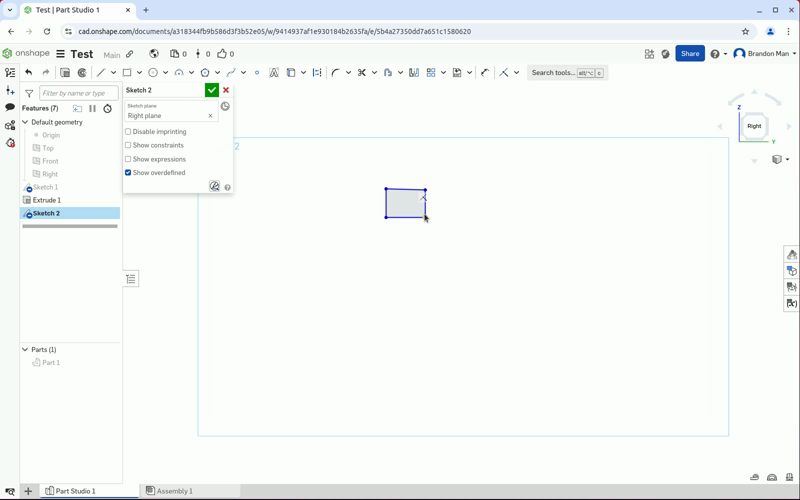
scroll(6)
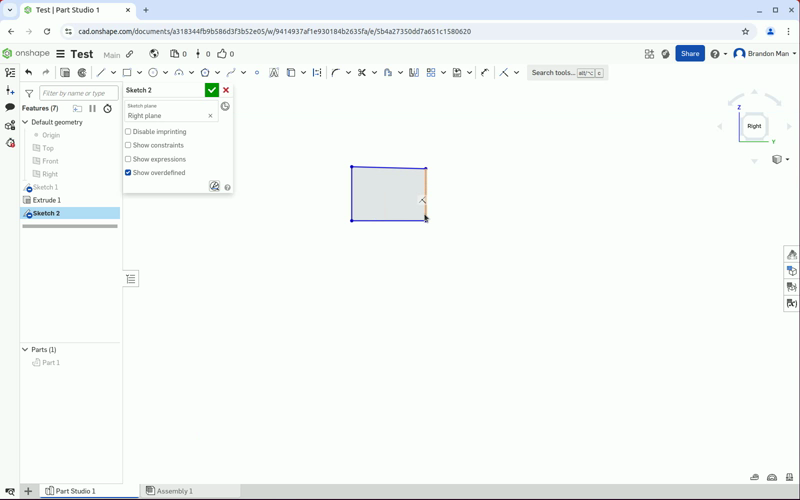
scroll(6)
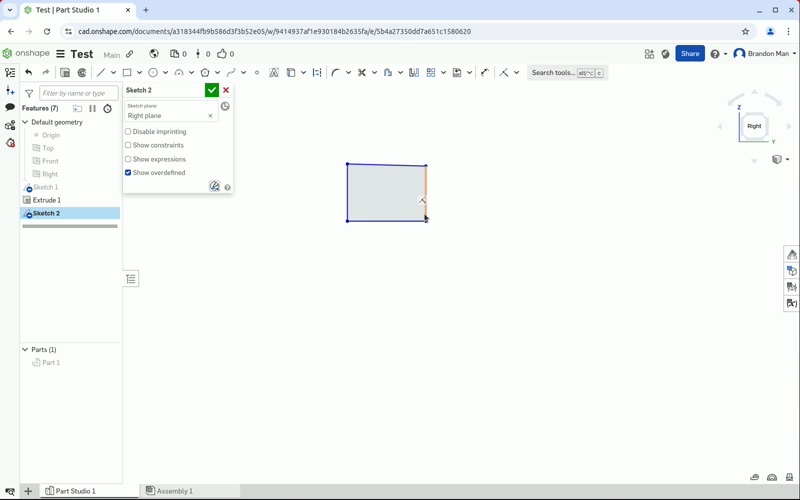
scroll(6)
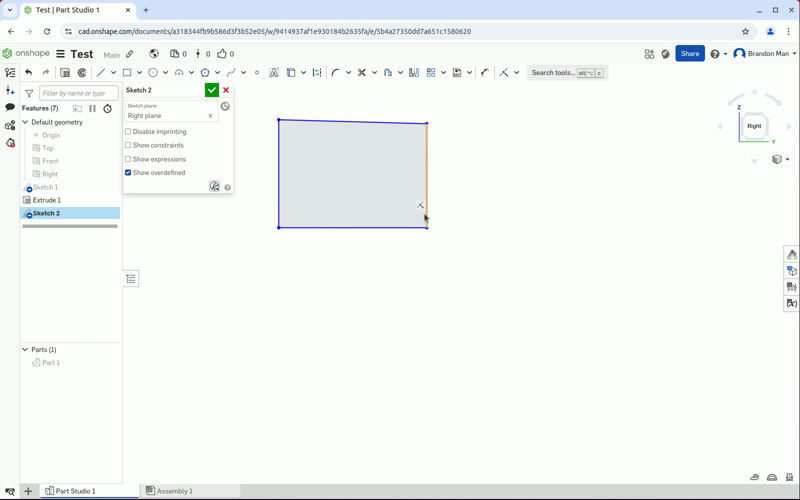
scroll(6)
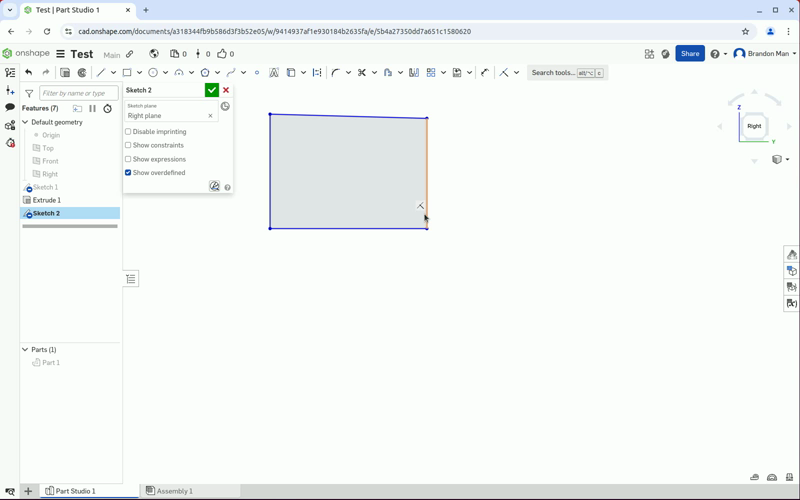
scroll(6)
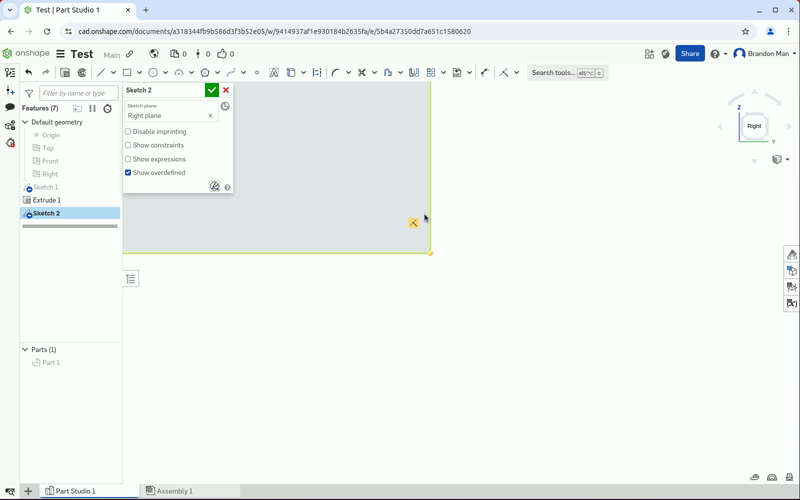
click(424, 213)
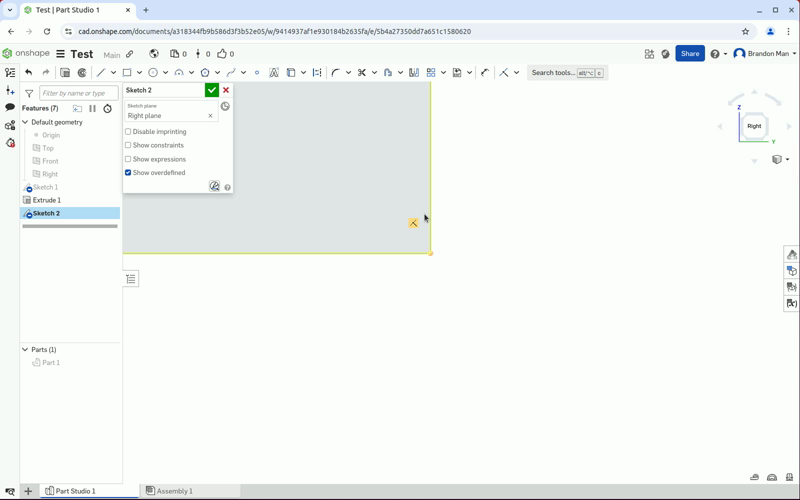
scroll(-6)
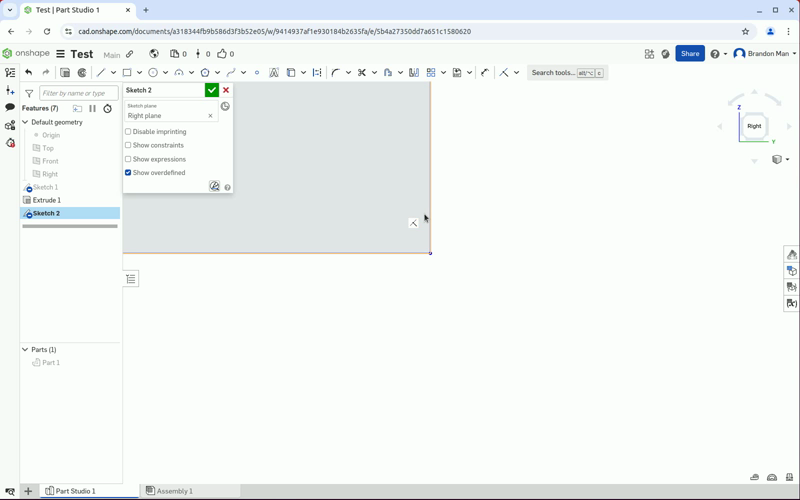
scroll(-6)
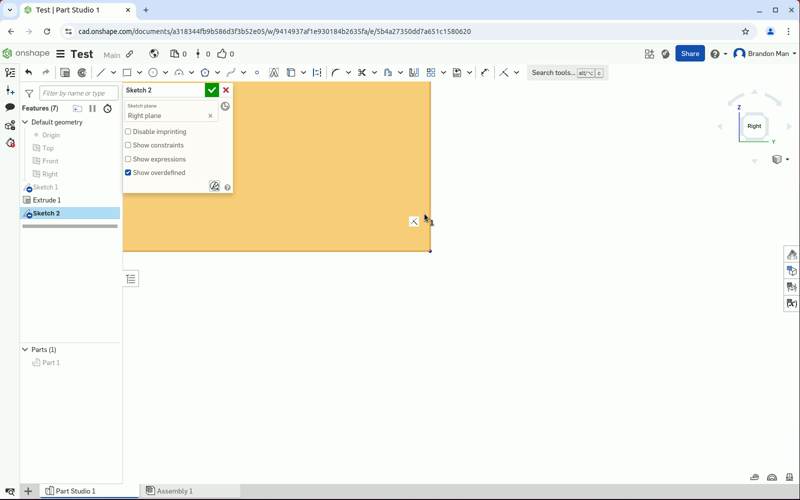
scroll(-6)
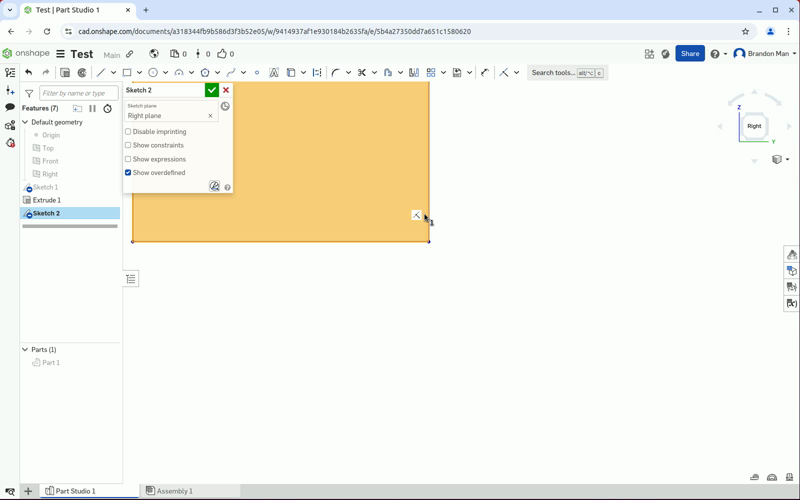
scroll(-6)
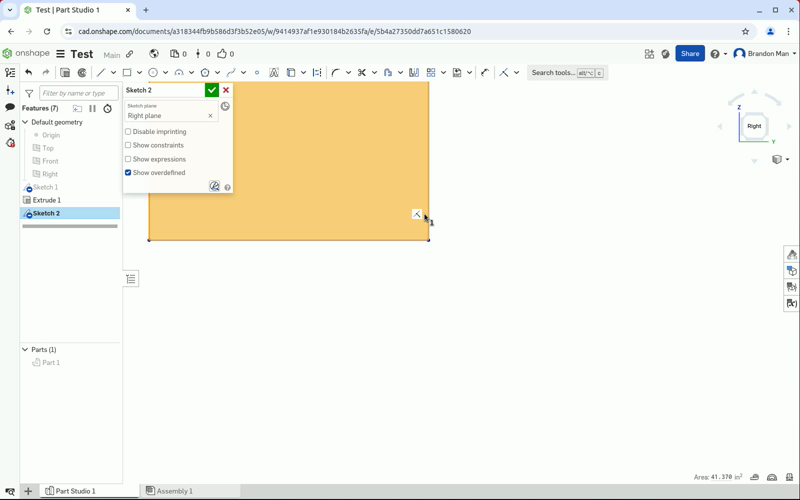
scroll(-6)
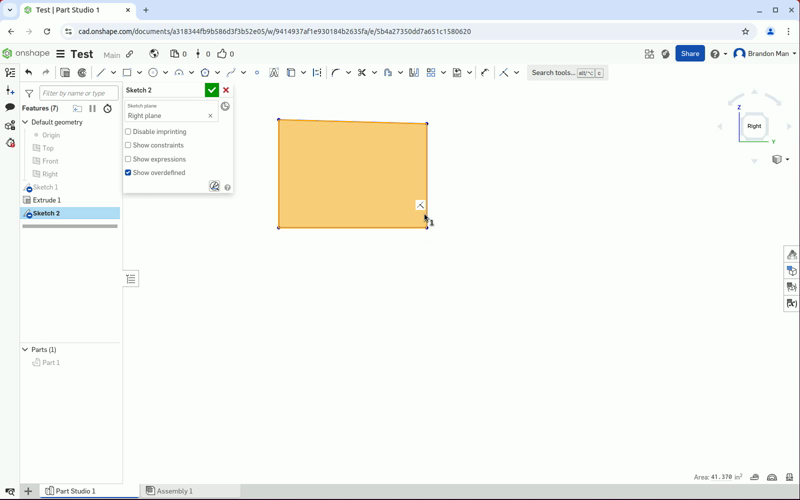
scroll(-6)
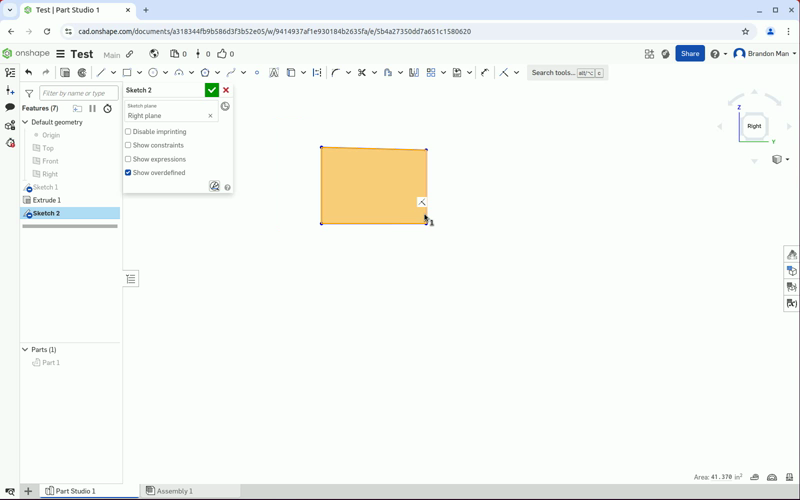
scroll(-6)
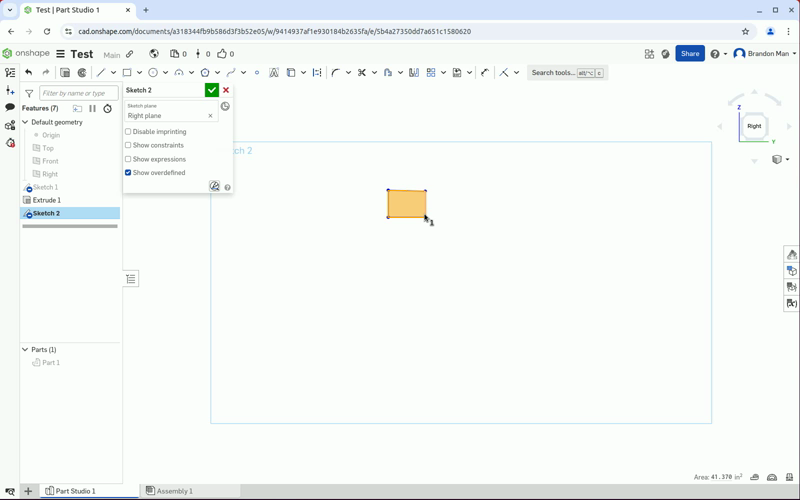
mouse_move(73, 352)
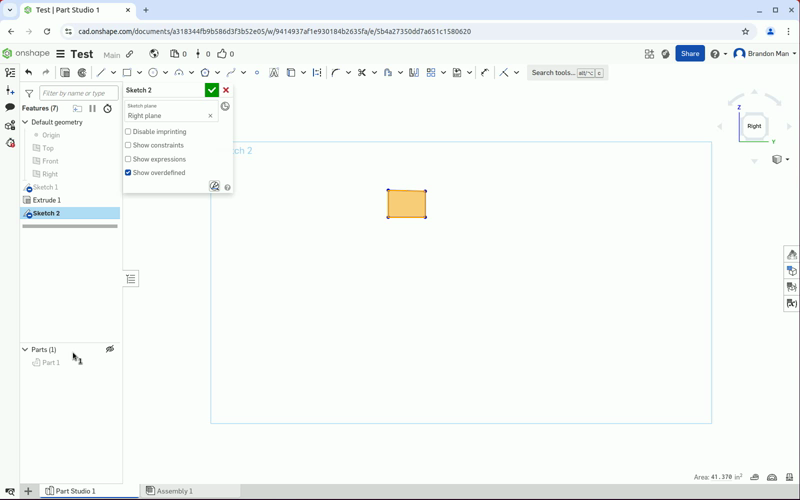
key(shift+y)
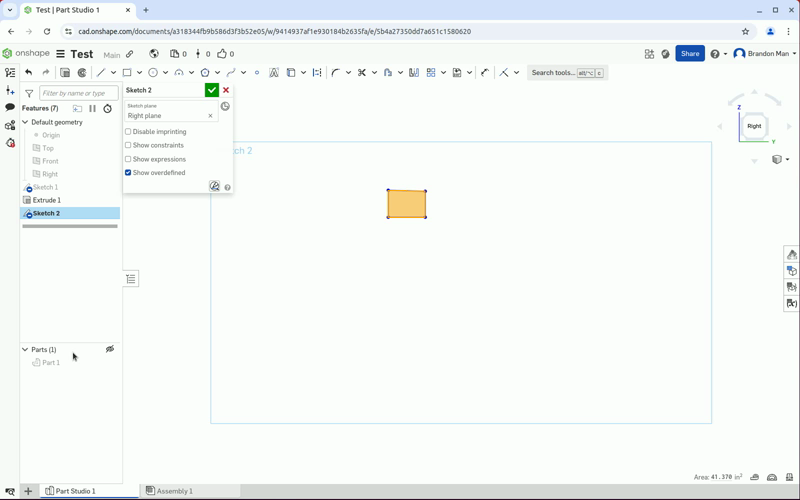
key(shift+e)
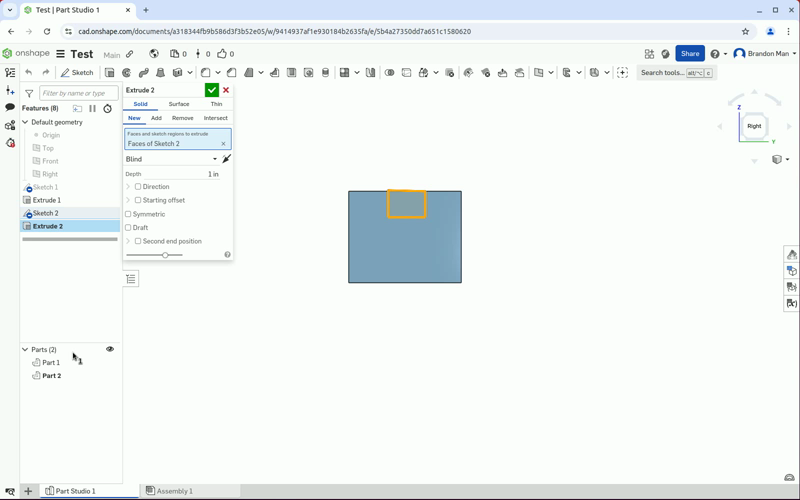
mouse_move(143, 106)
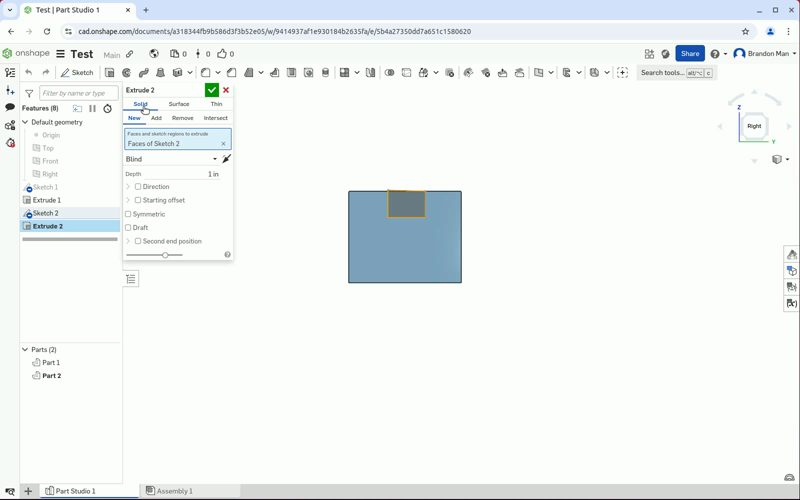
click(143, 106)
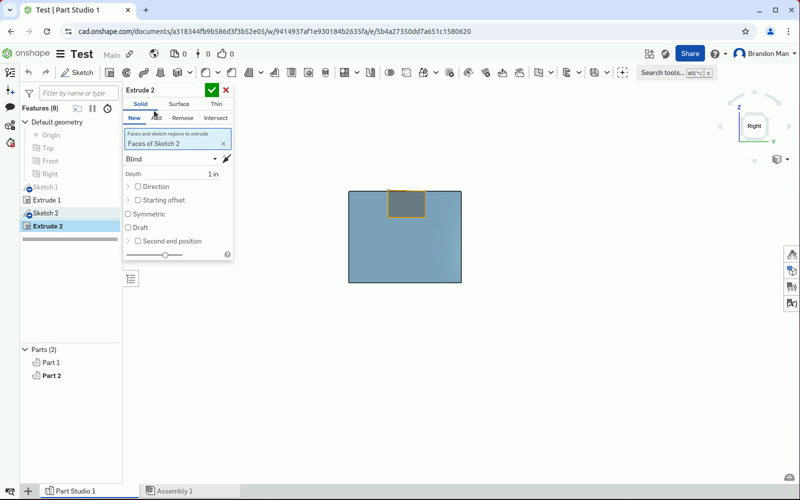
mouse_move(186, 120)
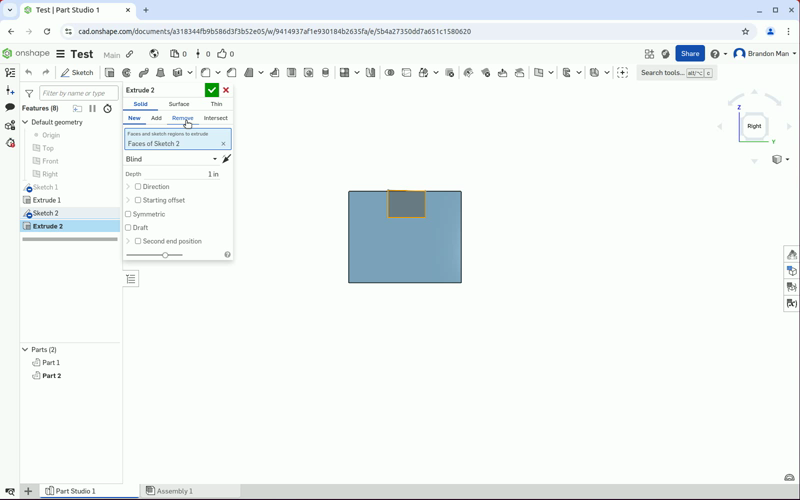
click(186, 120)
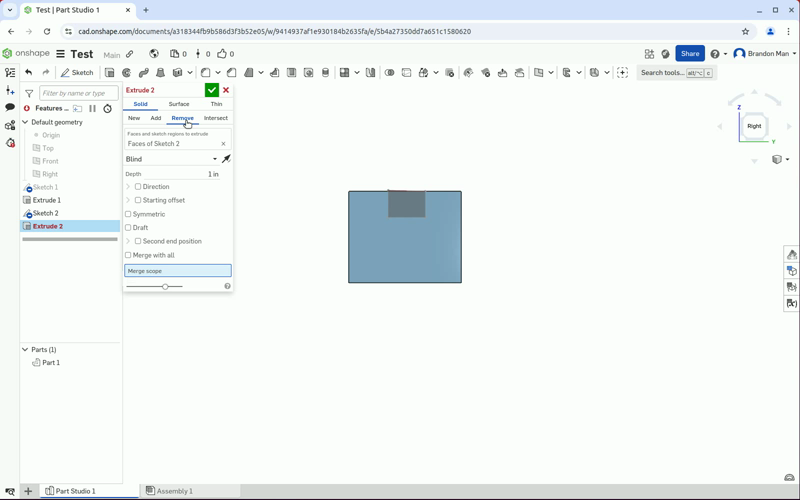
key(tab, 4)
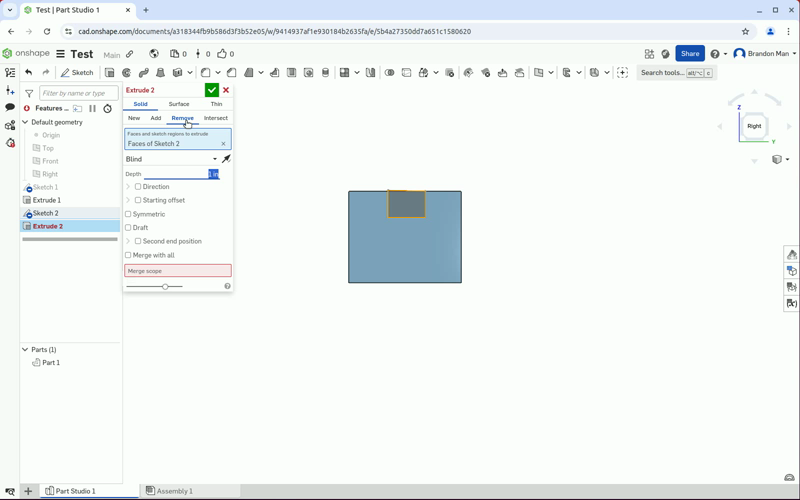
text(7.703)
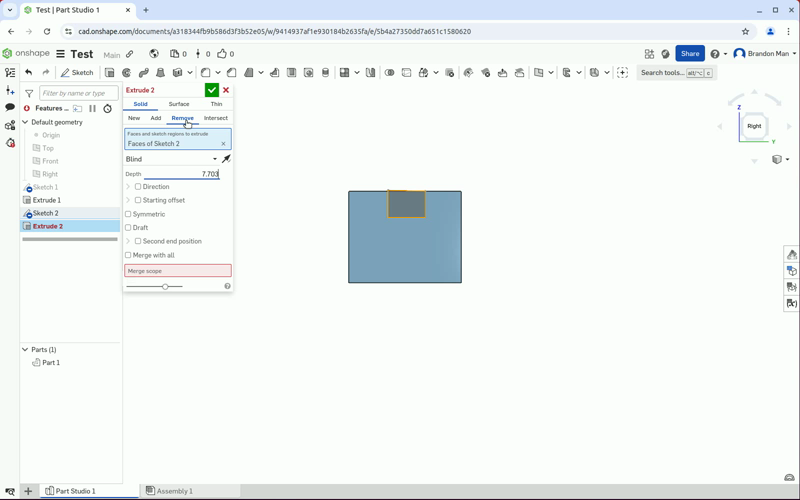
key(tab, 6)
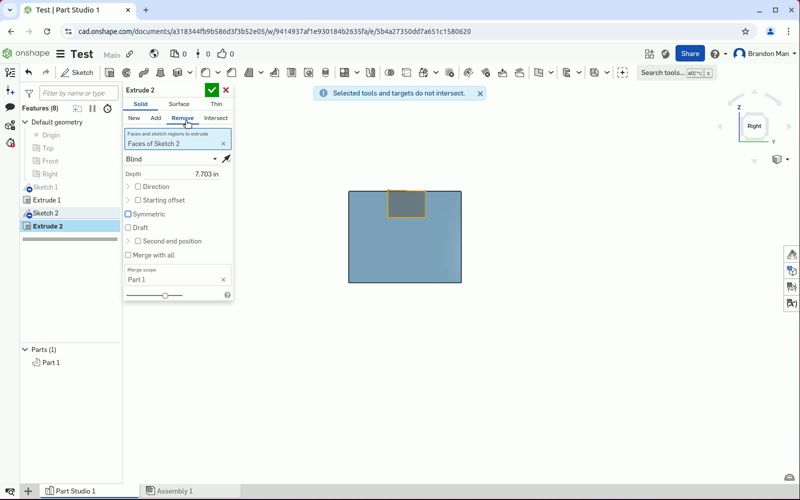
key(space)
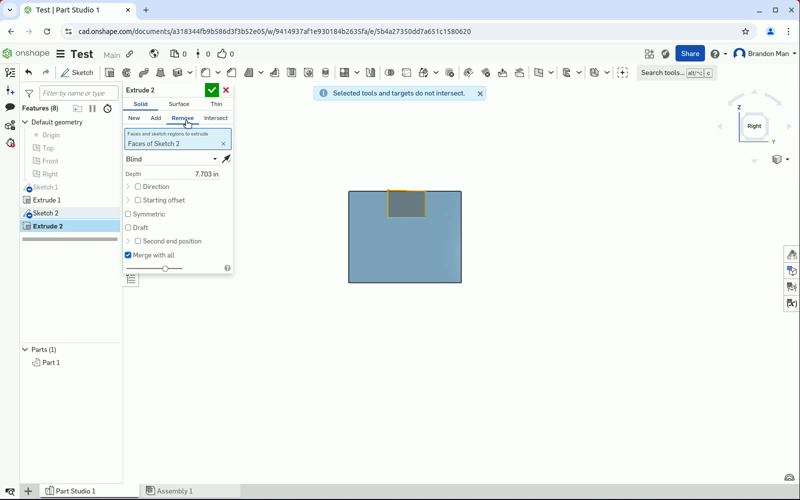
key(enter)
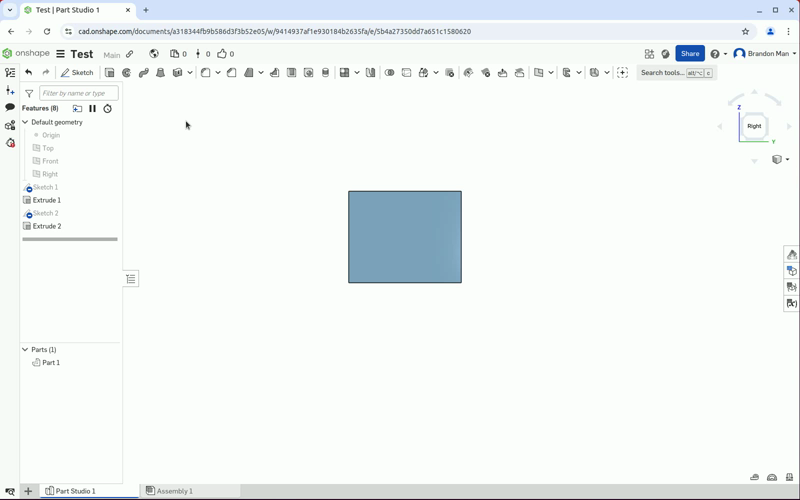
key(shift+h)
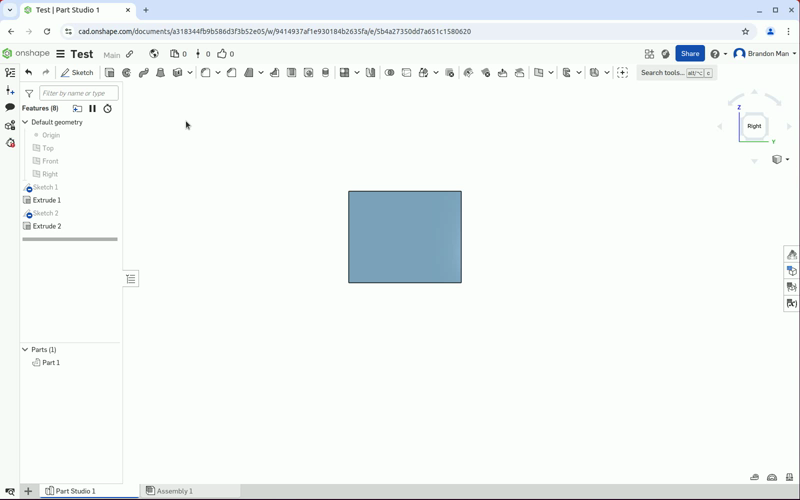
key(shift+h)
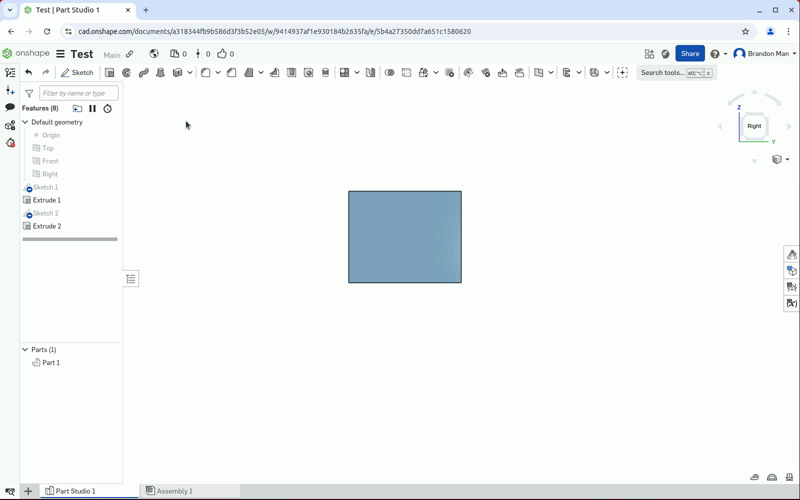
mouse_move(73, 189)
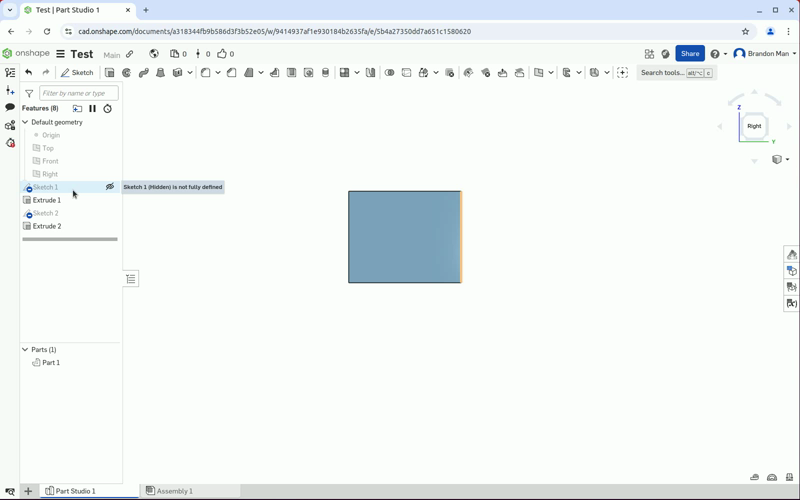
click(73, 189)
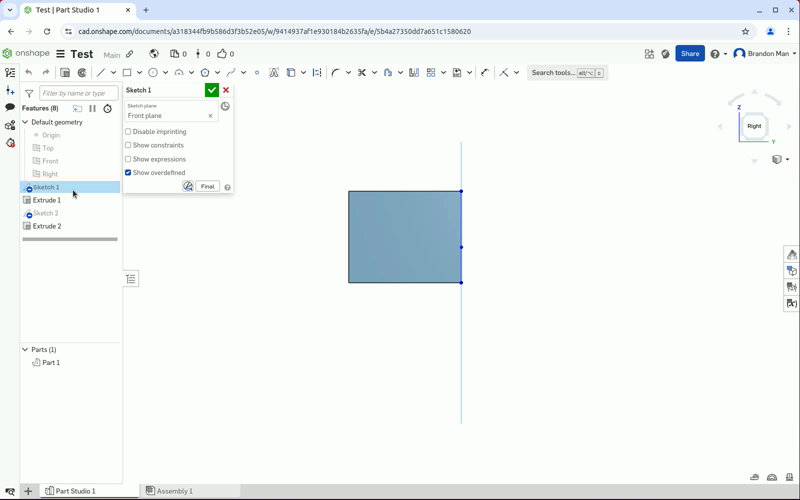
mouse_move(229, 92)
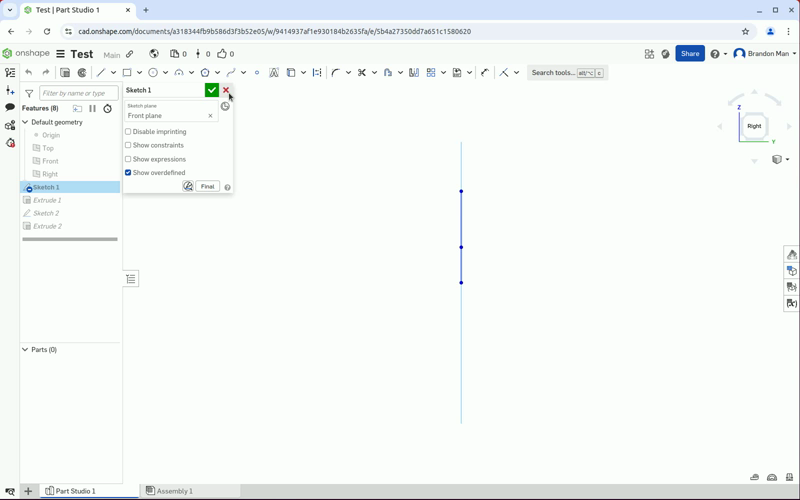
click(229, 92)
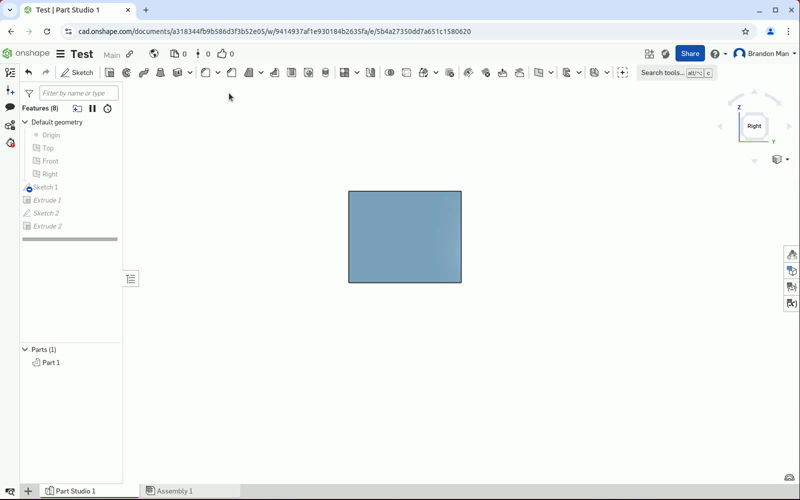
mouse_move(541, 75)
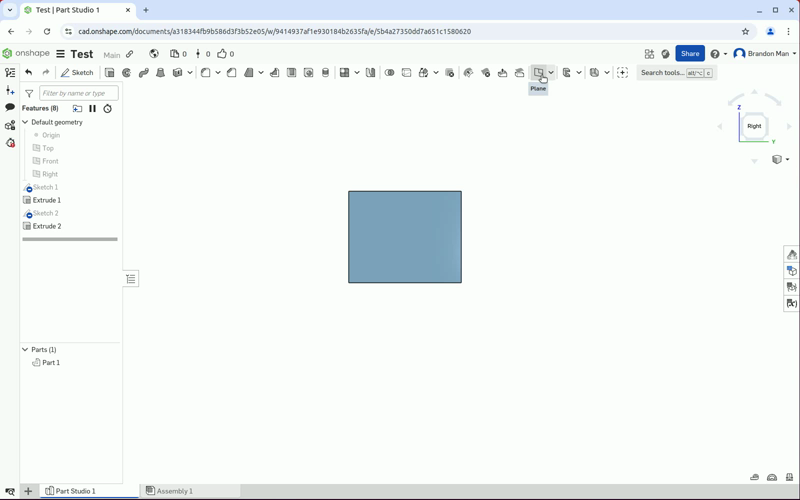
click(541, 75)
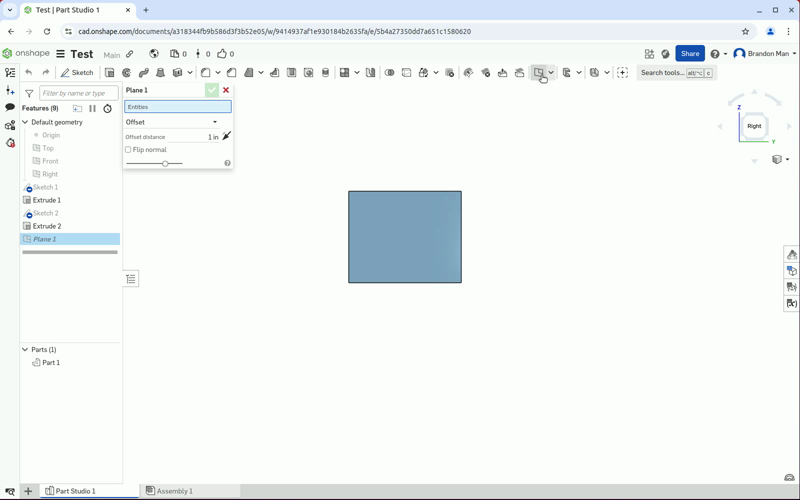
mouse_move(73, 176)
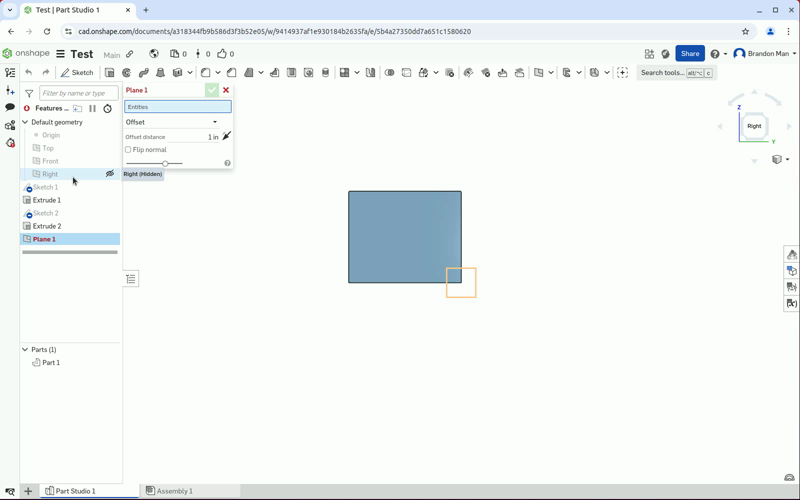
click(73, 176)
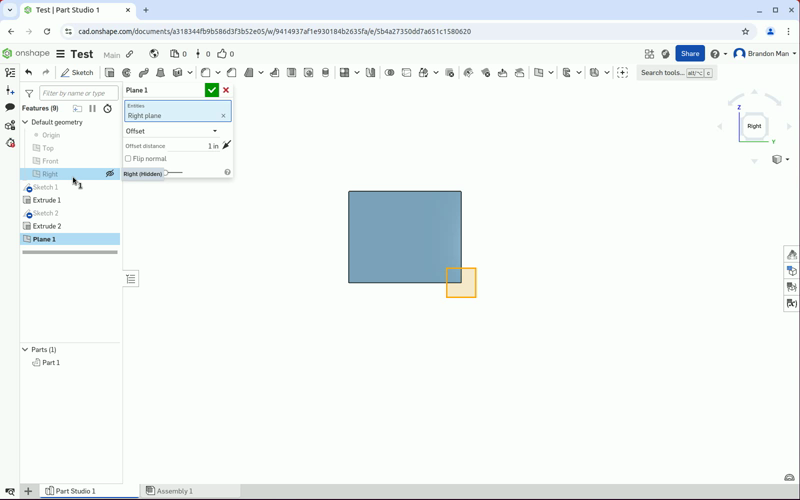
key(tab, 2)
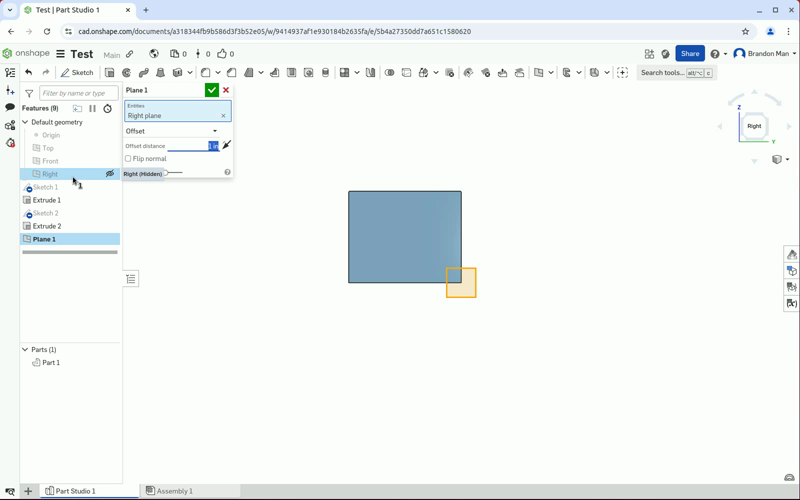
text(7.703)
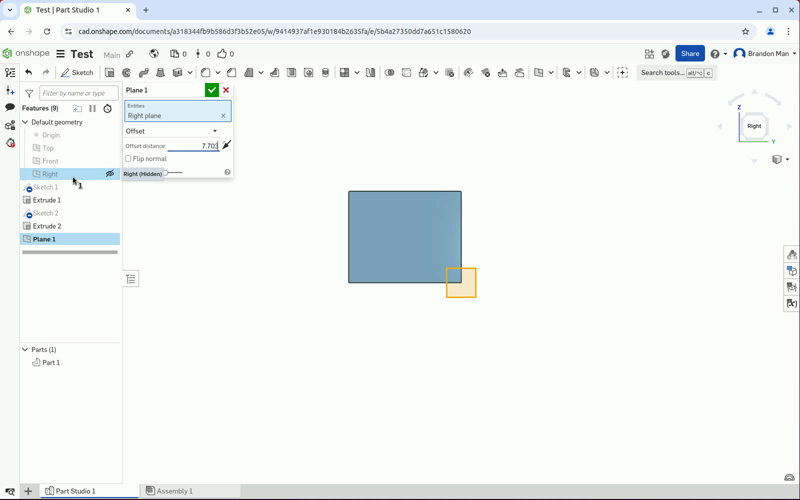
key(enter, 2)
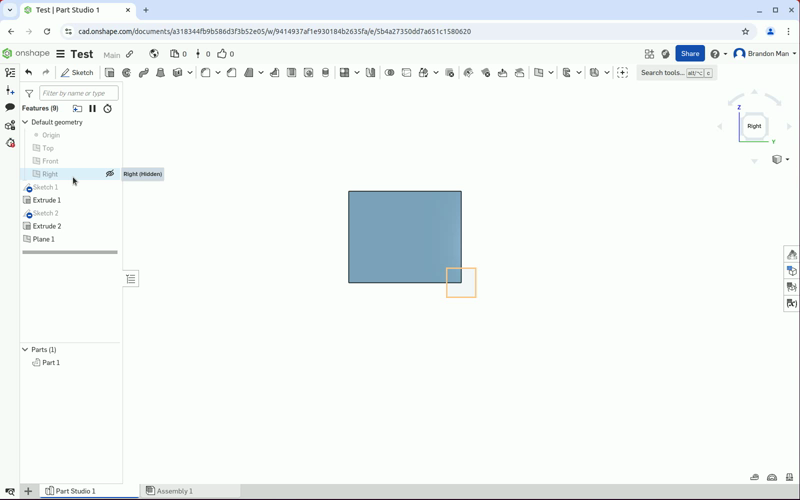
key(shift+s)
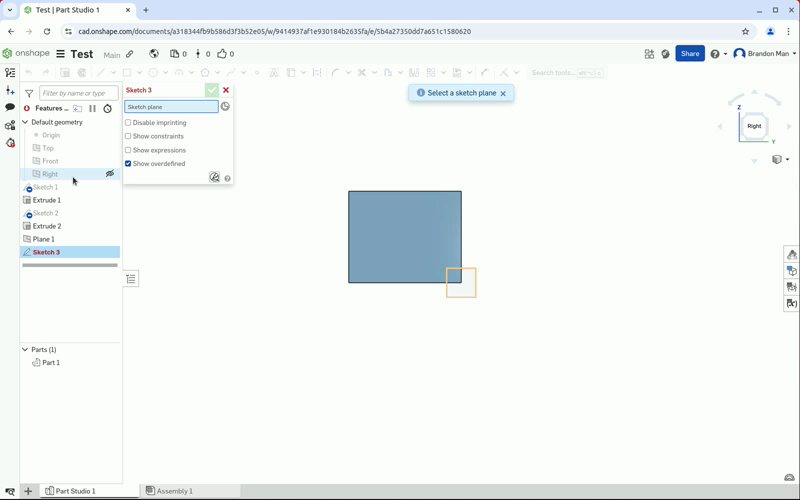
mouse_move(73, 241)
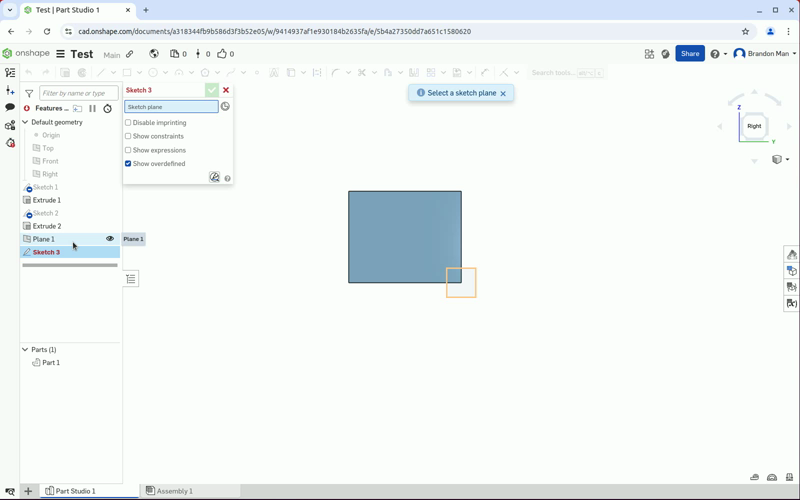
click(73, 241)
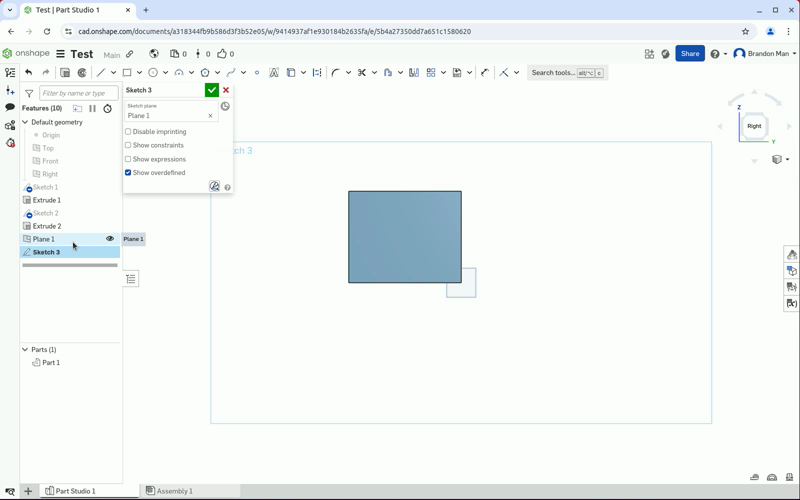
mouse_move(73, 352)
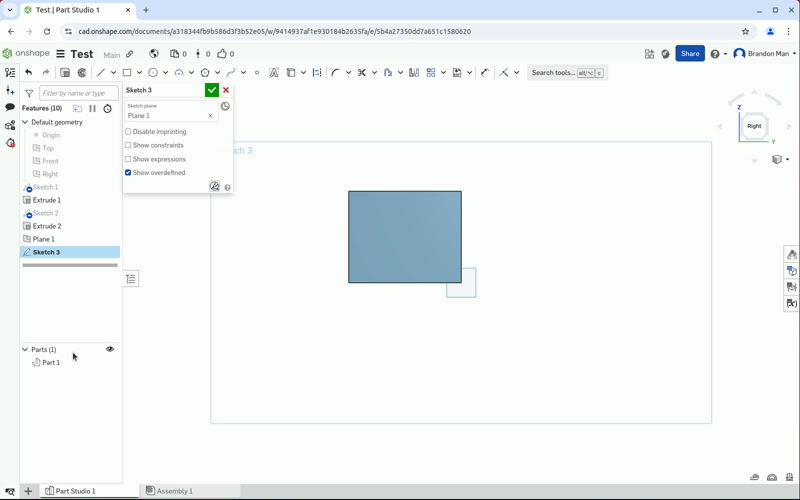
key(y)
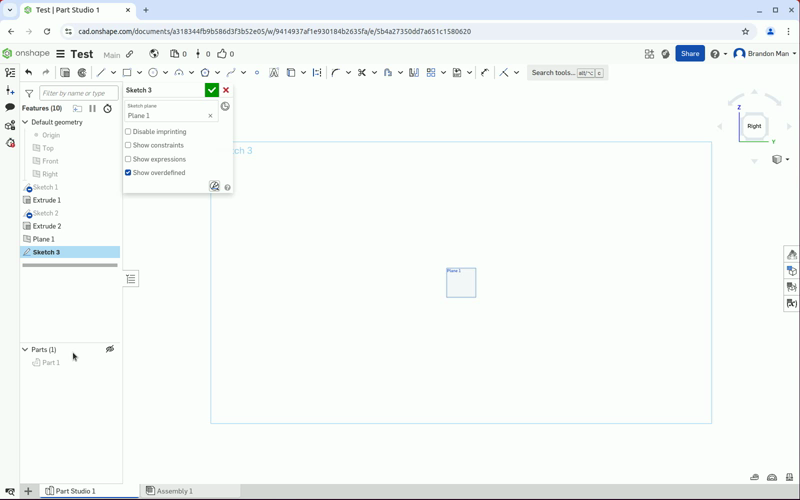
key(l)
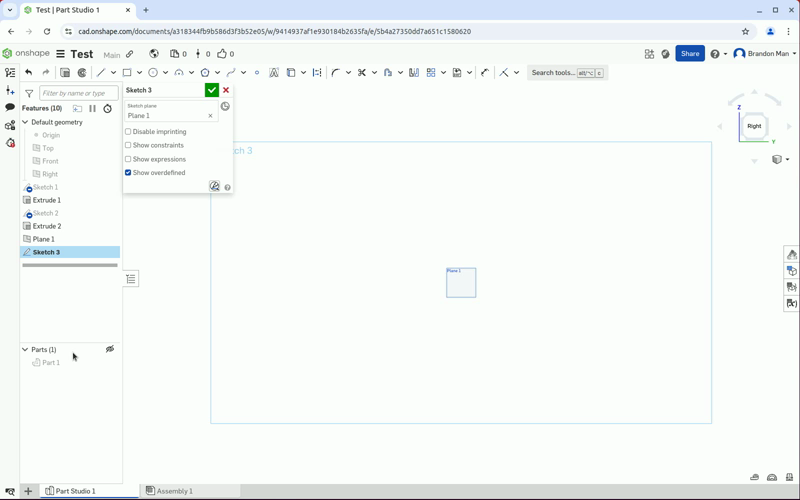
key_down(shift)
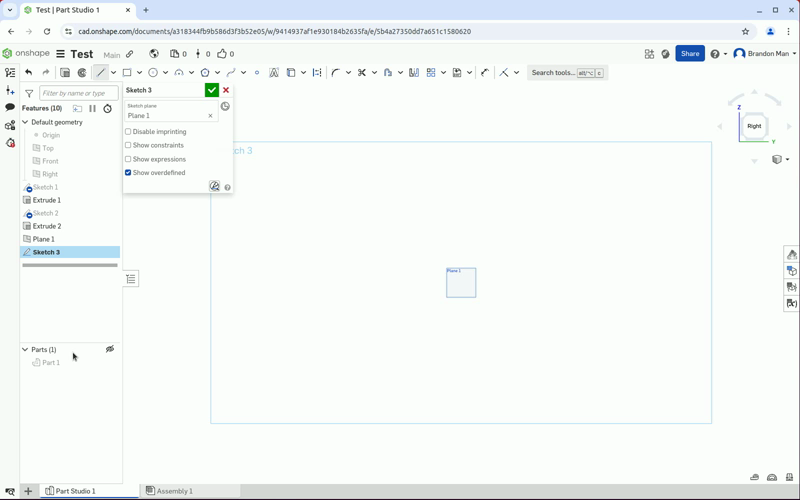
mouse_move(391, 209)
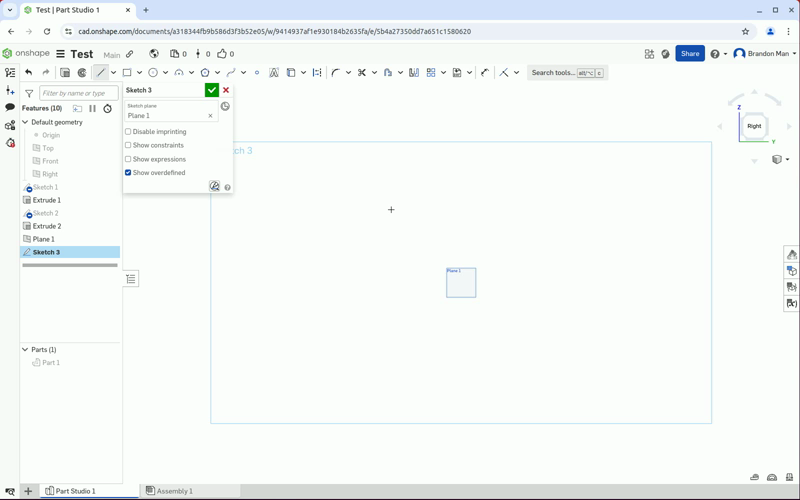
click(391, 209)
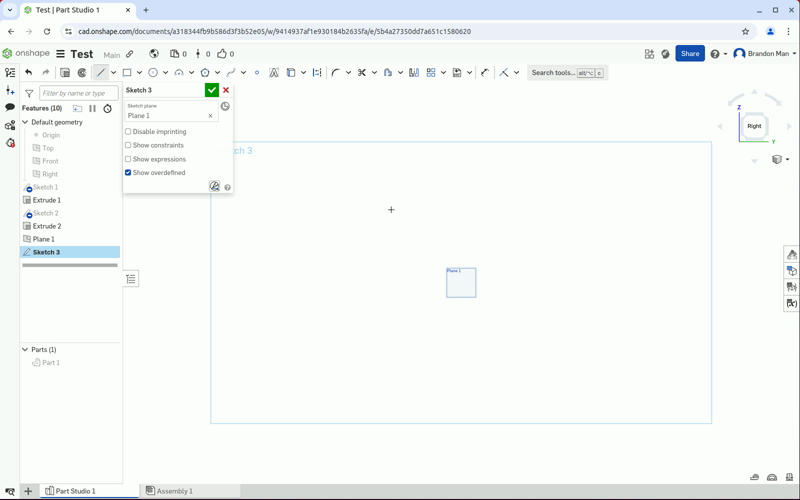
key_up(shift)
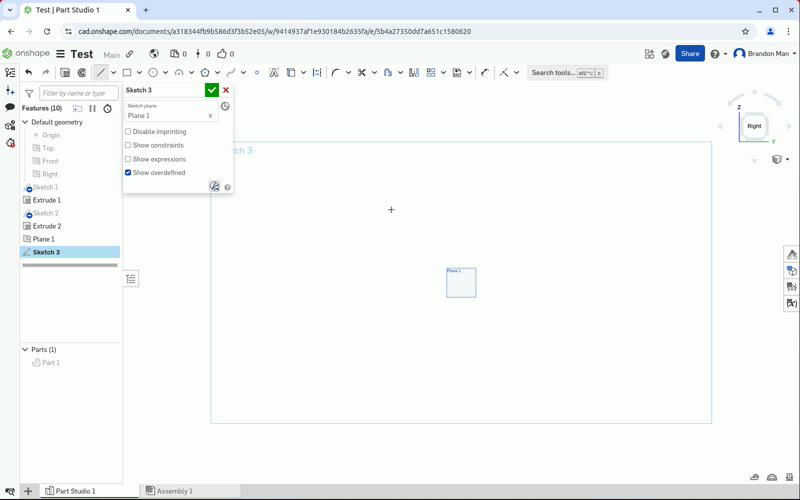
key_down(shift)
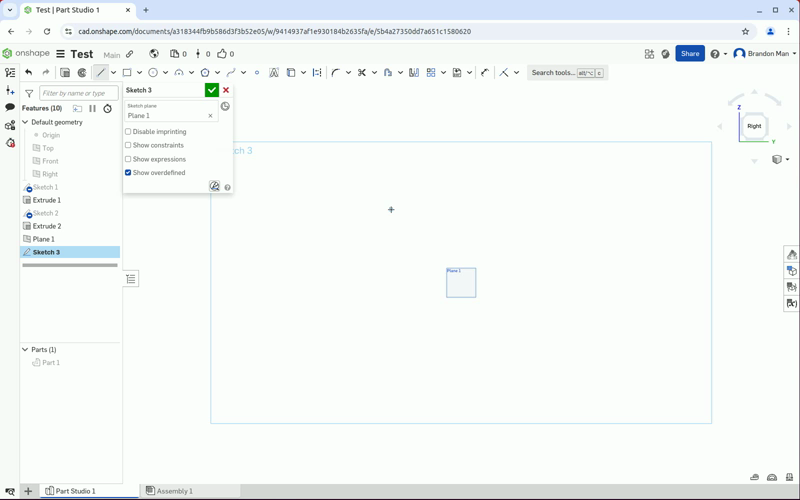
mouse_move(421, 209)
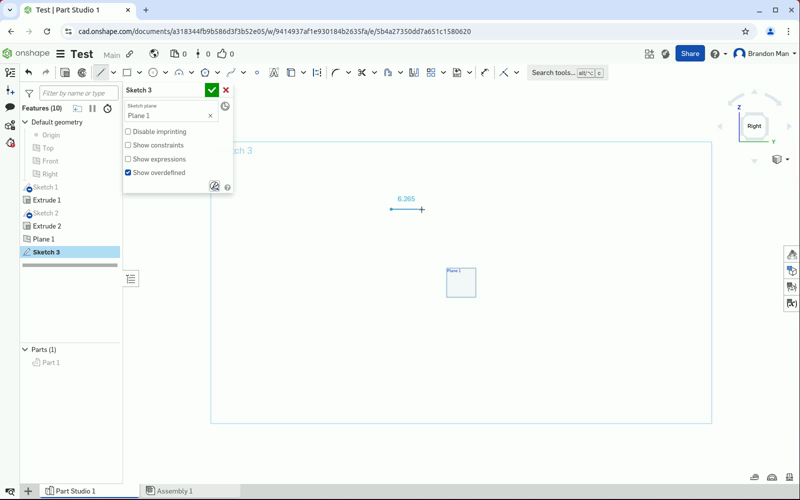
mouse_move(413, 209)
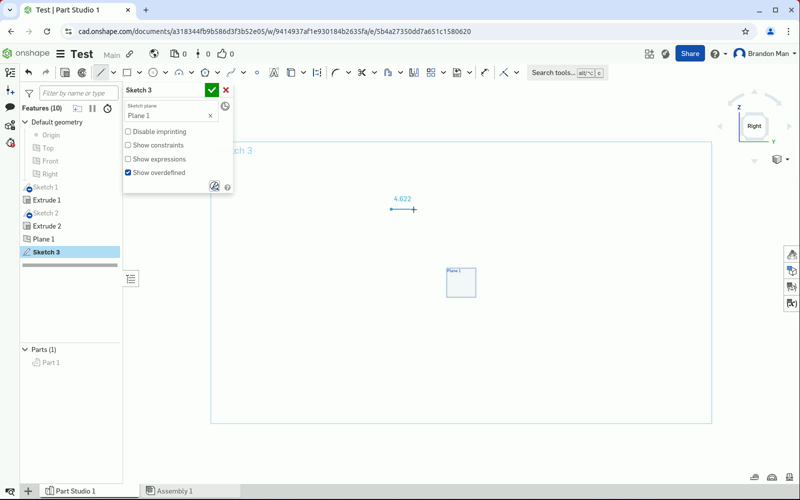
click(413, 209)
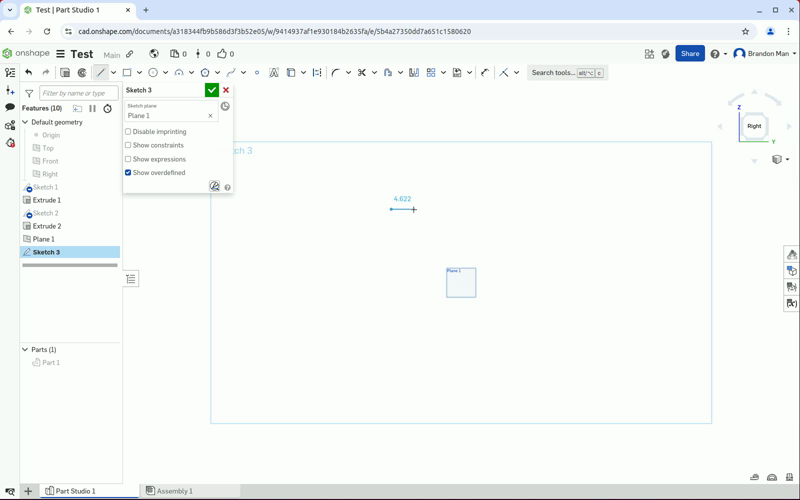
key_up(shift)
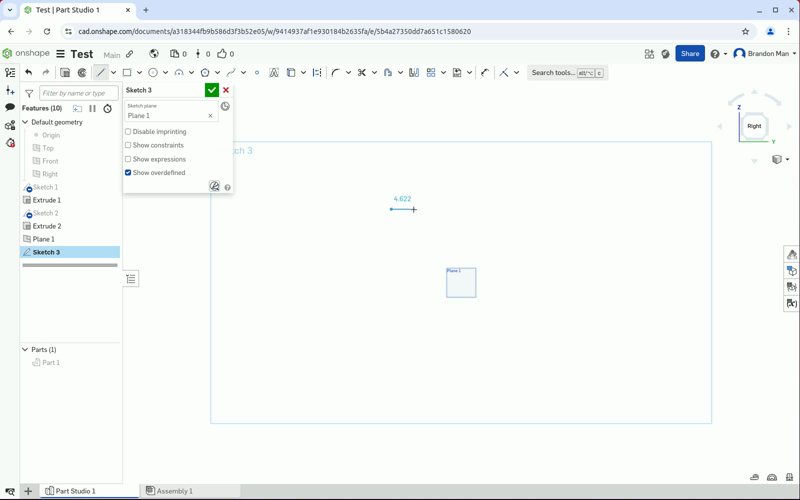
key_down(shift)
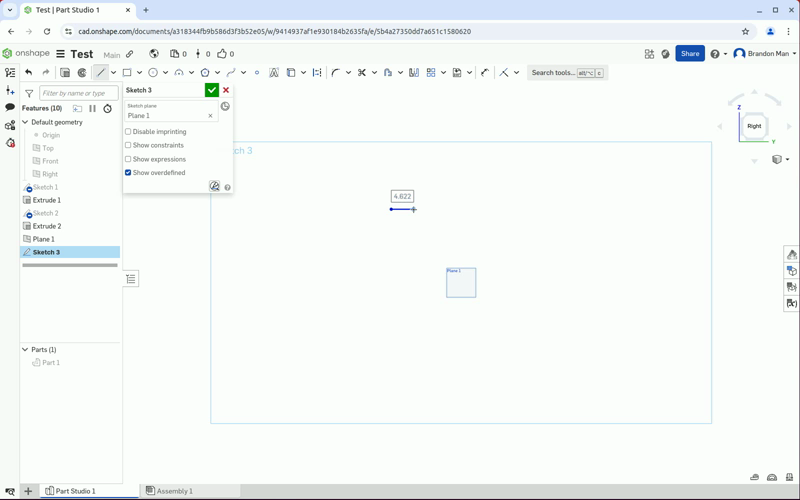
mouse_move(443, 209)
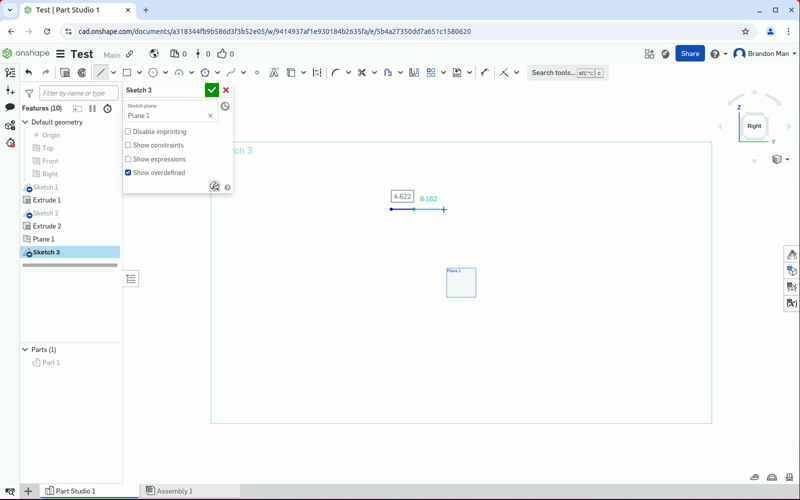
mouse_move(413, 190)
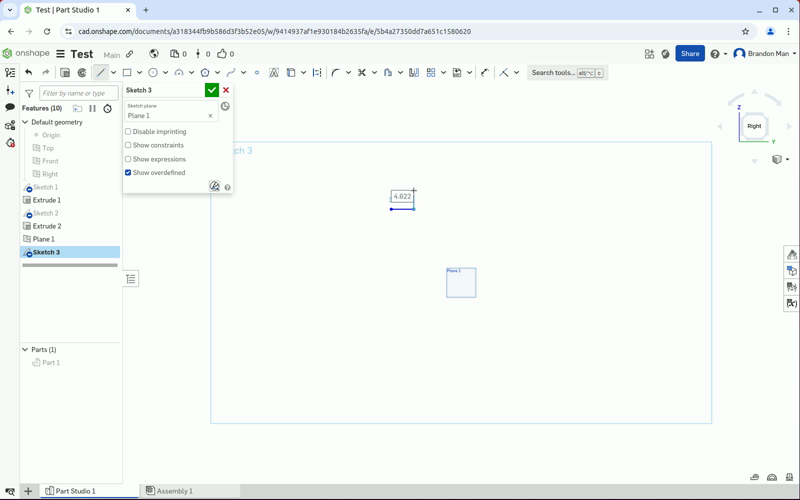
click(413, 190)
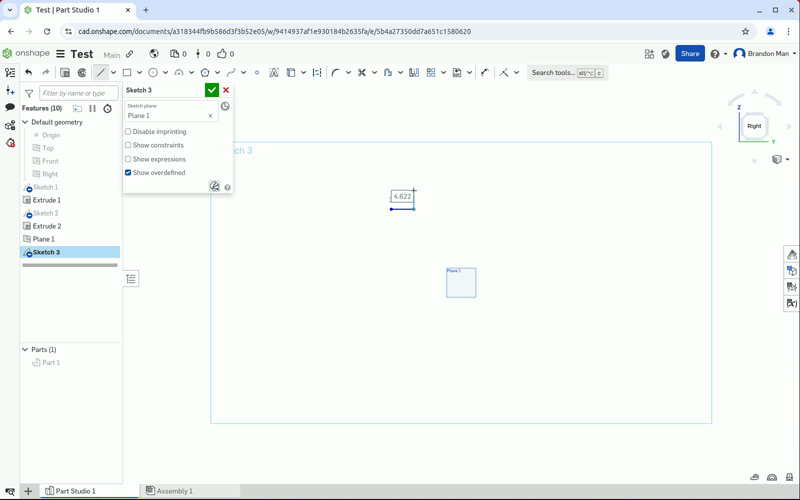
key_up(shift)
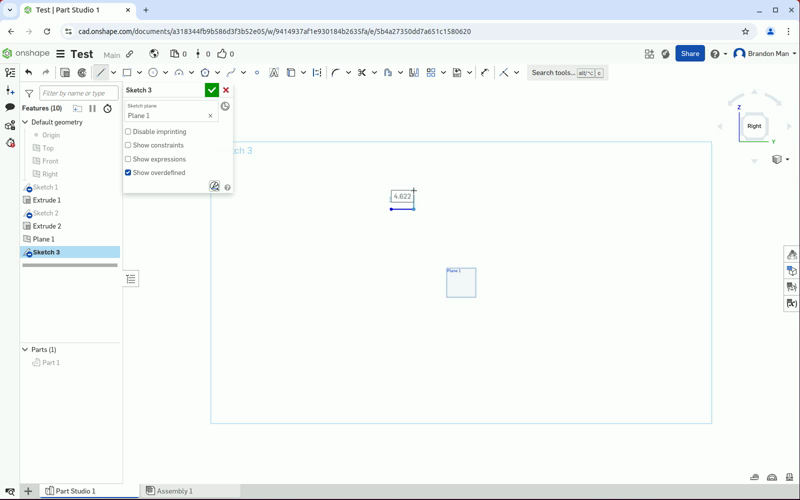
key_down(shift)
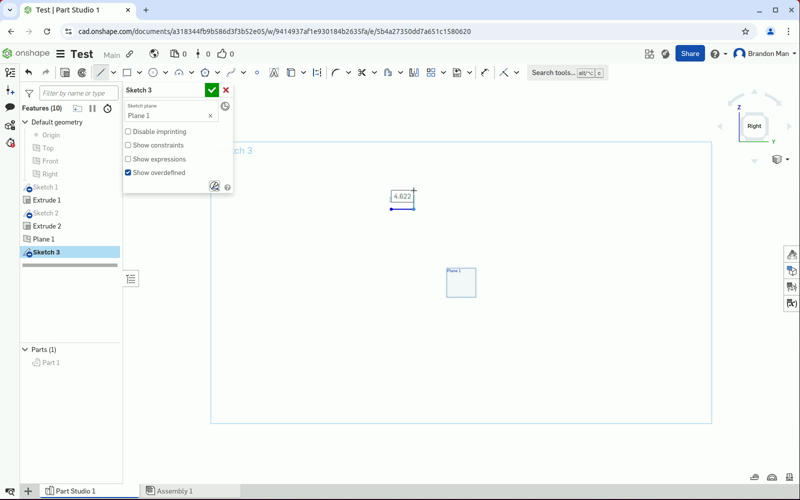
mouse_move(443, 190)
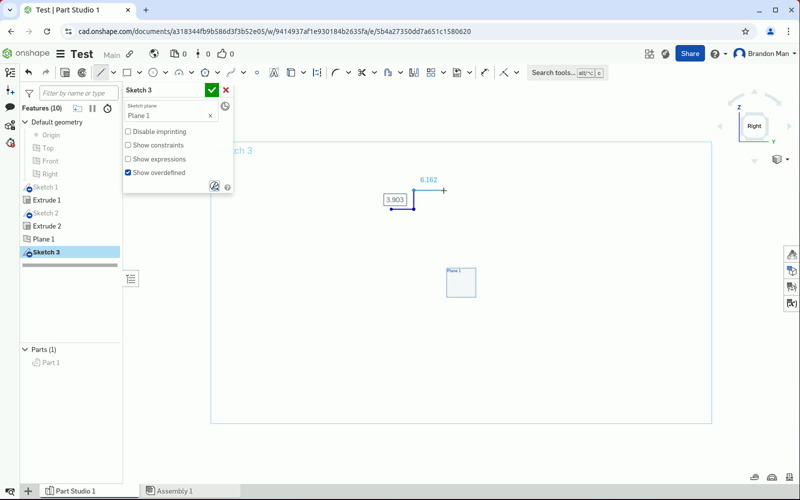
mouse_move(391, 190)
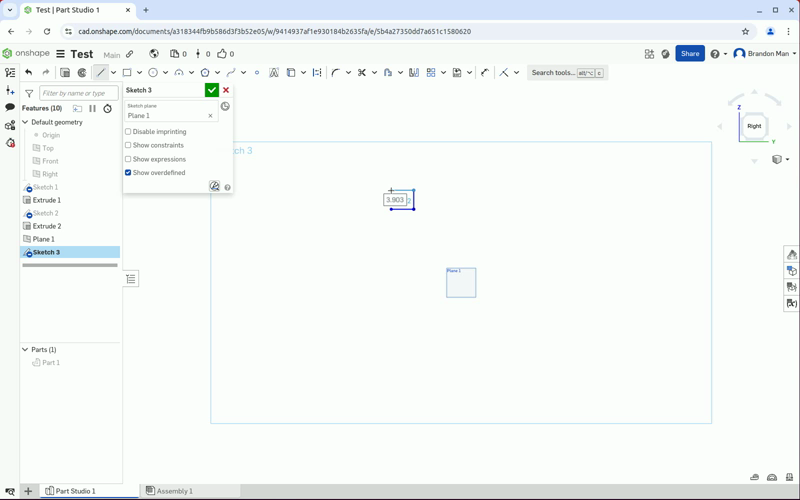
click(391, 190)
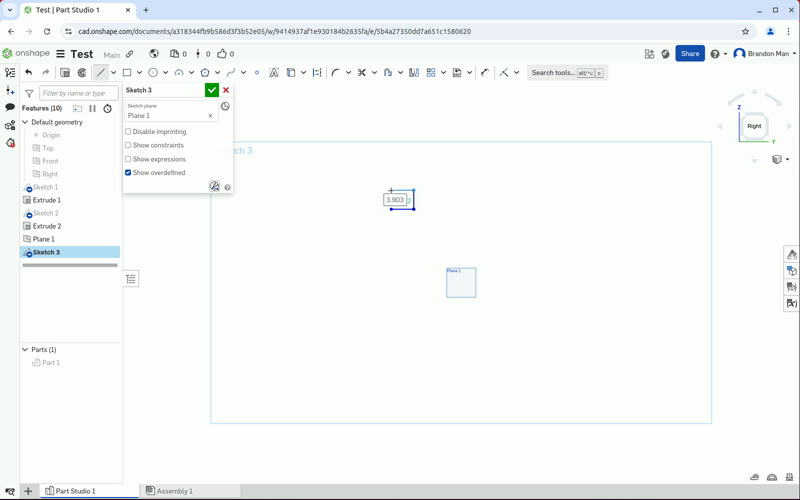
key_up(shift)
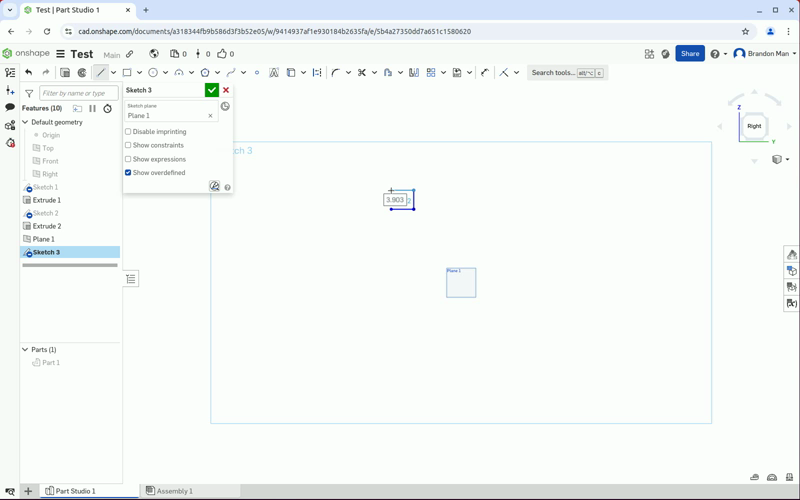
mouse_move(421, 190)
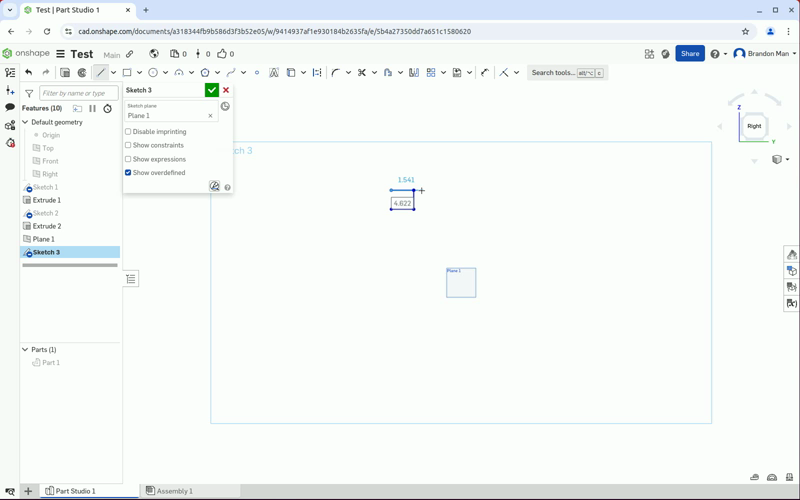
key_down(shift)
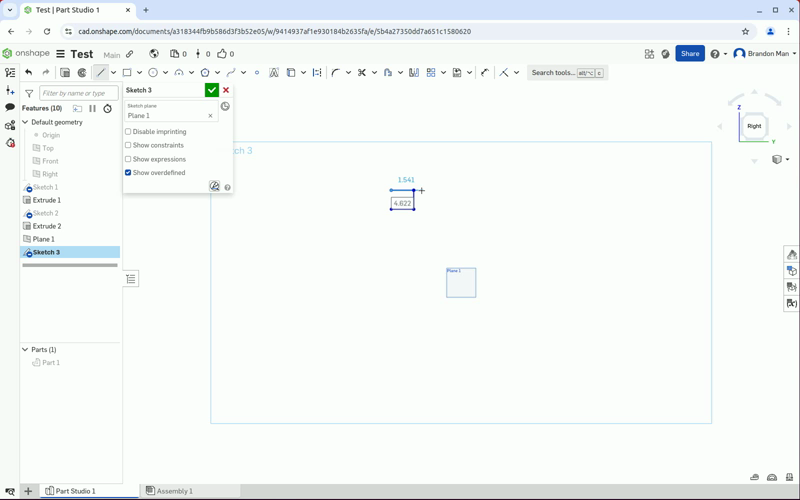
mouse_move(391, 209)
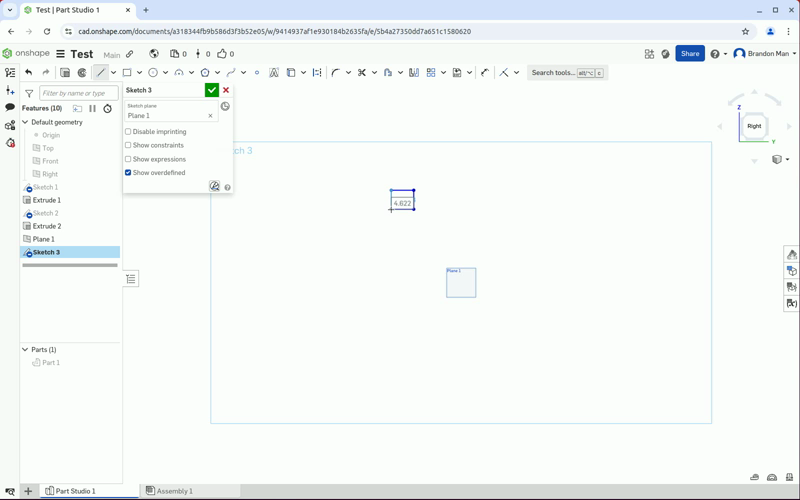
key_up(shift)
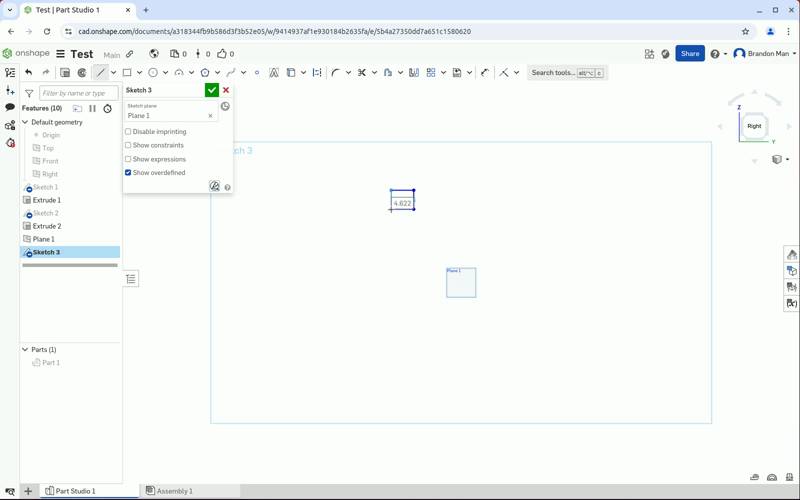
click(391, 209)
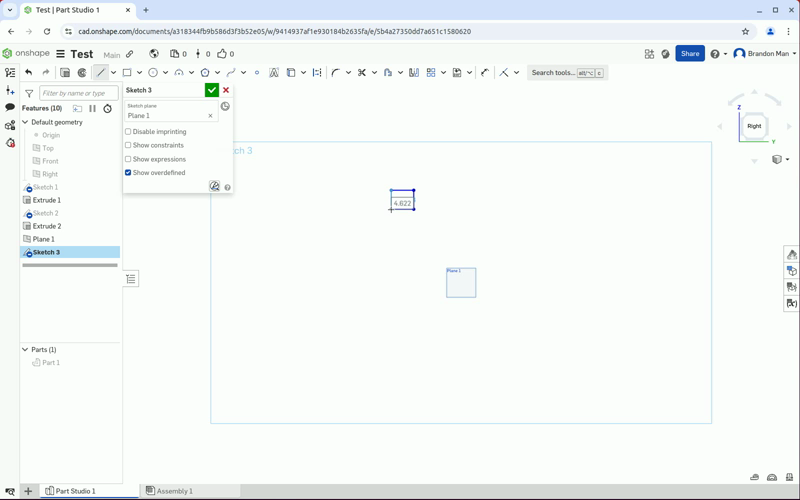
key(esc)
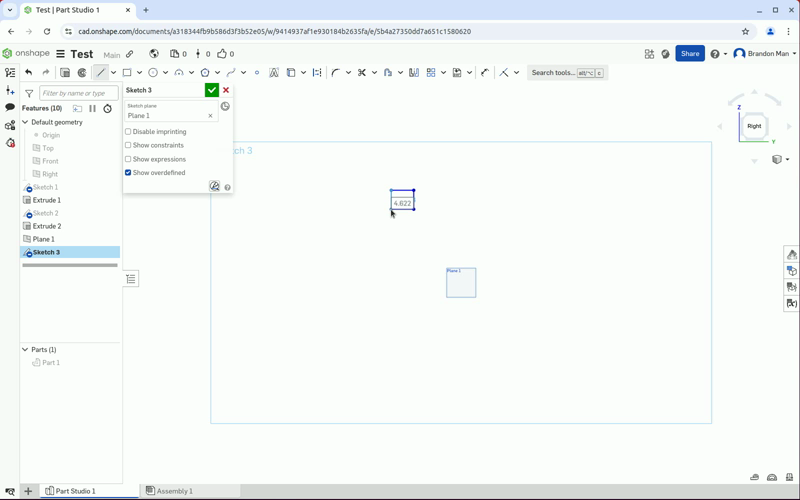
mouse_move(407, 193)
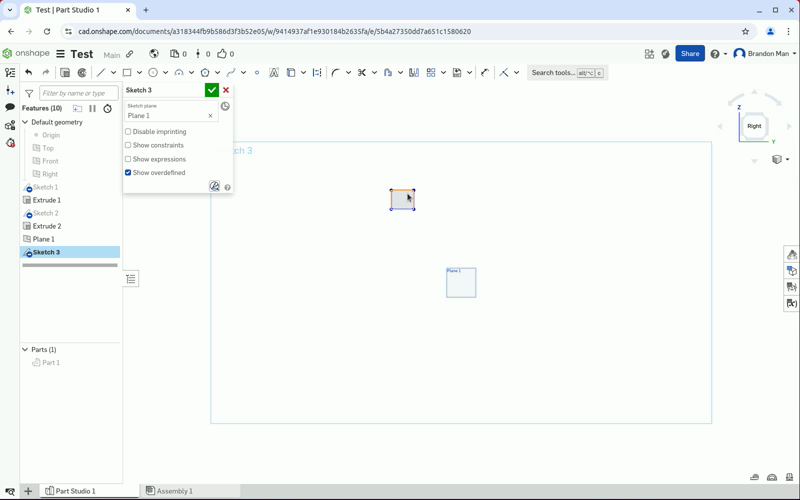
scroll(6)
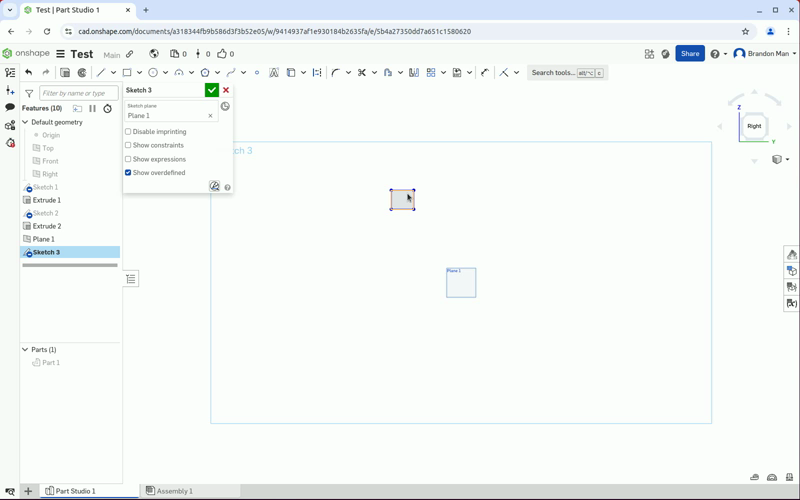
scroll(6)
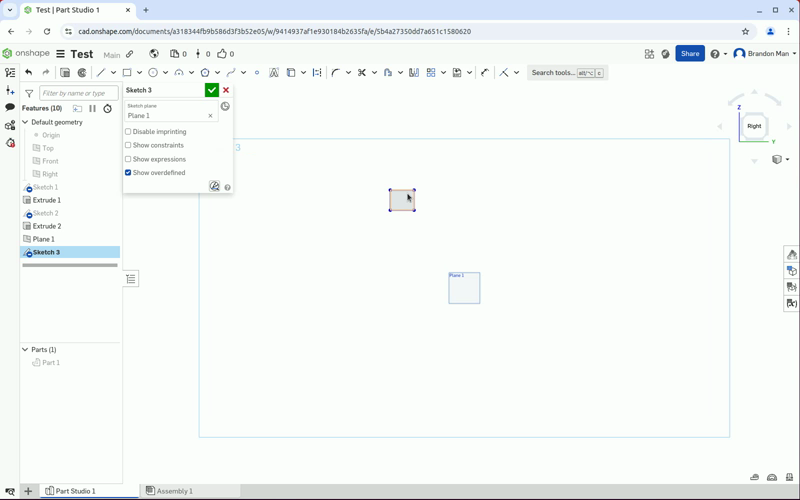
scroll(6)
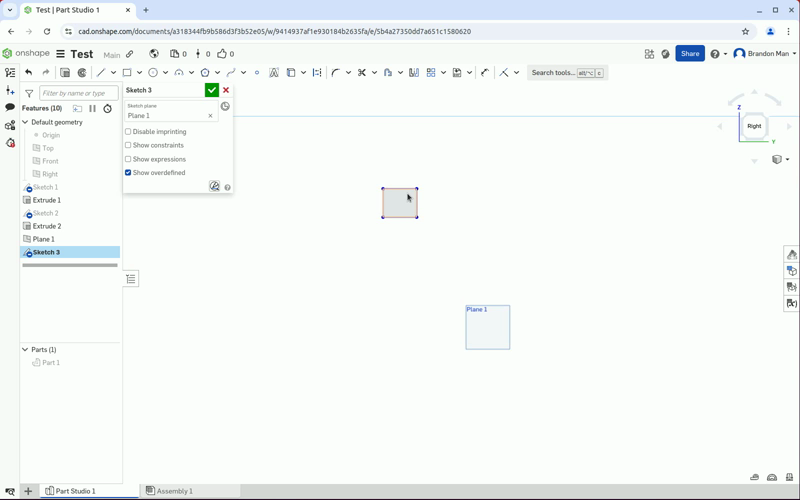
scroll(6)
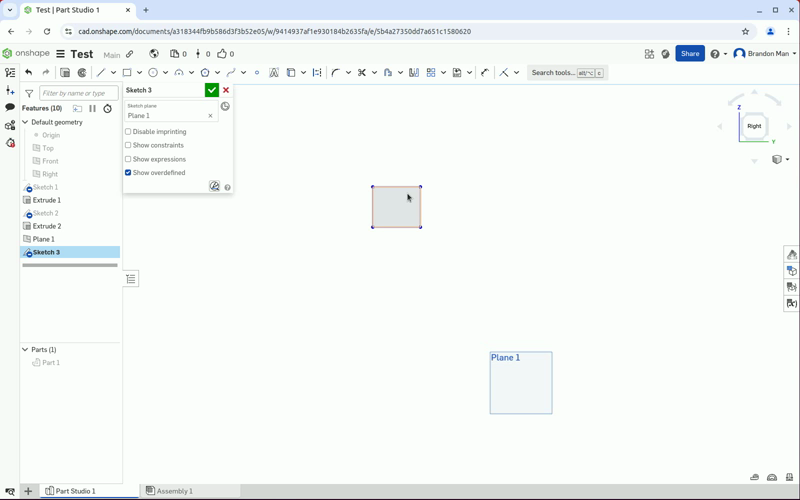
scroll(6)
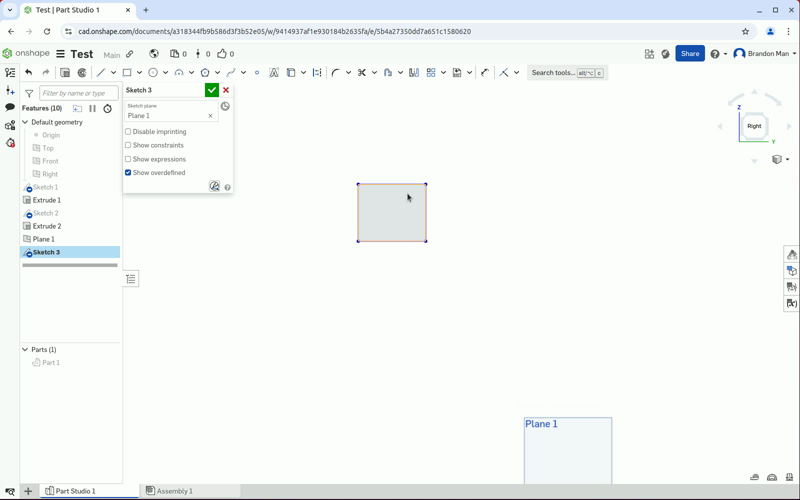
scroll(6)
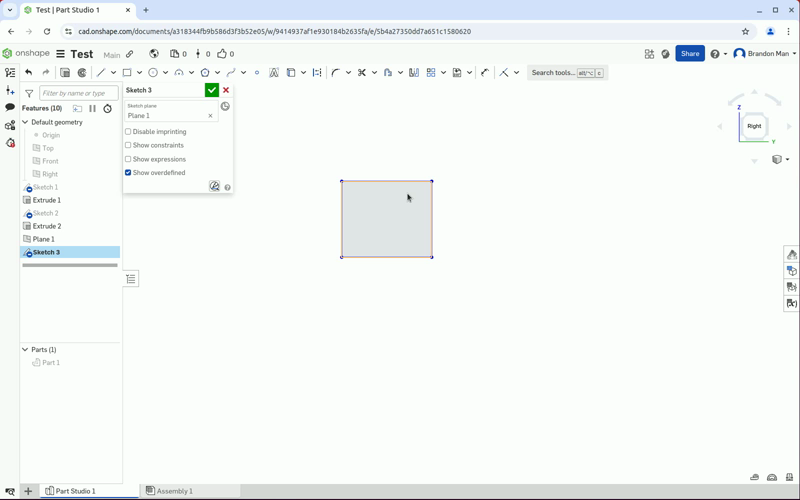
scroll(6)
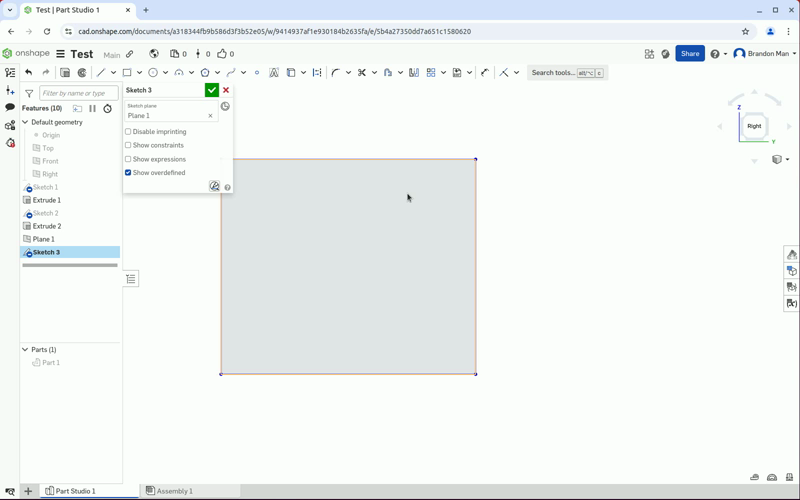
click(407, 193)
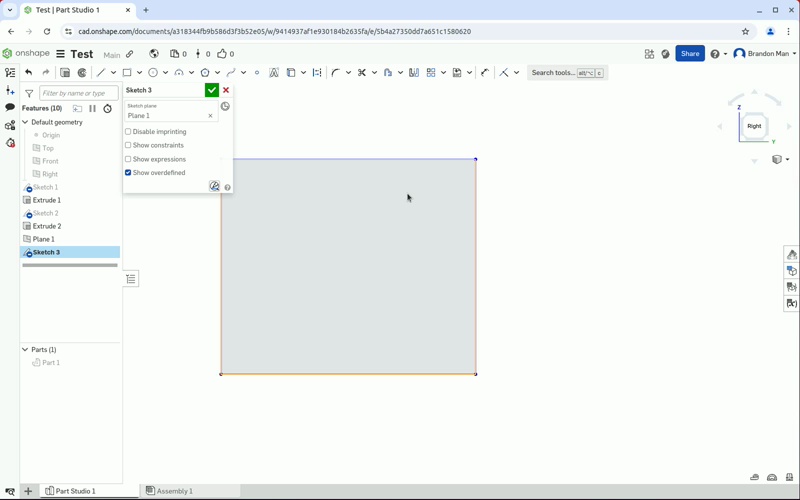
scroll(-6)
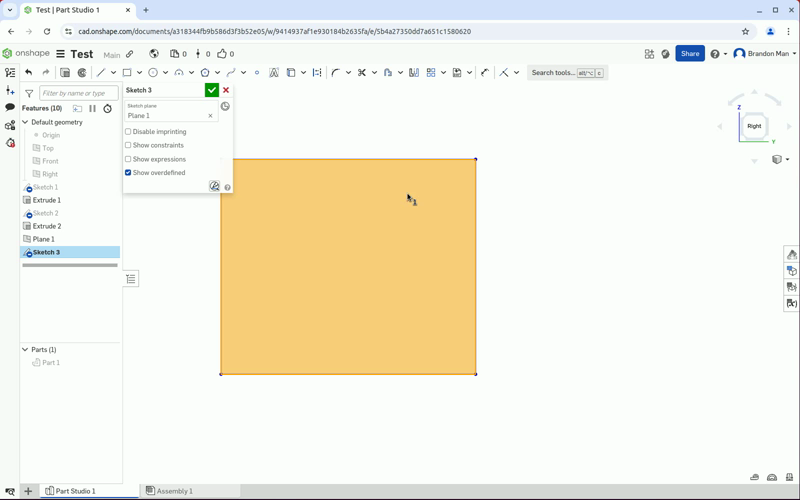
scroll(-6)
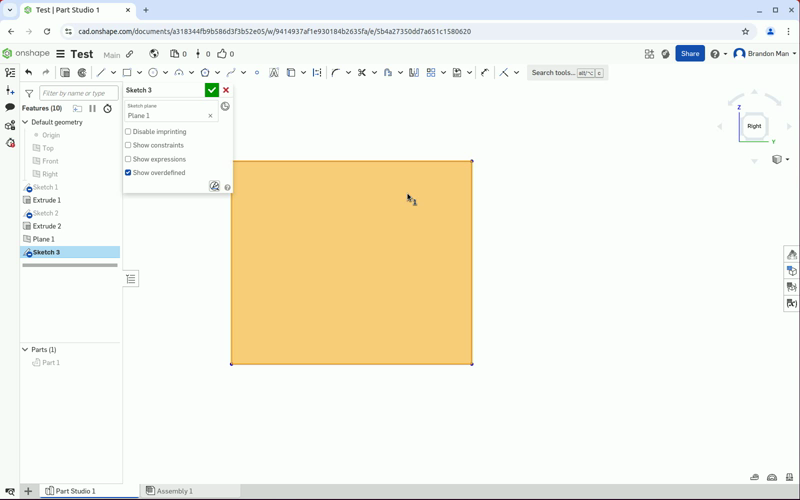
scroll(-6)
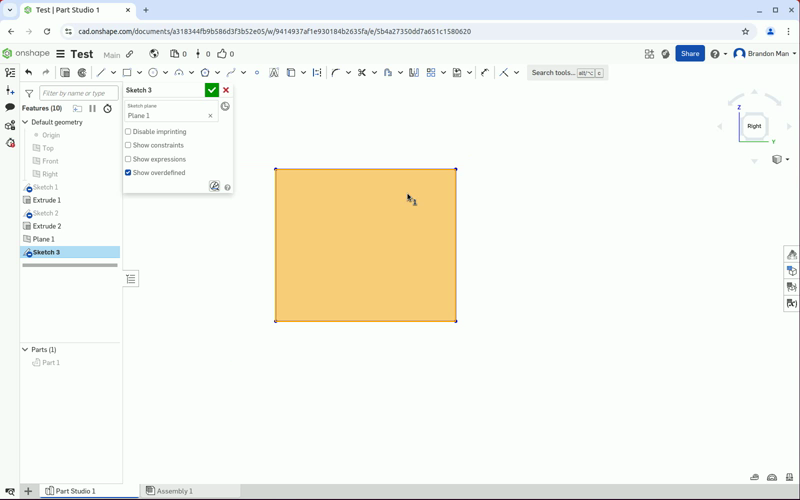
scroll(-6)
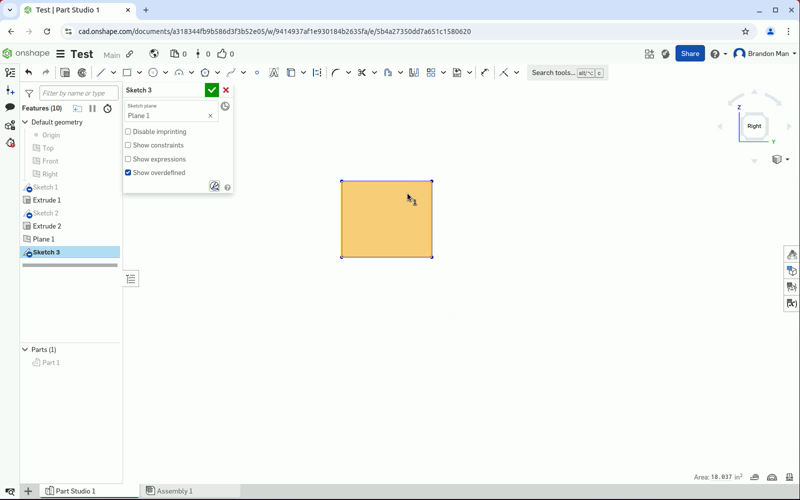
scroll(-6)
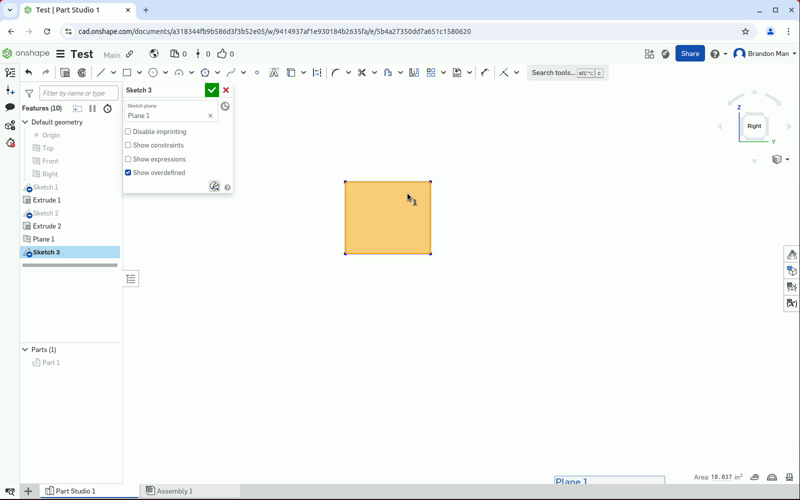
scroll(-6)
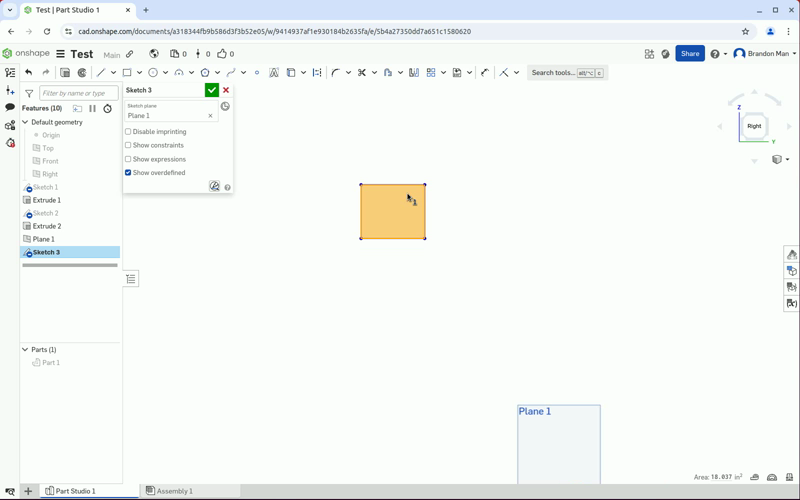
scroll(-6)
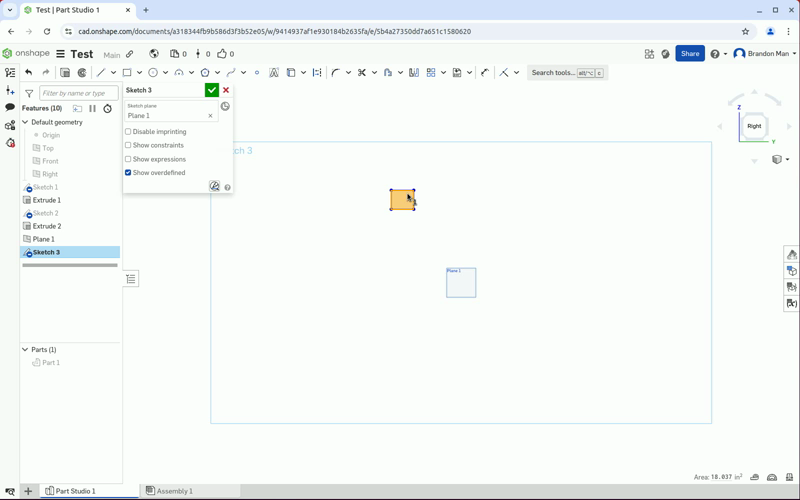
mouse_move(73, 352)
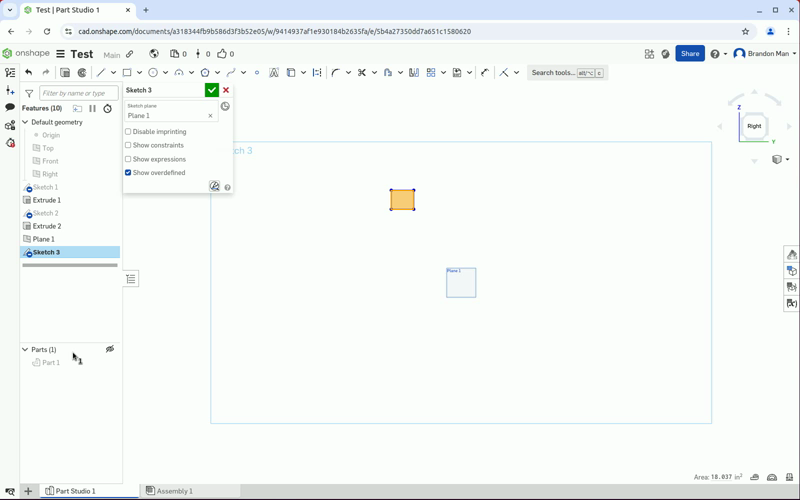
key(shift+y)
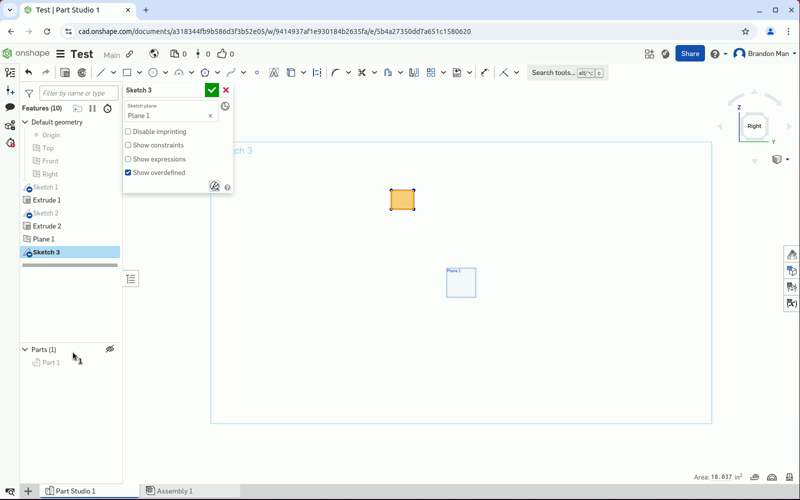
key(shift+e)
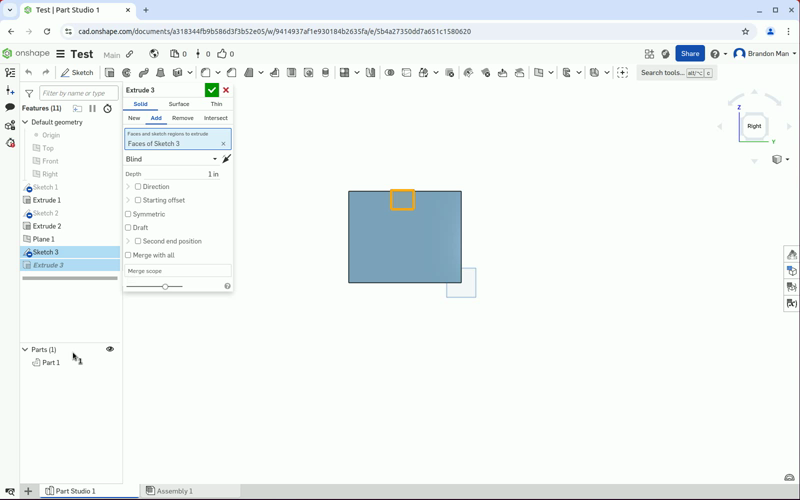
mouse_move(143, 106)
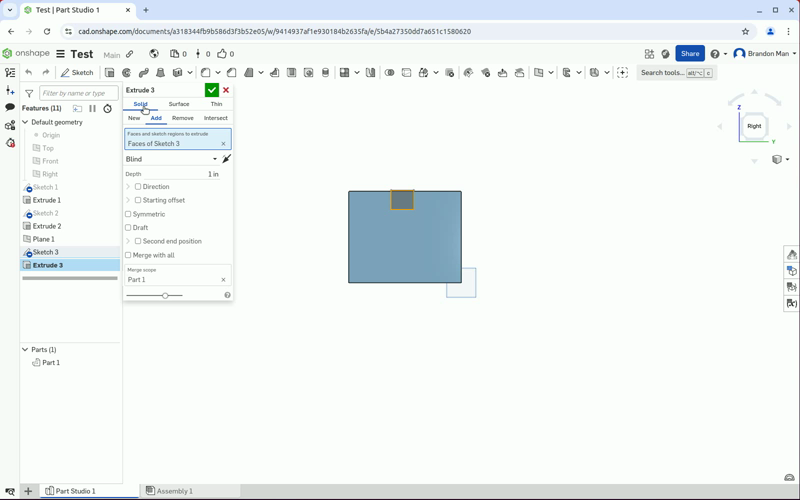
click(143, 106)
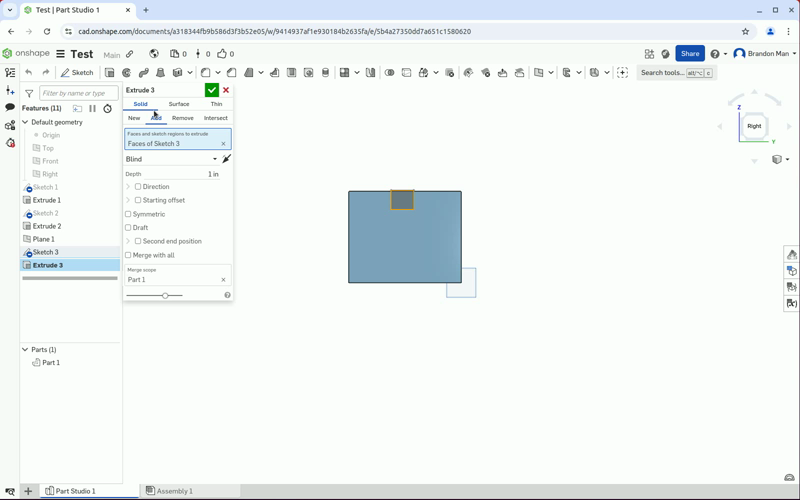
mouse_move(186, 120)
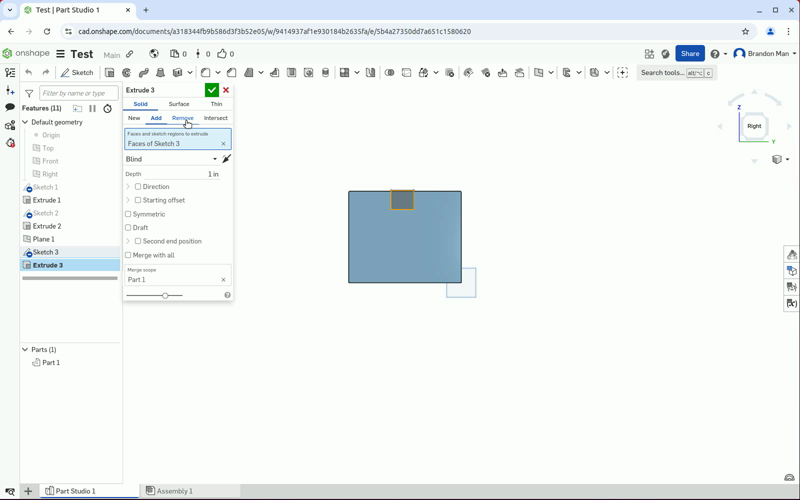
click(186, 120)
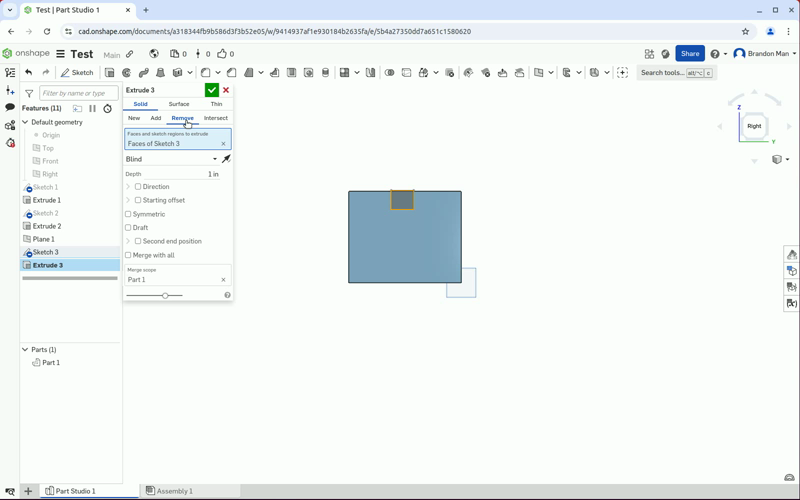
key(tab, 4)
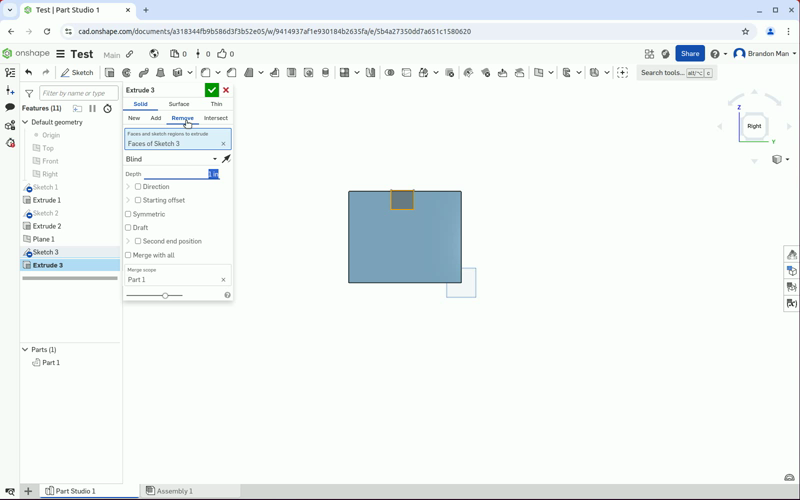
text(7.703)
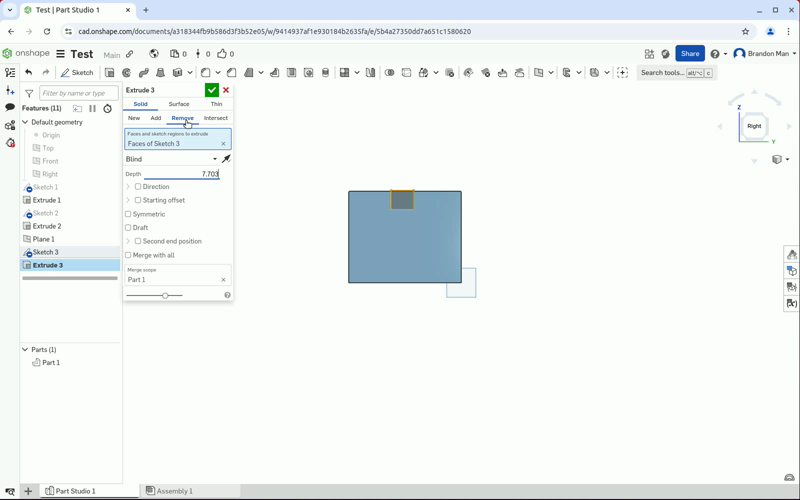
key(tab, 6)
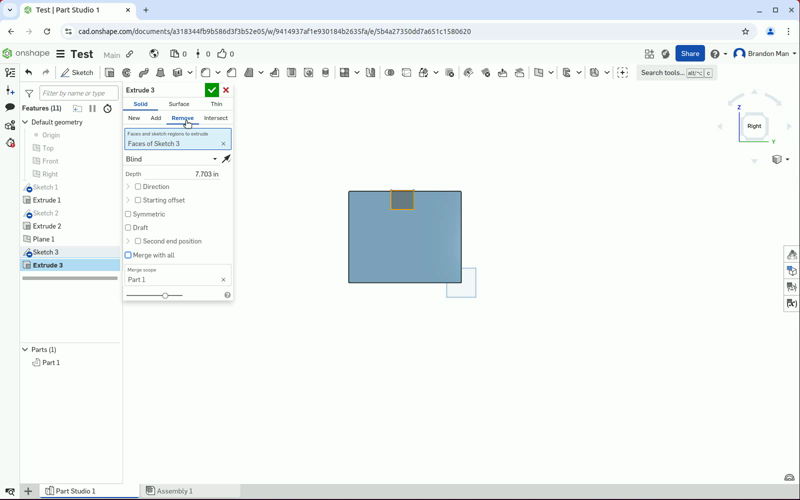
key(space)
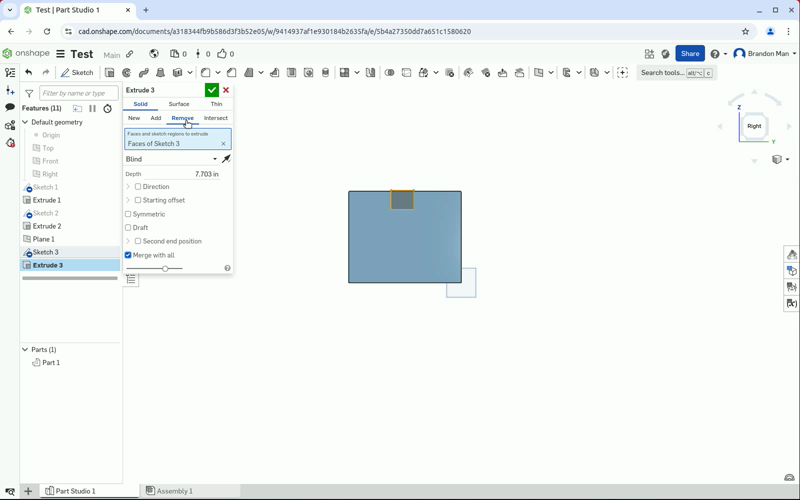
key(enter)
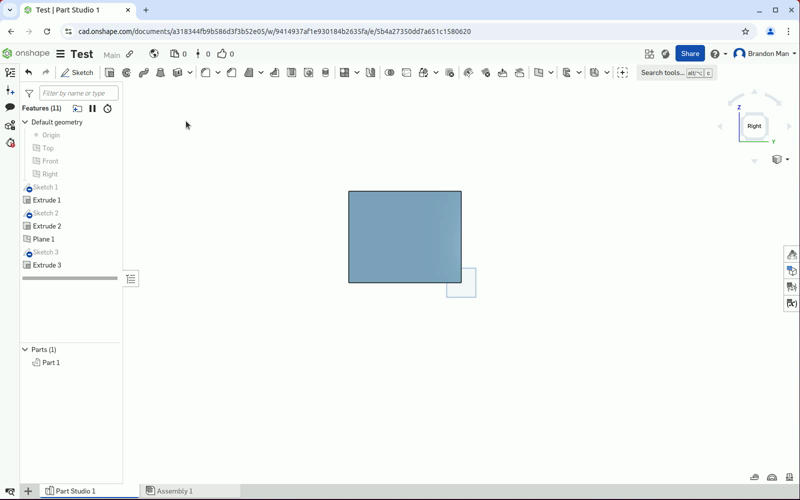
key(shift+h)
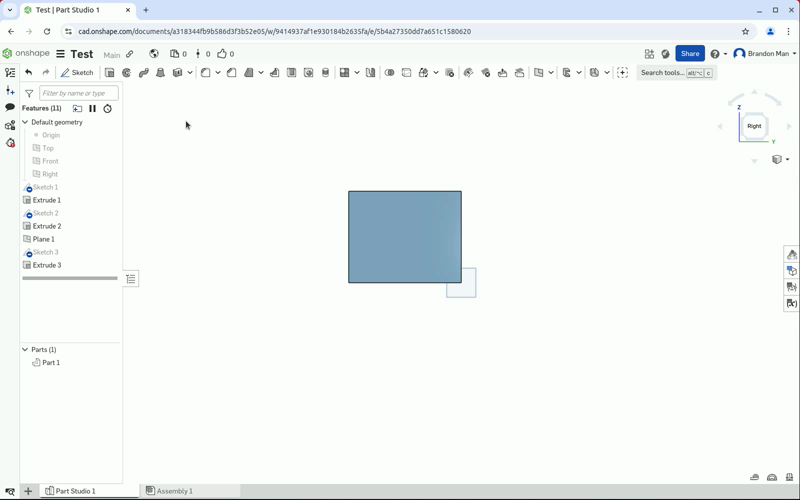
key(shift+h)
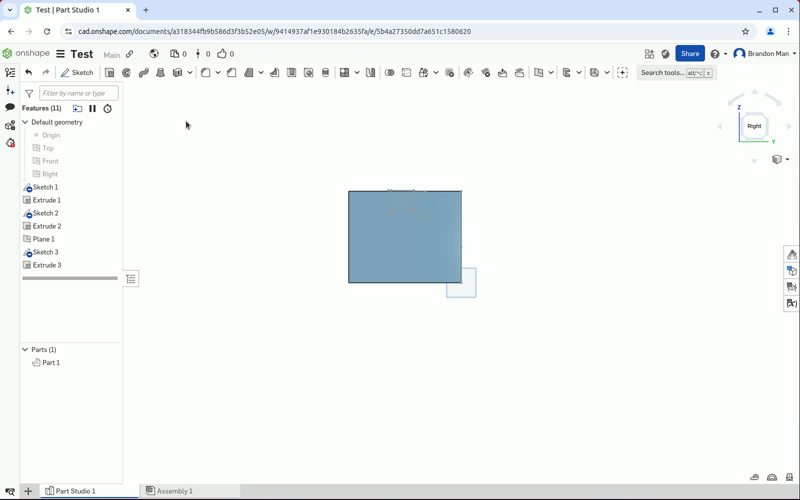
key(shift+7)
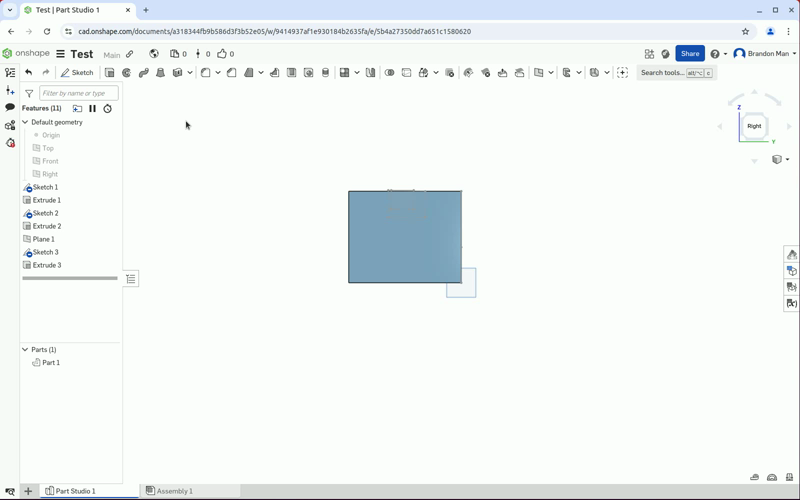
key(right, 2)
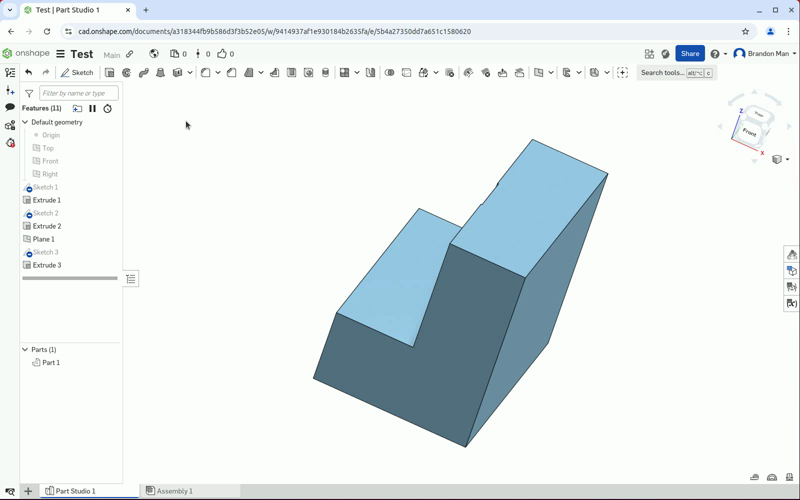
key(down, 2)
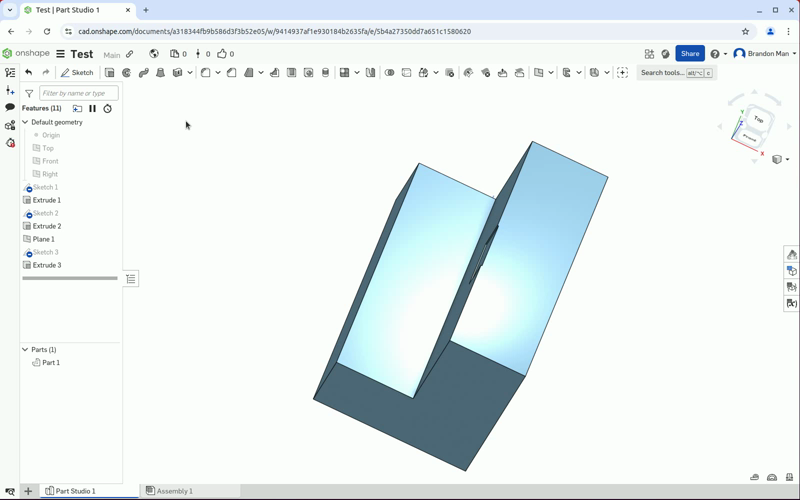
key(up, 2)
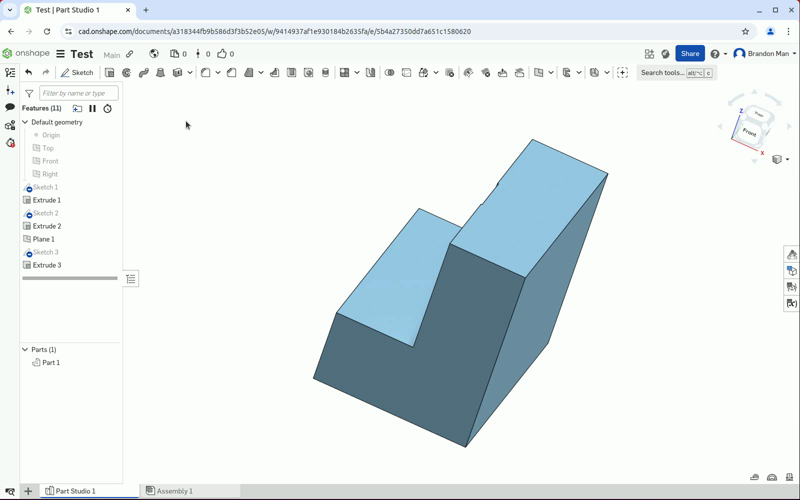
key(left, 2)
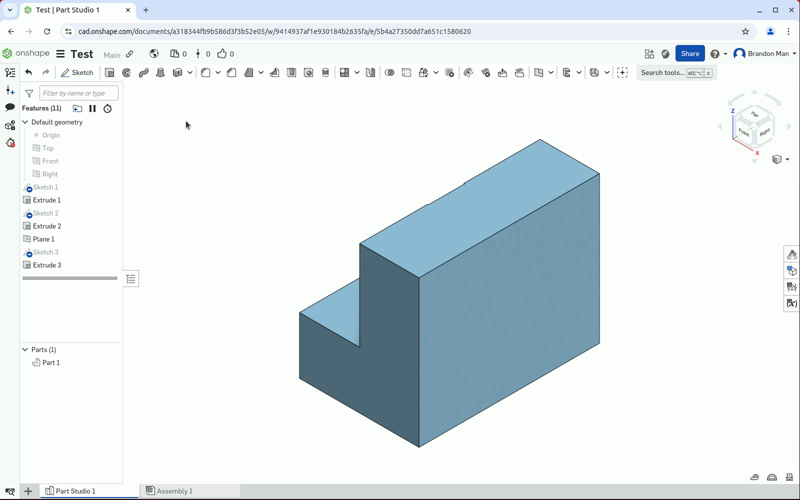
mouse_move(73, 189)
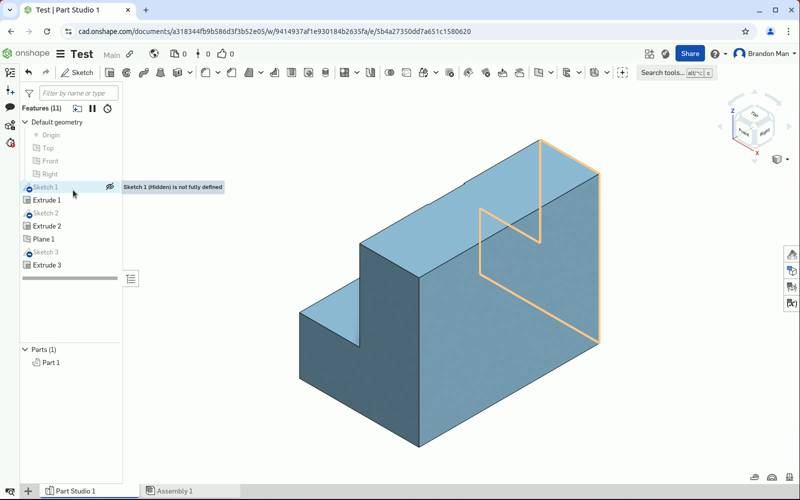
click(73, 189)